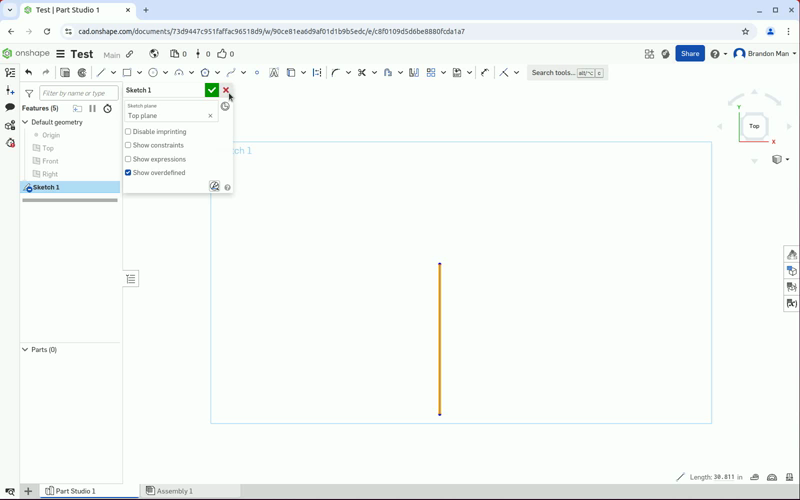
key(shift+h)
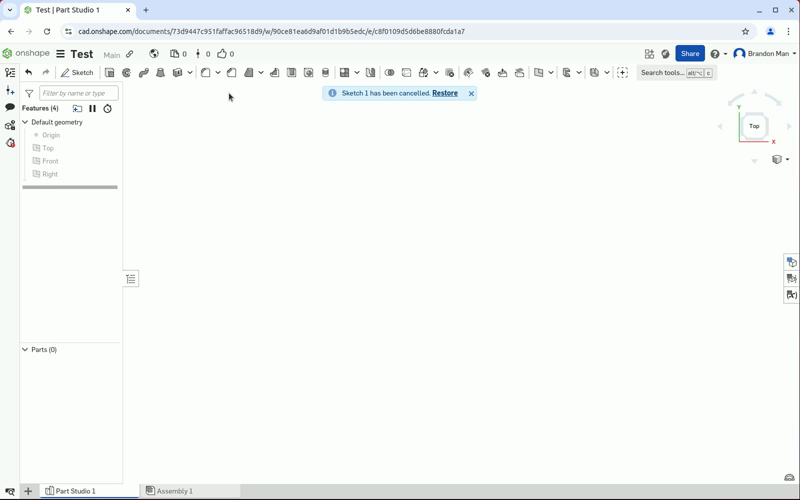
mouse_move(73, 352)
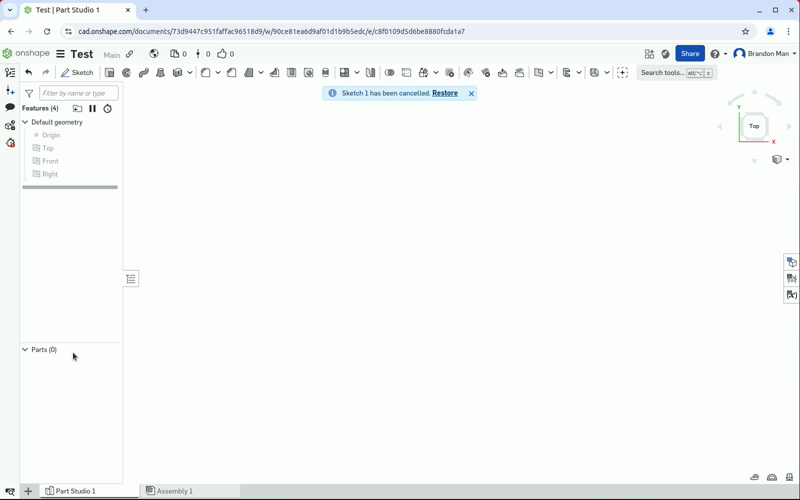
key(y)
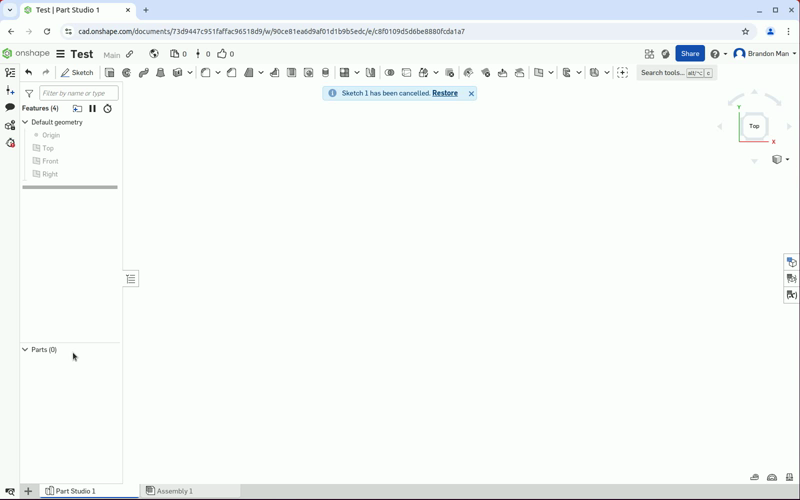
key(shift+p)
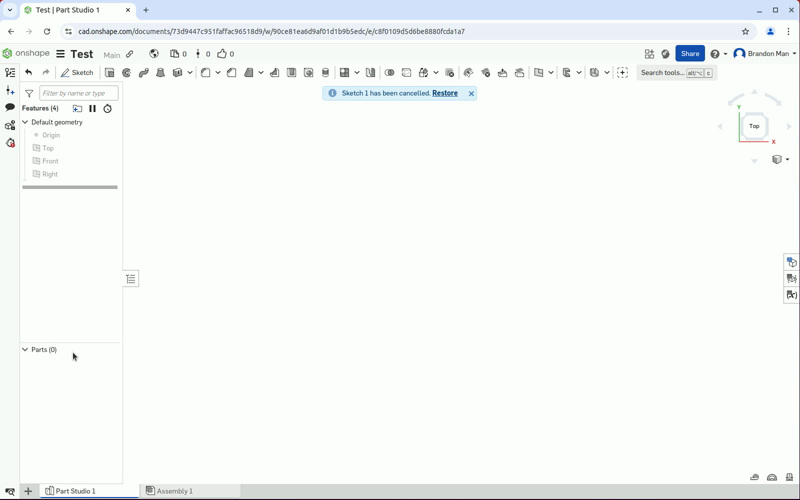
key(space)
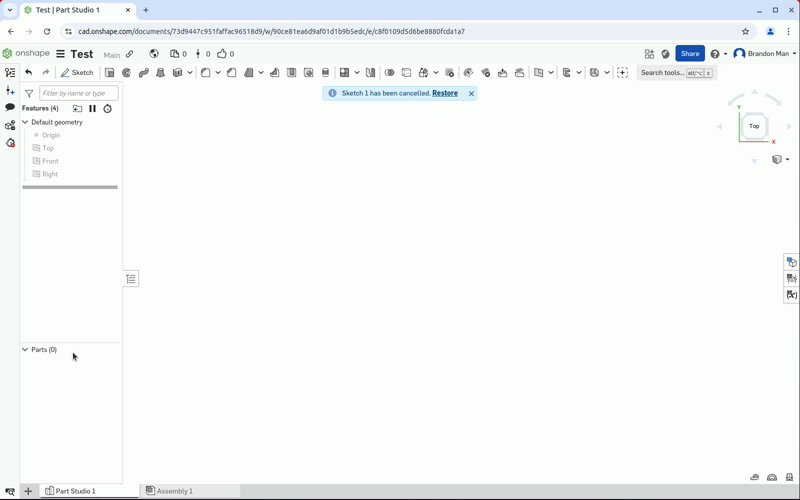
key_down(shift)
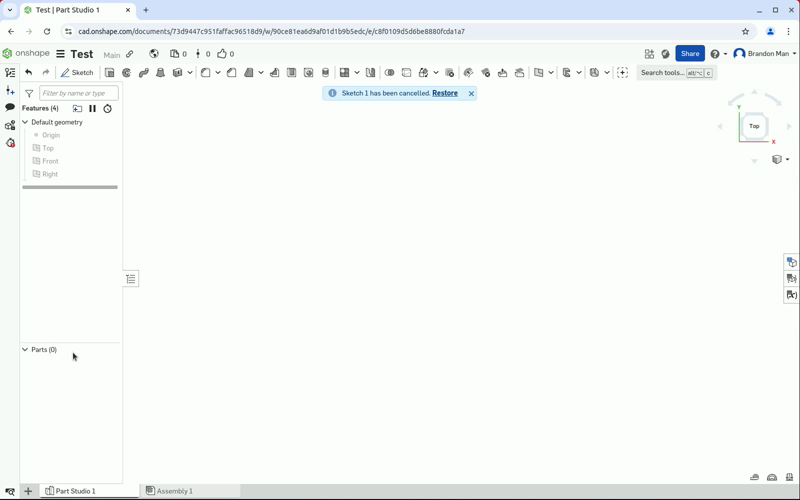
key(up)
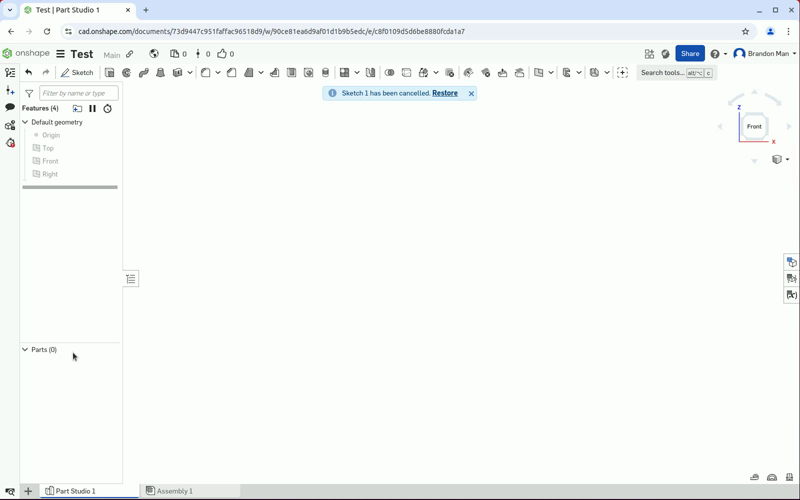
key_up(shift)
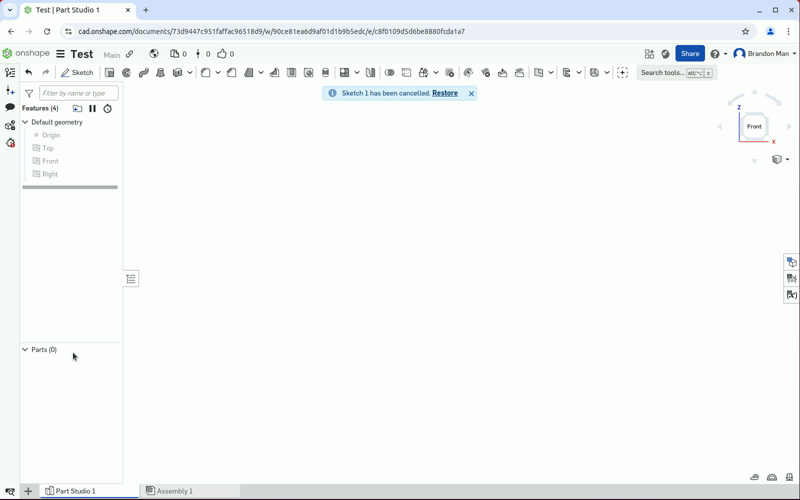
key(space)
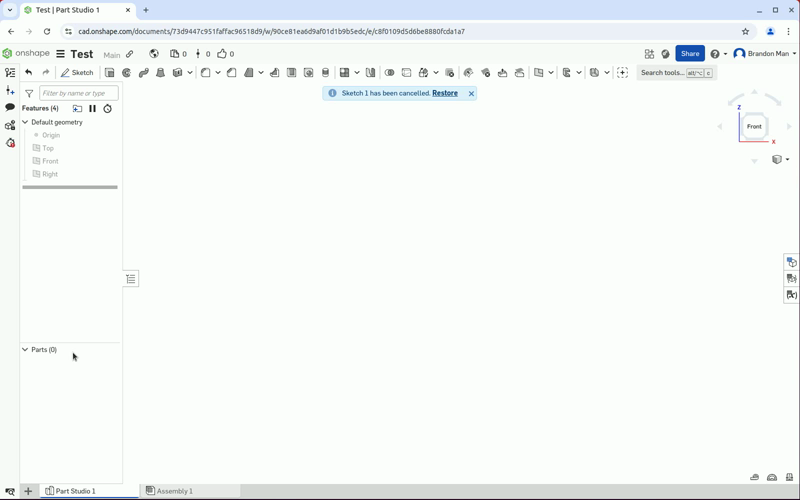
key_down(shift)
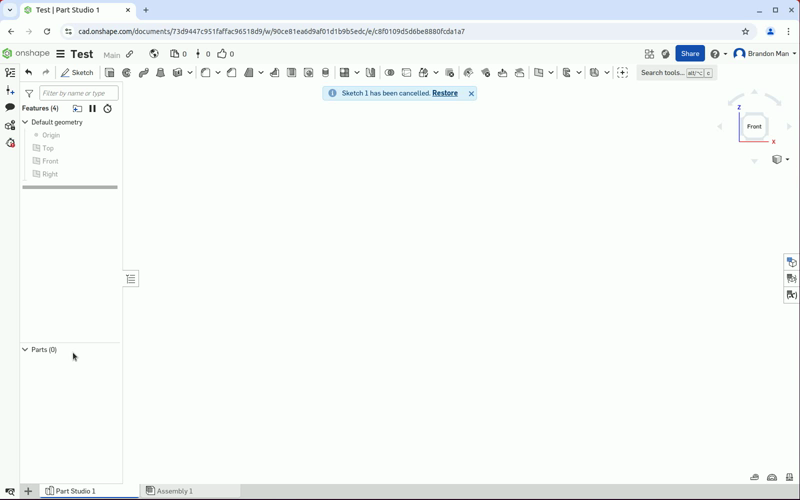
key(left)
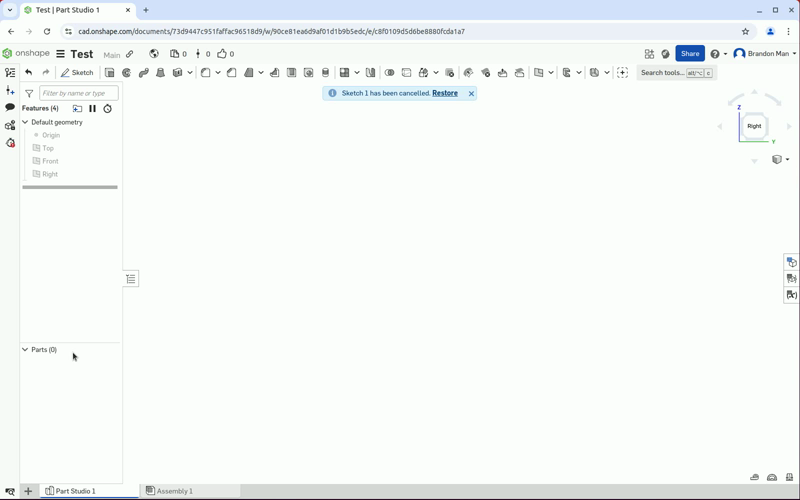
key_up(shift)
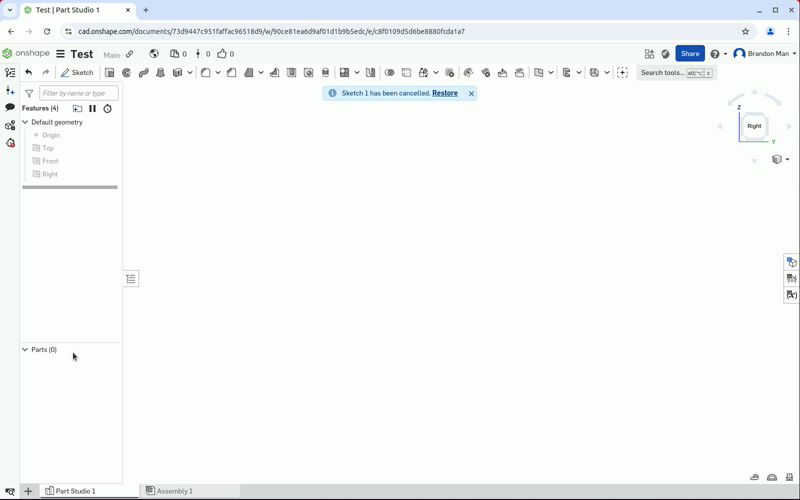
mouse_move(73, 352)
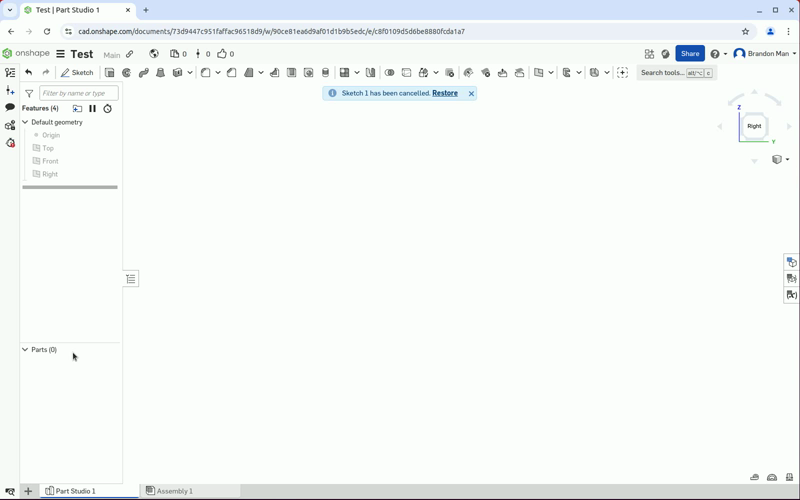
key(shift+y)
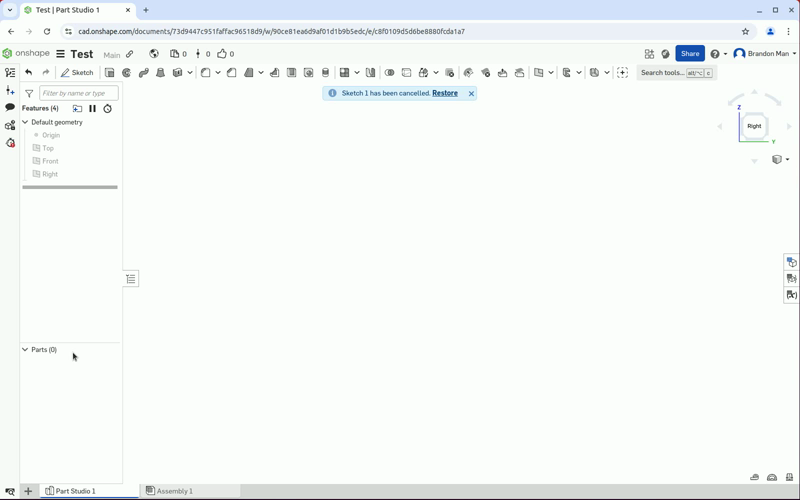
key(shift+s)
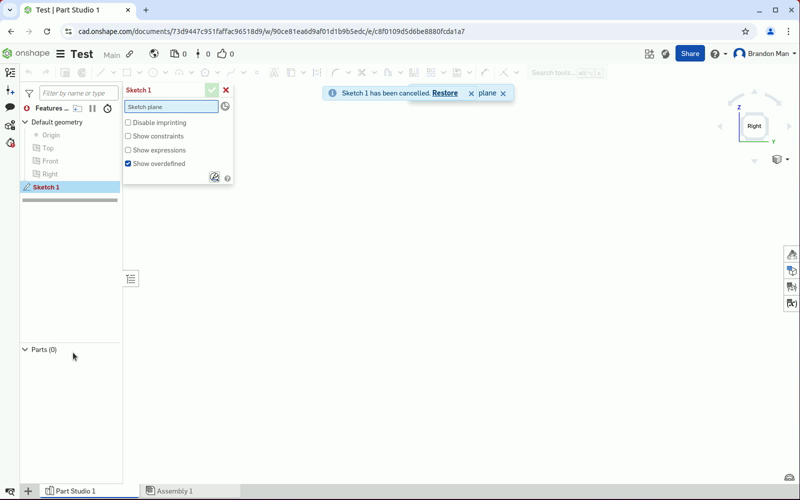
mouse_move(73, 176)
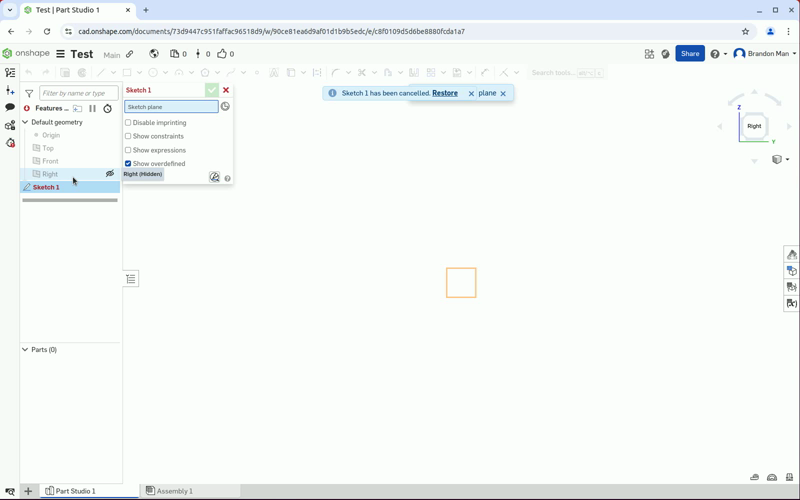
click(73, 176)
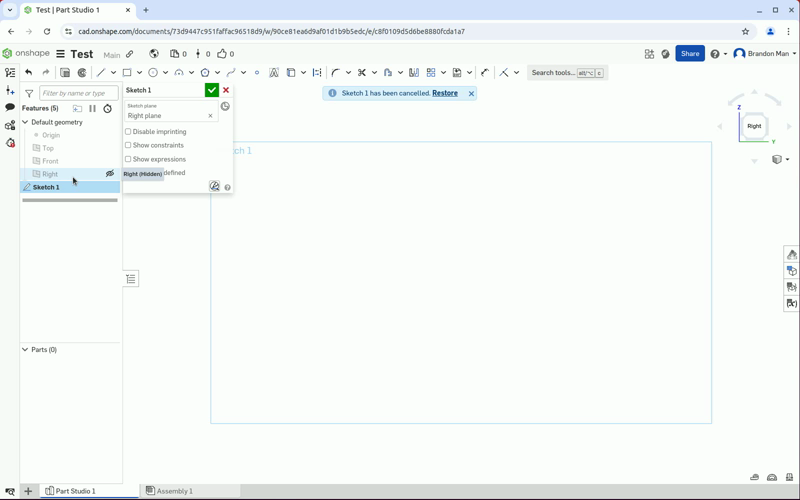
mouse_move(73, 352)
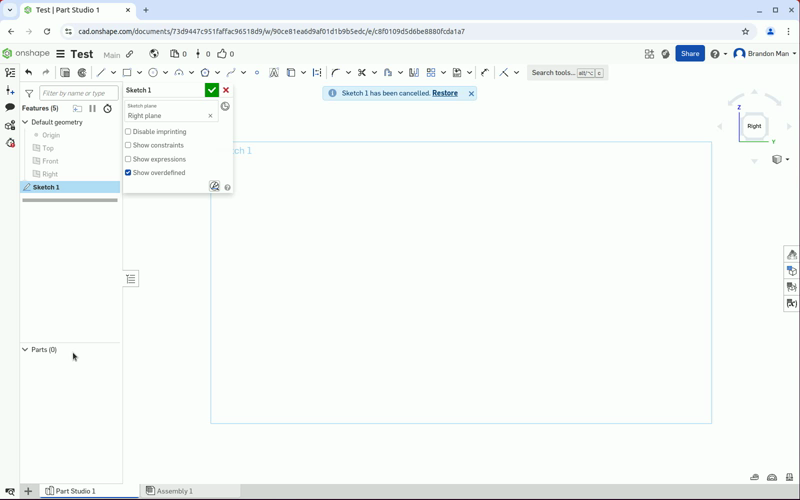
key(y)
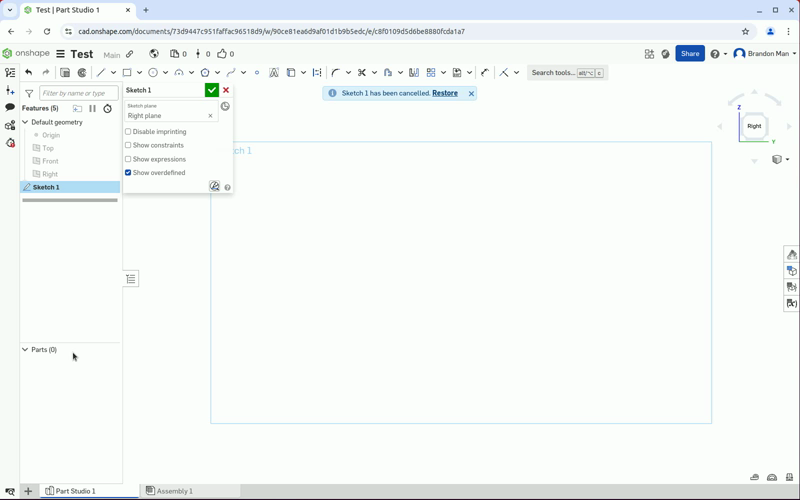
key(l)
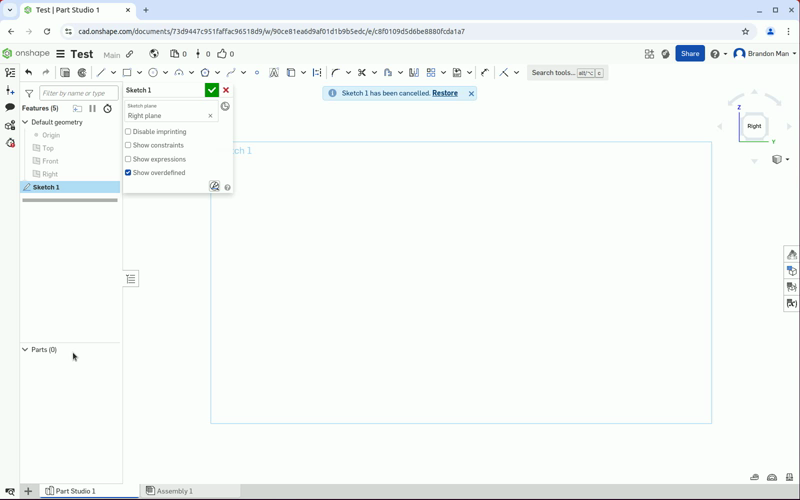
key_down(shift)
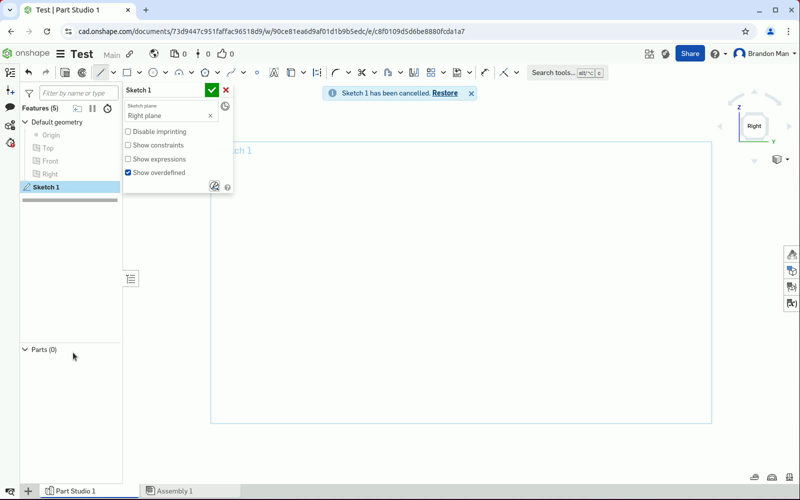
mouse_move(357, 349)
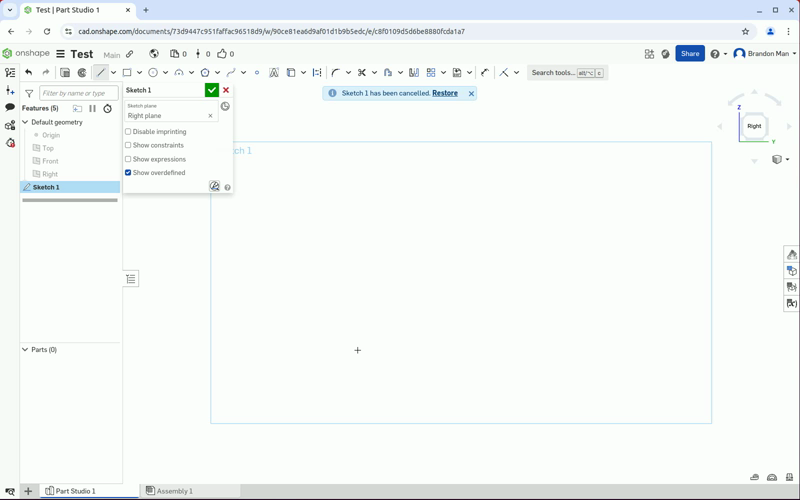
click(357, 349)
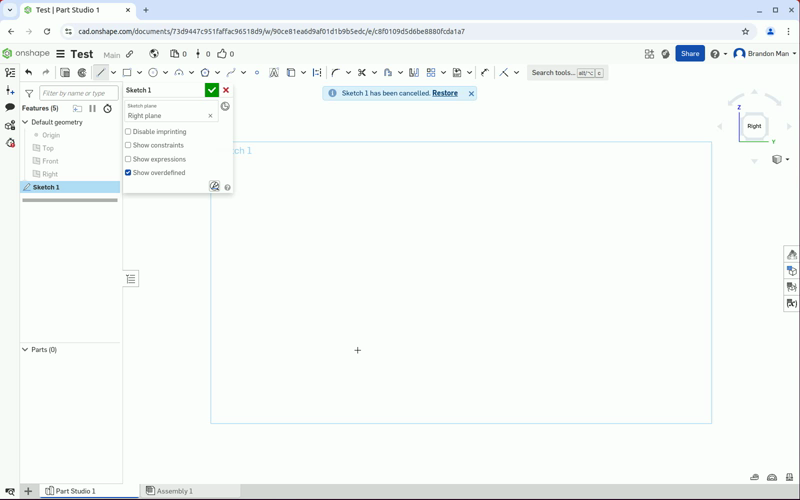
key_up(shift)
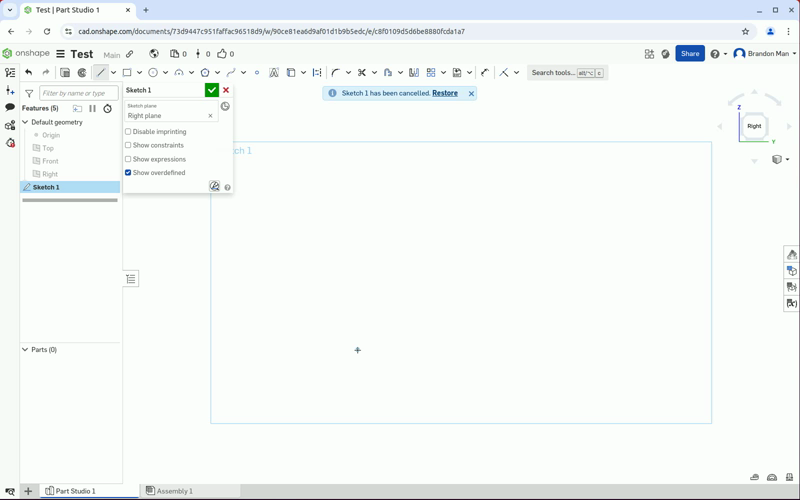
key_down(shift)
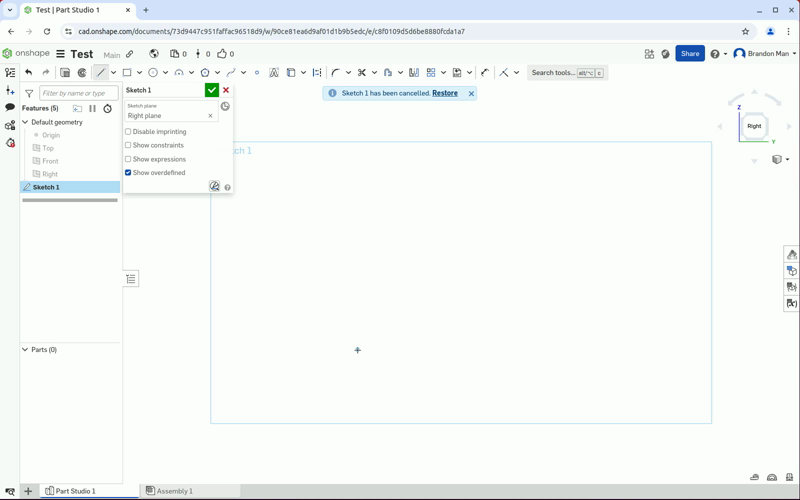
mouse_move(387, 349)
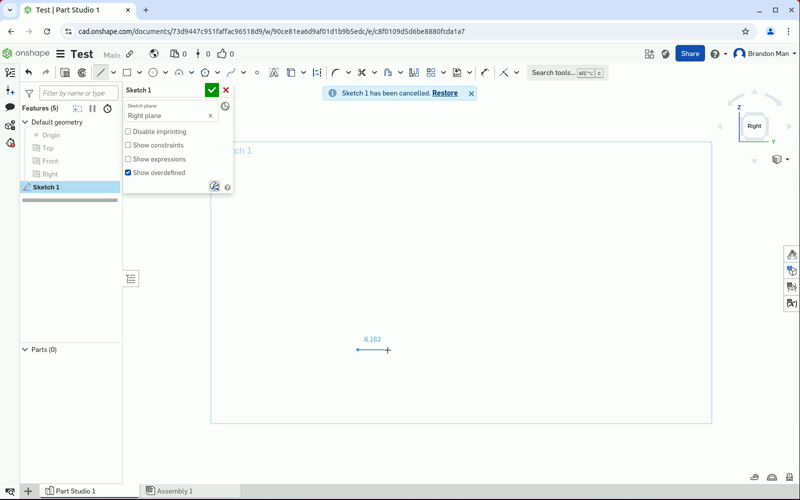
mouse_move(382, 349)
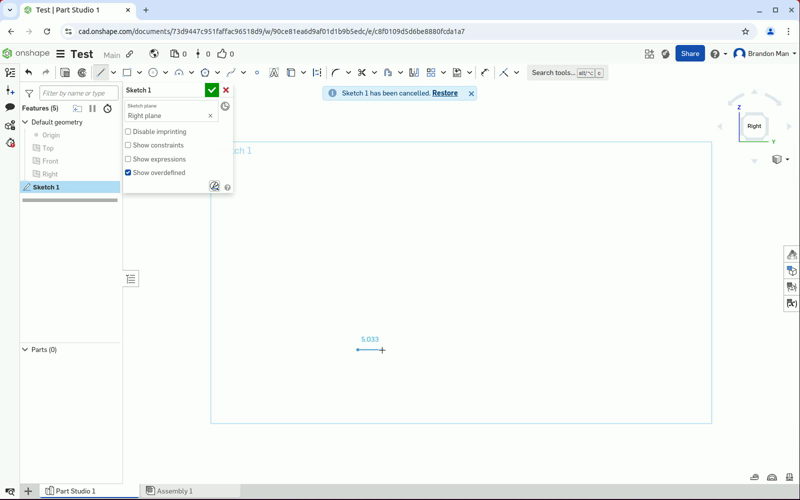
click(382, 349)
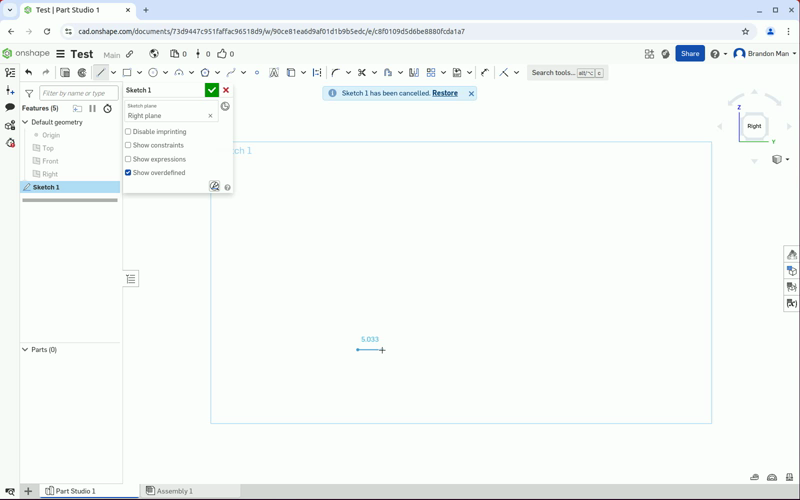
key_up(shift)
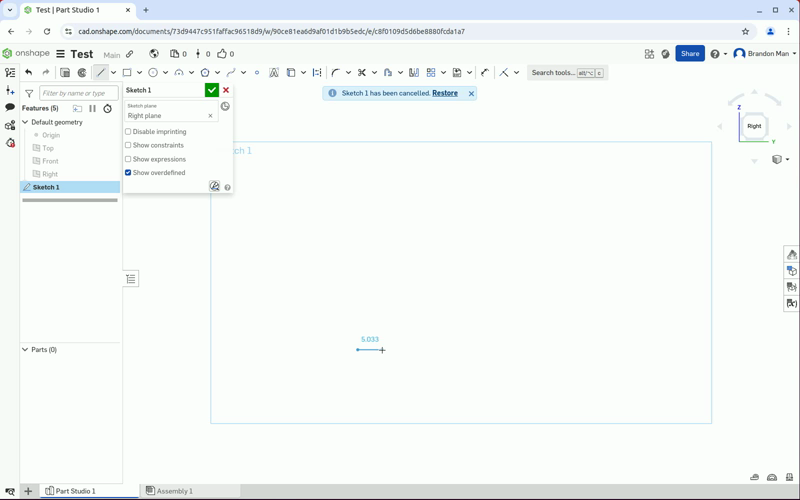
key_down(shift)
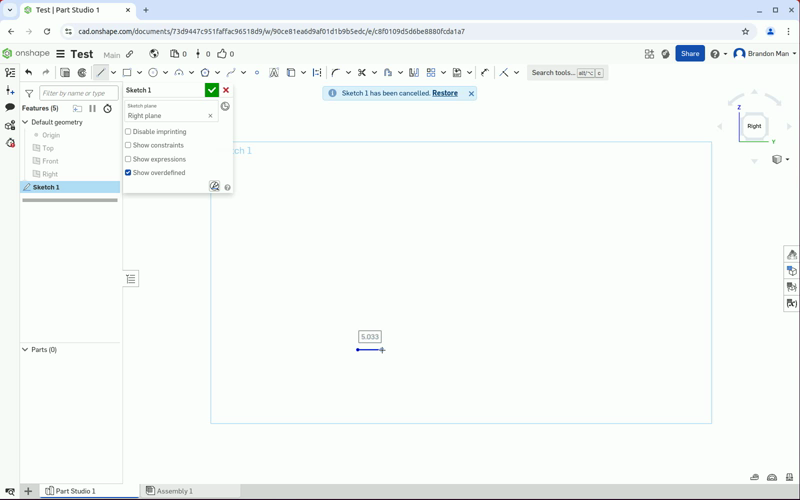
mouse_move(382, 266)
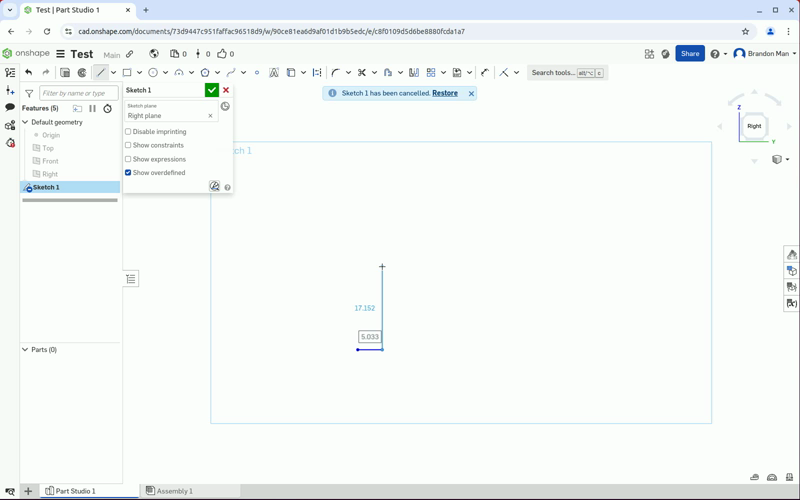
click(382, 266)
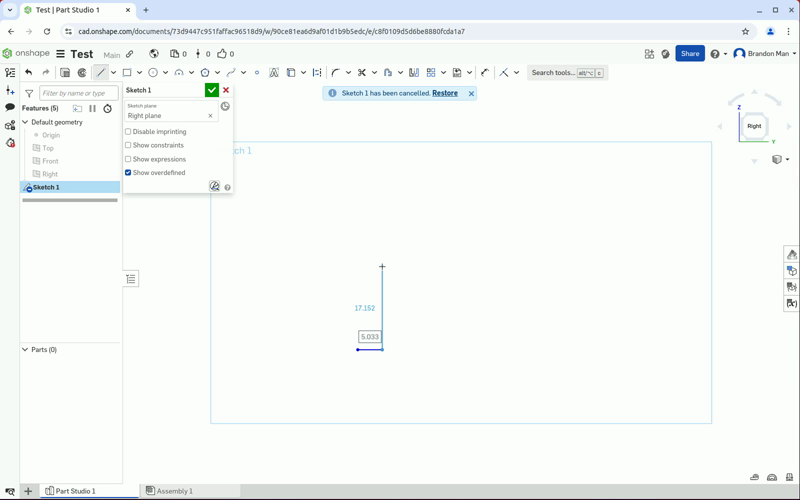
key_up(shift)
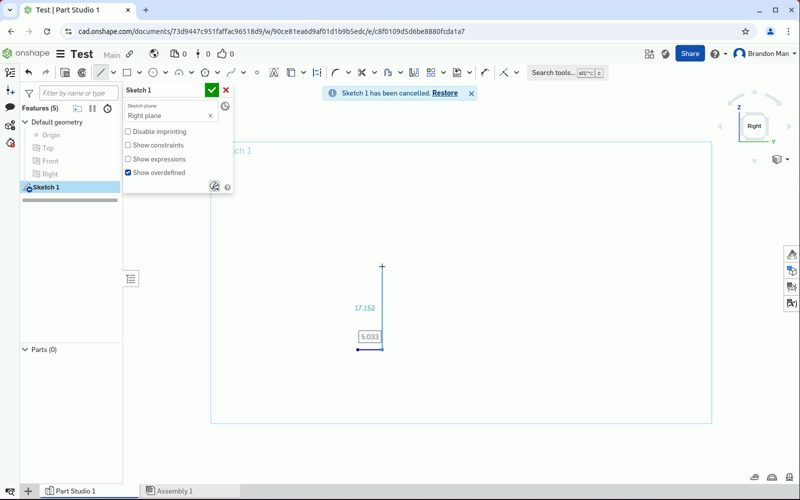
key_down(shift)
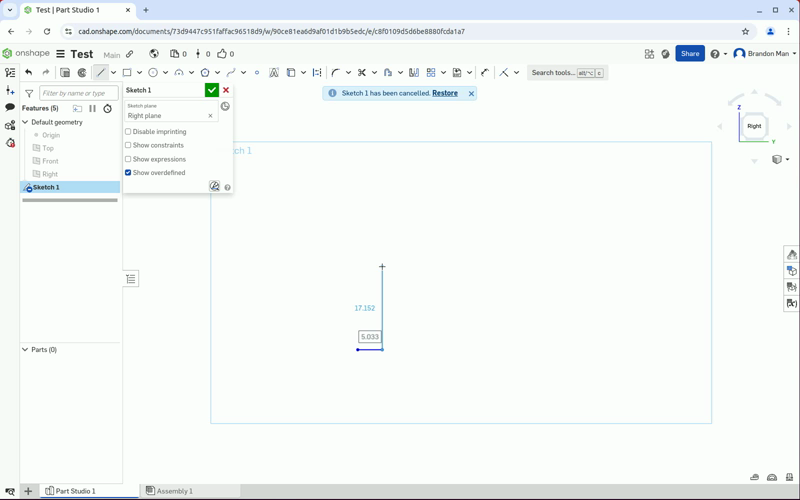
mouse_move(547, 266)
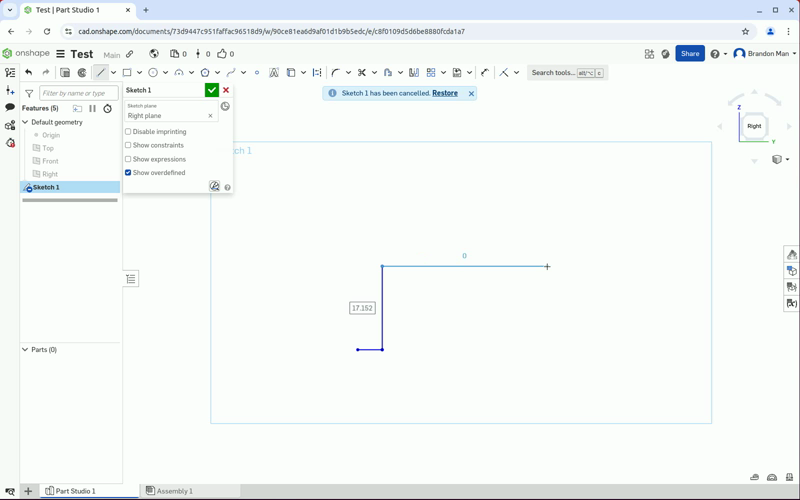
click(547, 266)
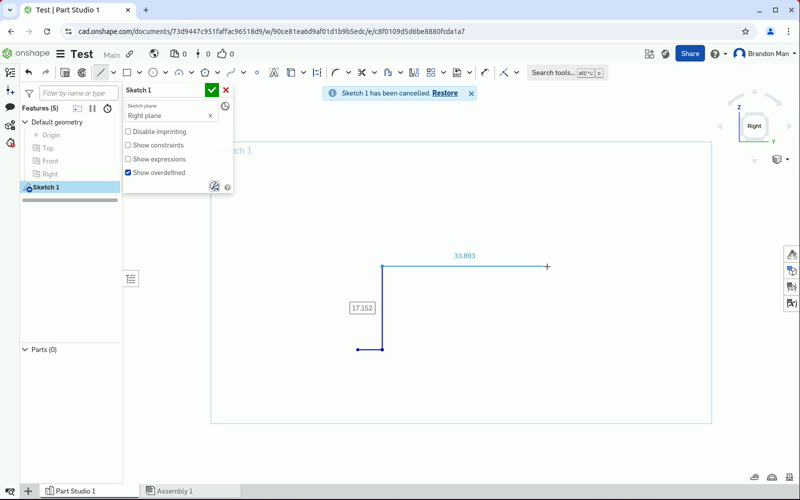
key_up(shift)
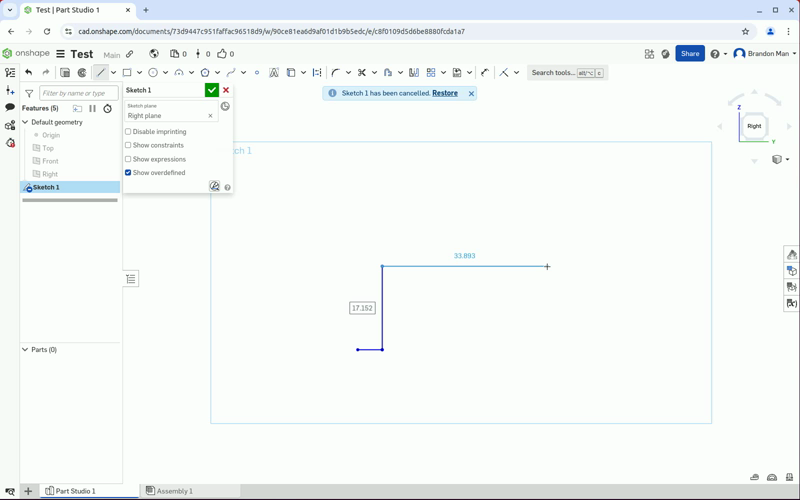
key_down(shift)
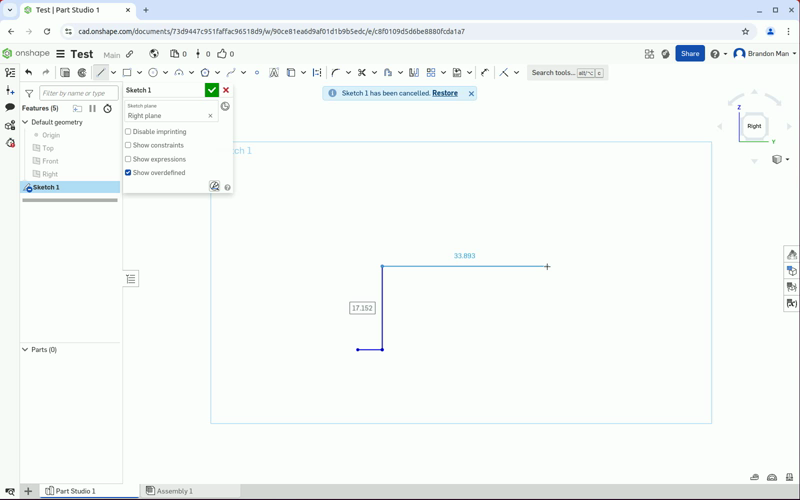
mouse_move(547, 349)
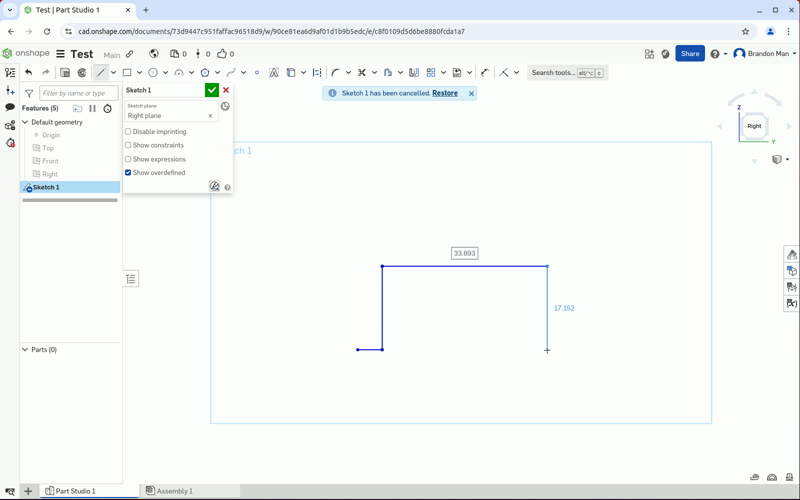
click(547, 349)
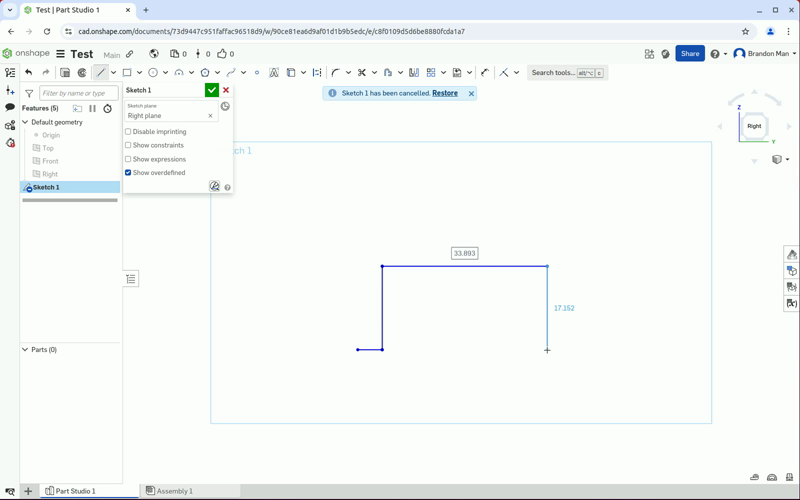
key_up(shift)
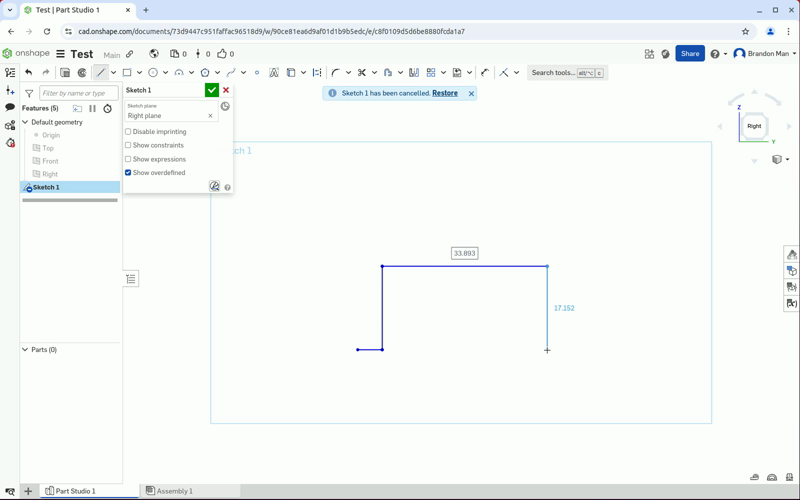
key_down(shift)
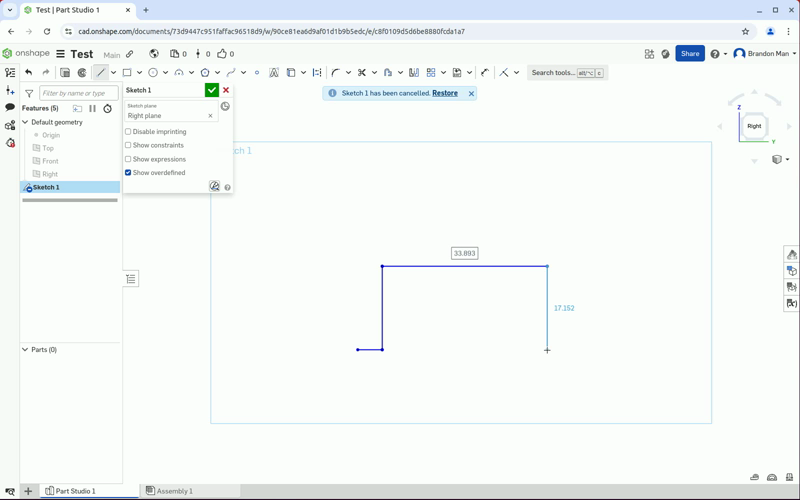
mouse_move(577, 349)
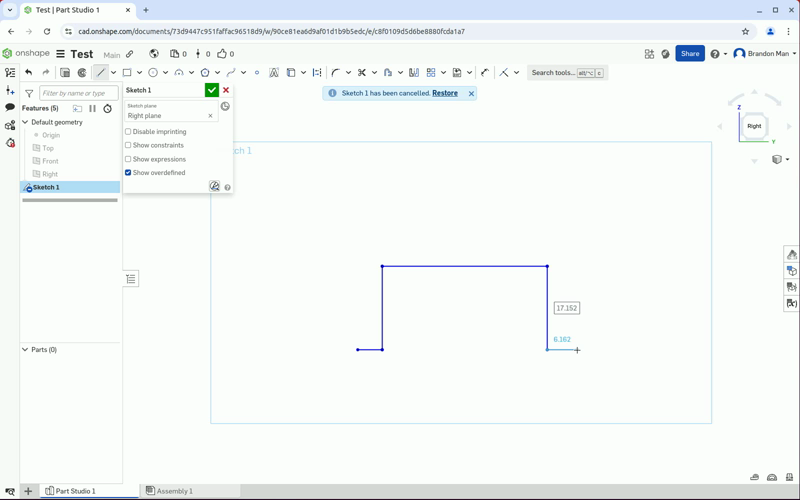
mouse_move(572, 349)
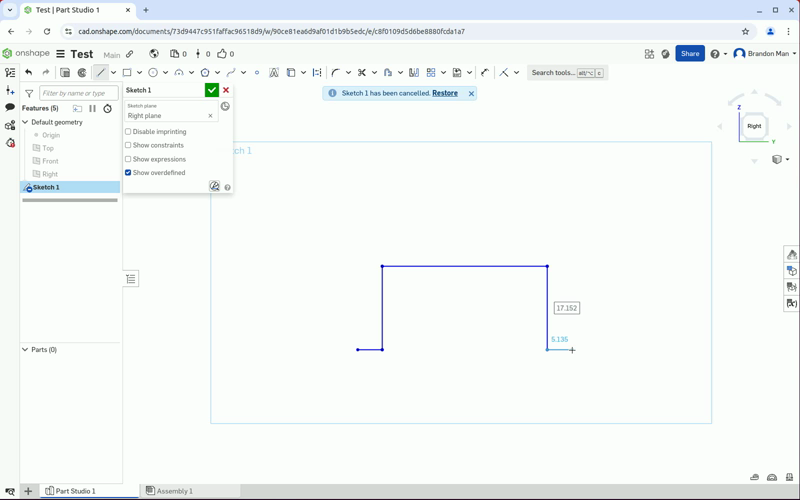
click(572, 349)
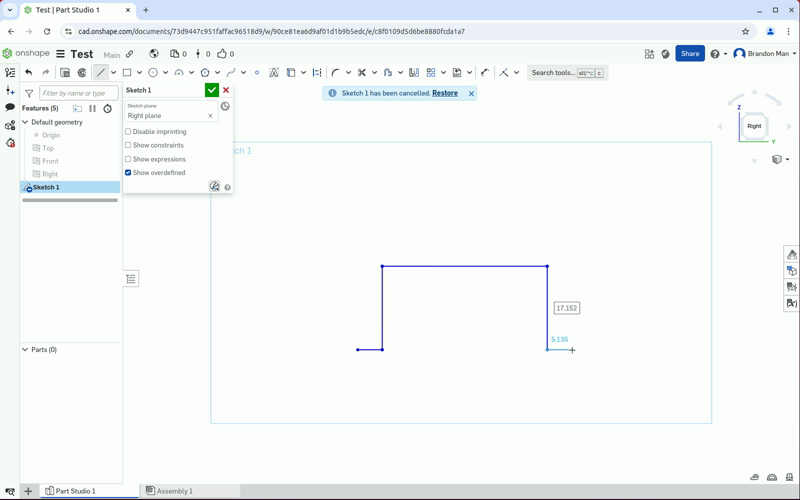
key_up(shift)
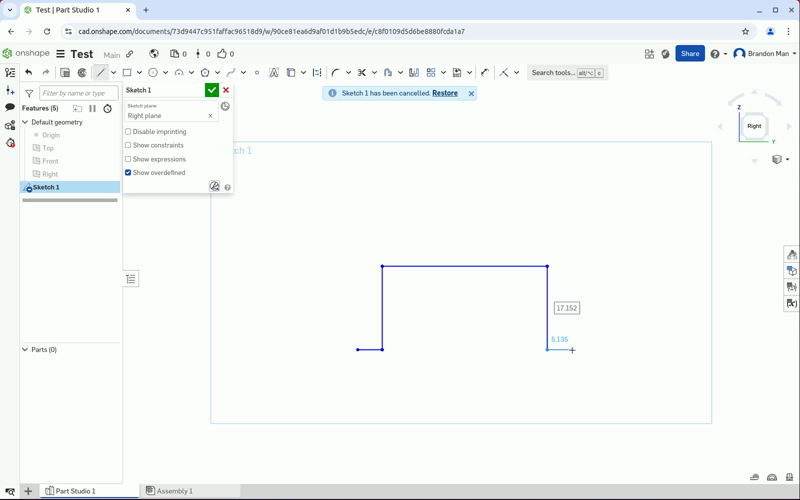
key_down(shift)
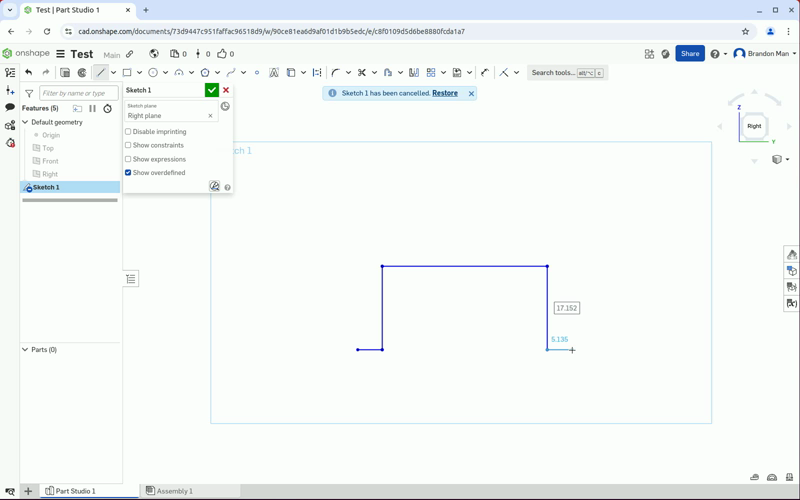
mouse_move(589, 349)
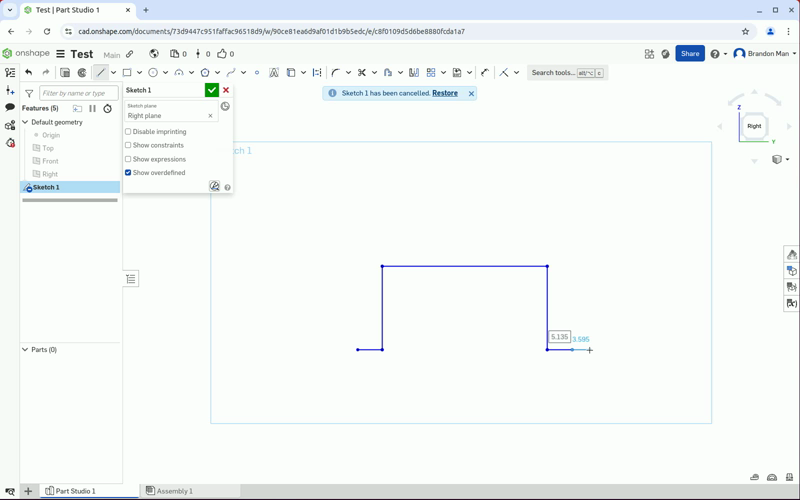
mouse_move(572, 340)
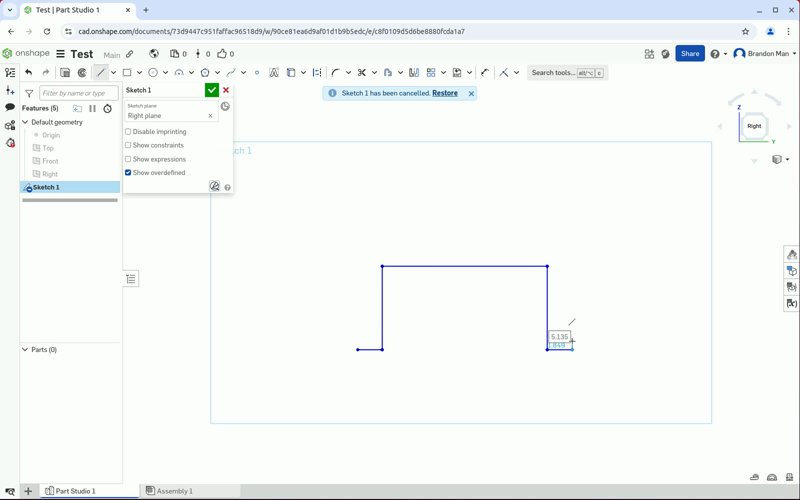
click(572, 340)
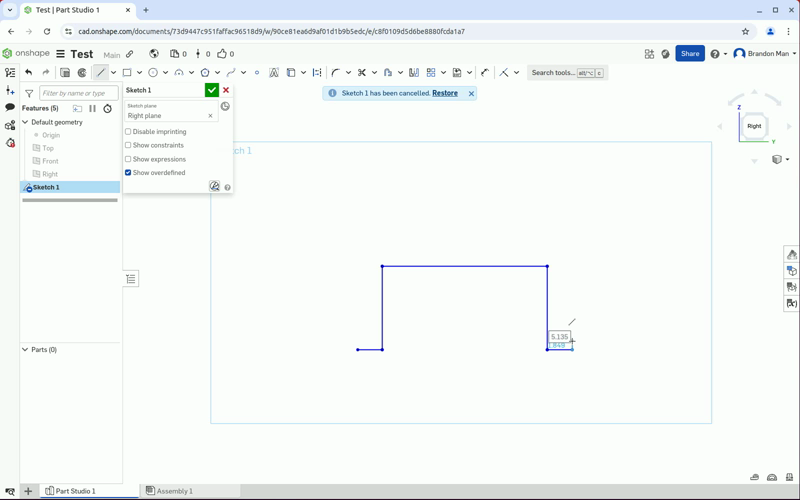
key_up(shift)
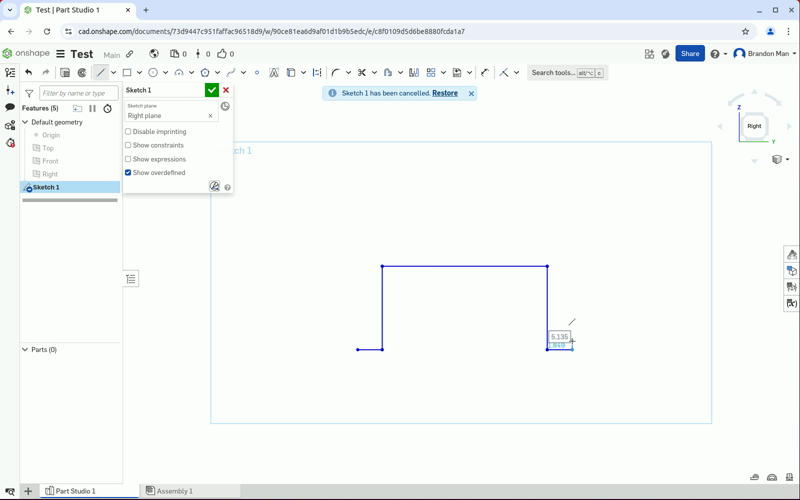
key_down(shift)
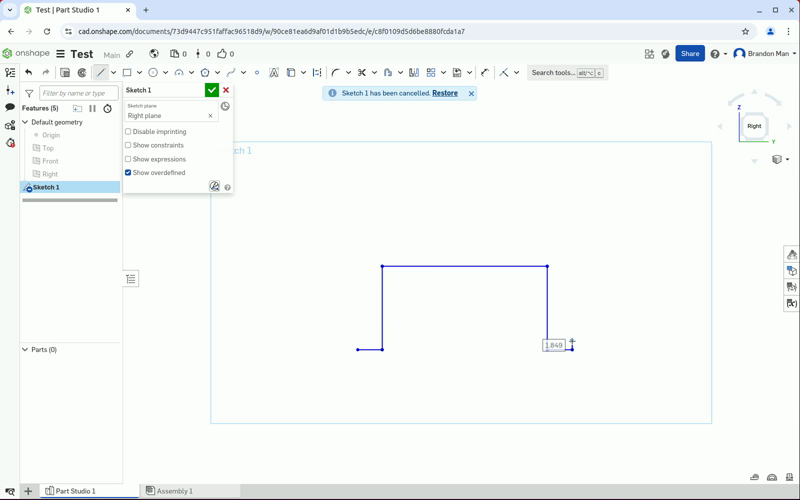
mouse_move(589, 340)
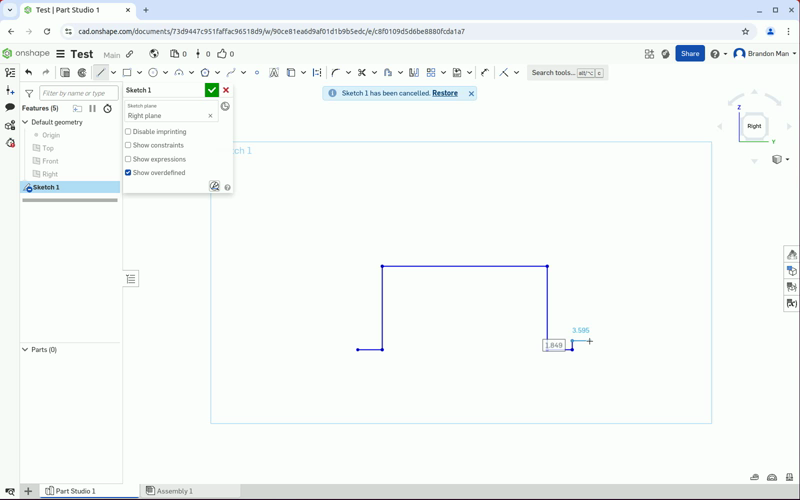
mouse_move(556, 340)
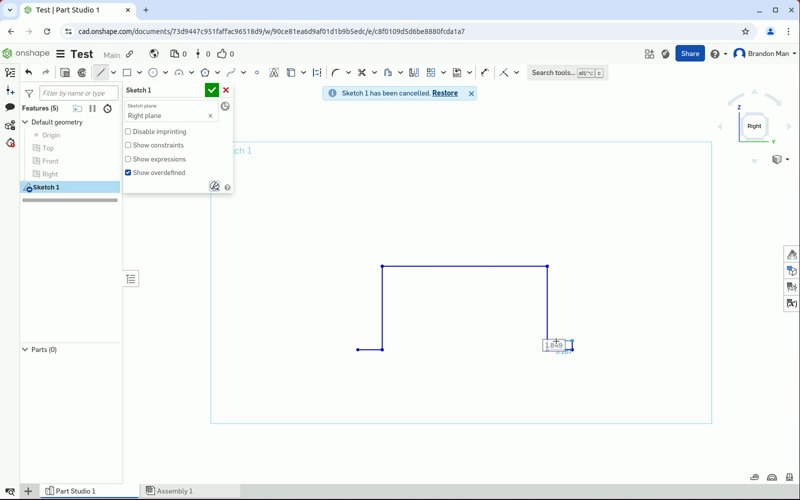
click(556, 340)
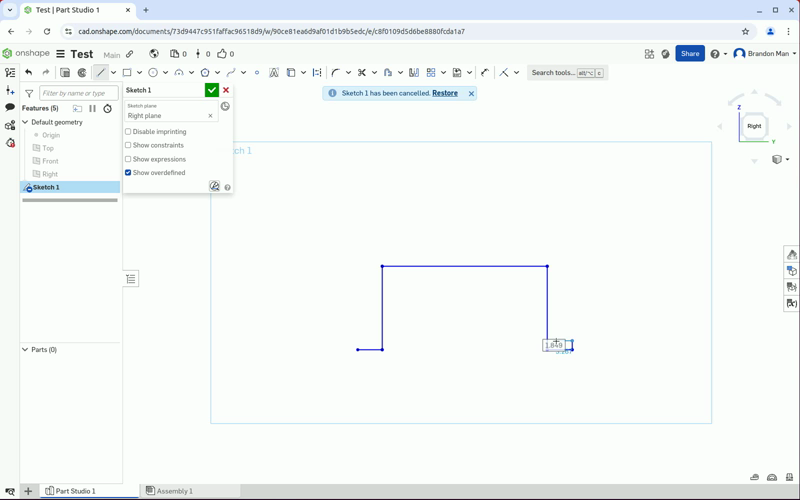
key_up(shift)
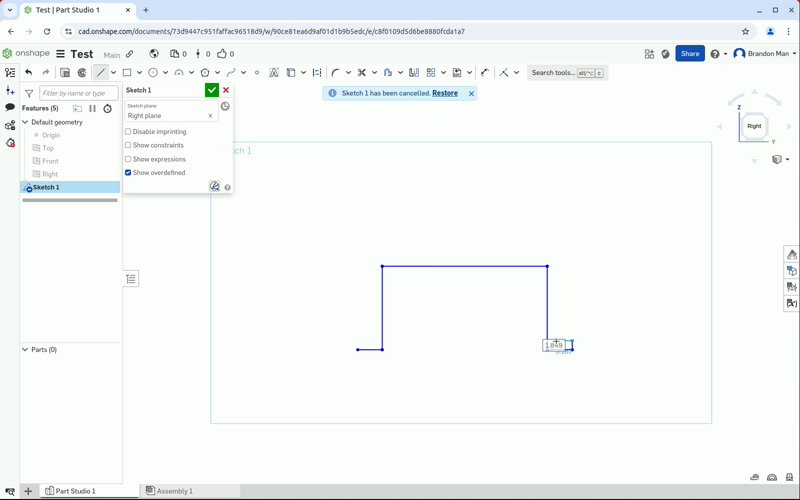
key_down(shift)
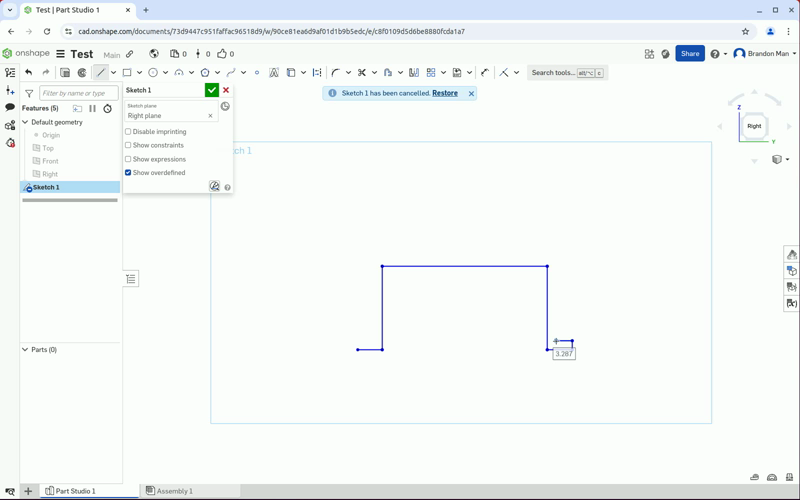
mouse_move(556, 259)
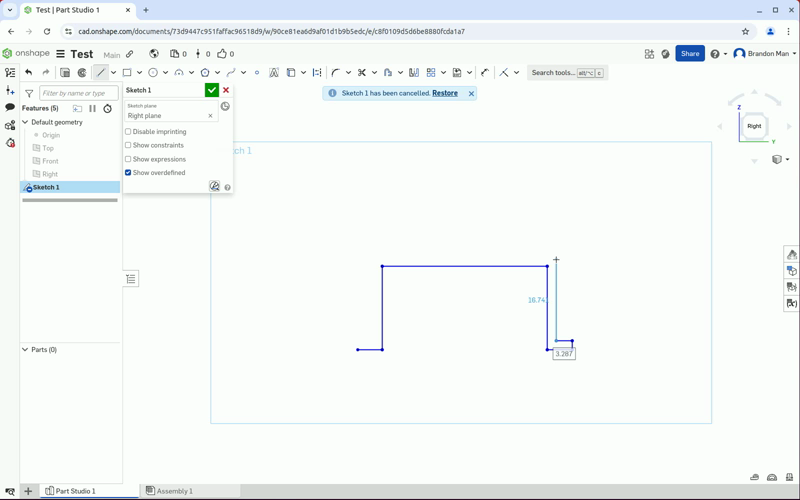
click(556, 259)
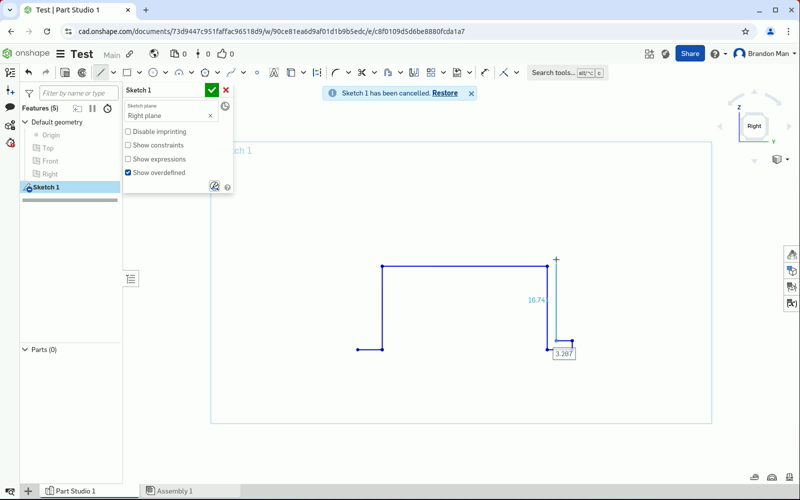
key_up(shift)
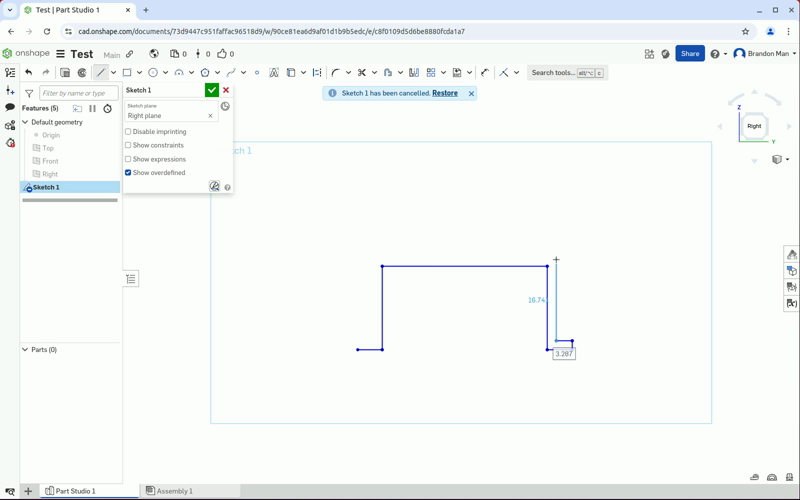
key_down(shift)
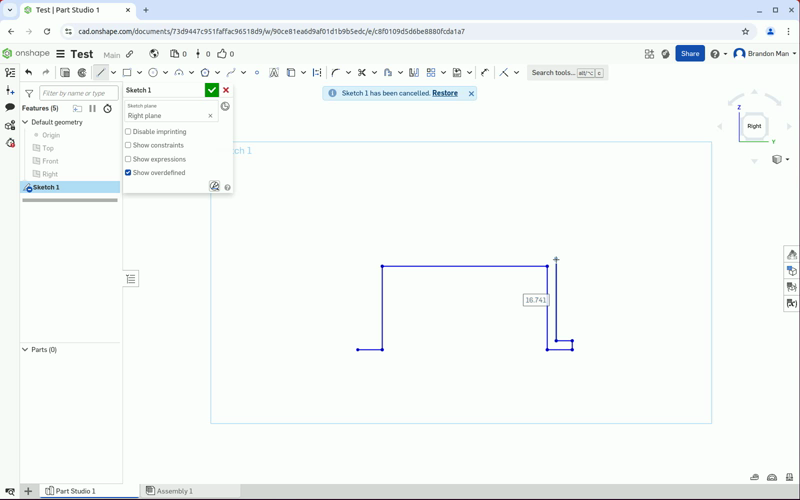
mouse_move(373, 259)
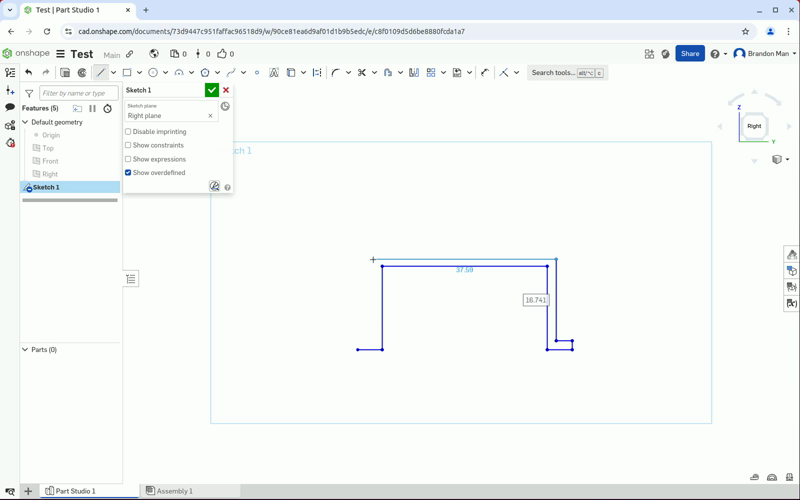
click(373, 259)
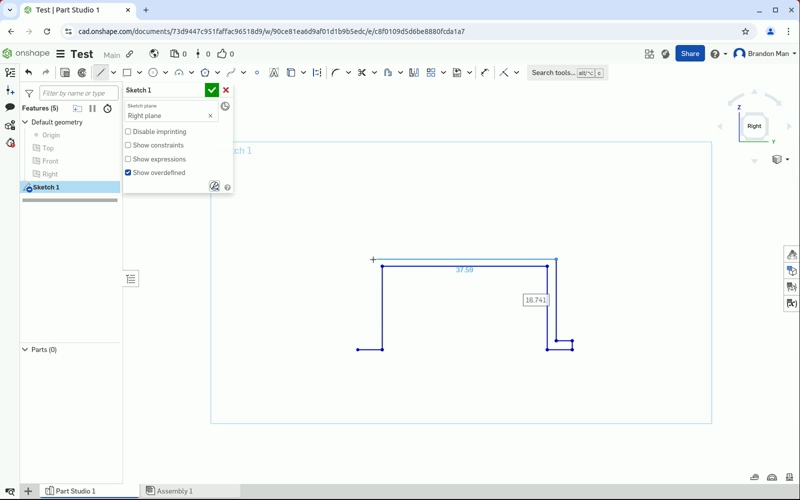
key_up(shift)
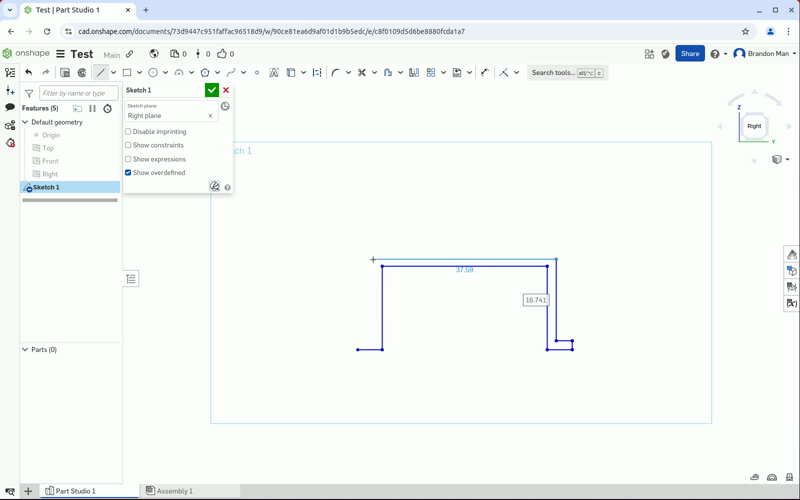
key_down(shift)
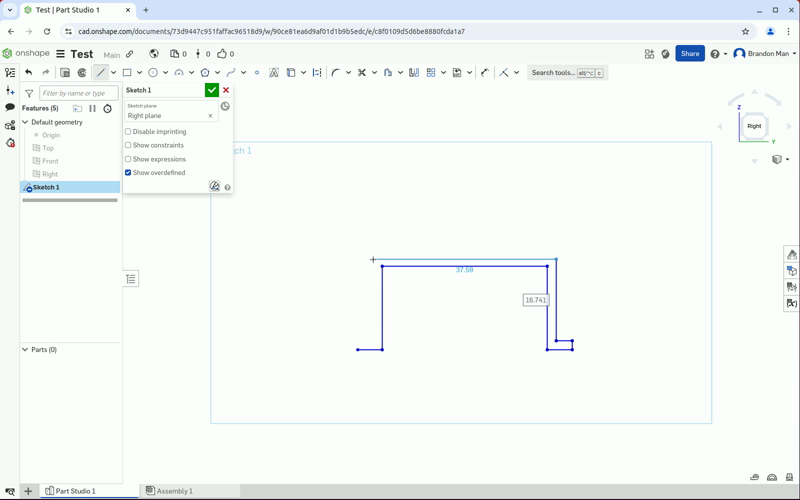
mouse_move(373, 340)
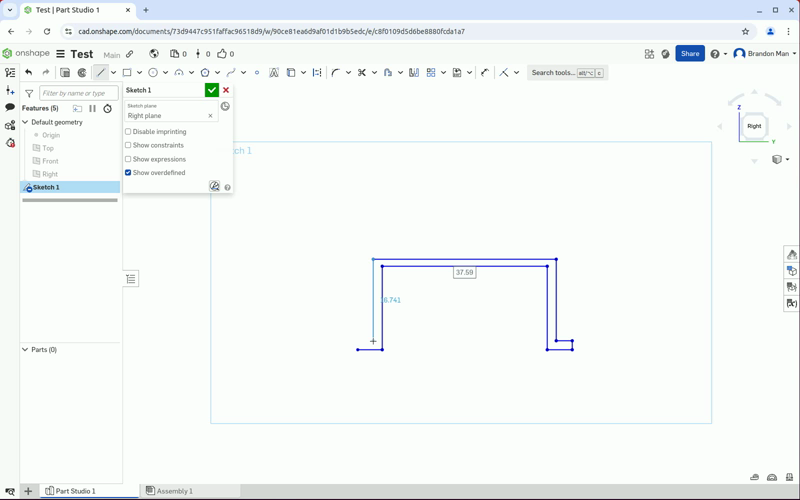
click(373, 340)
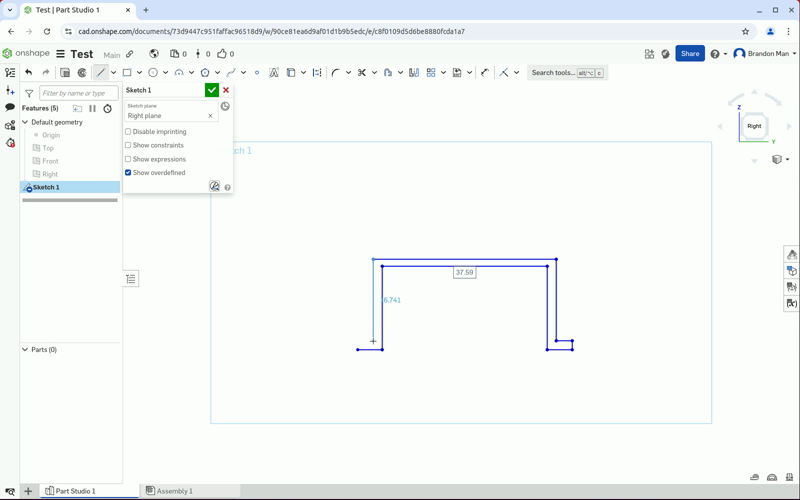
key_up(shift)
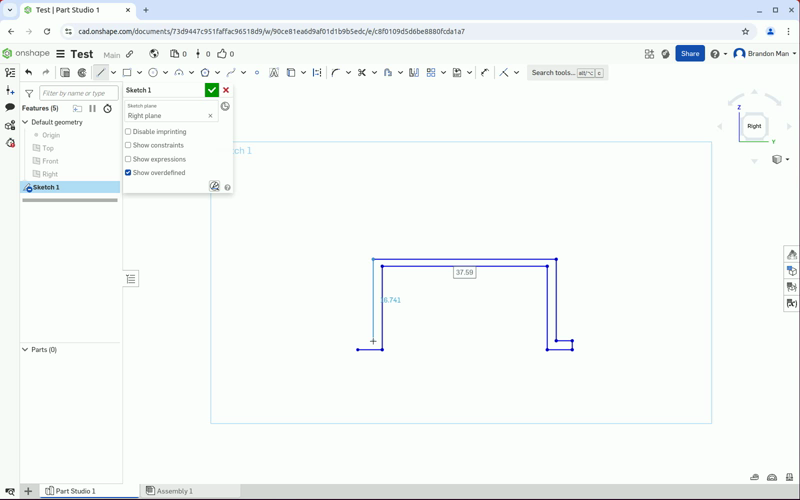
key_down(shift)
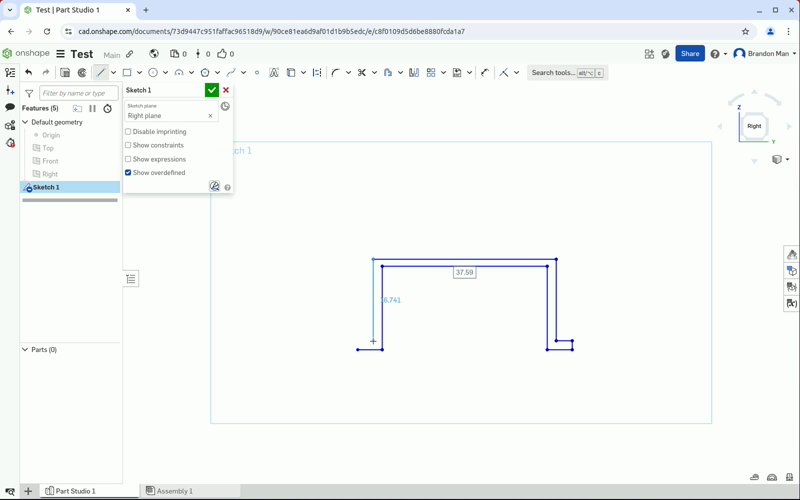
mouse_move(403, 340)
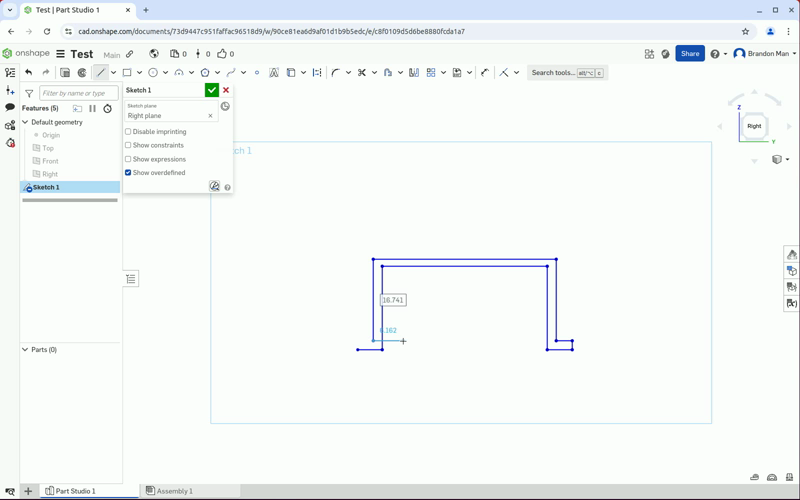
mouse_move(357, 340)
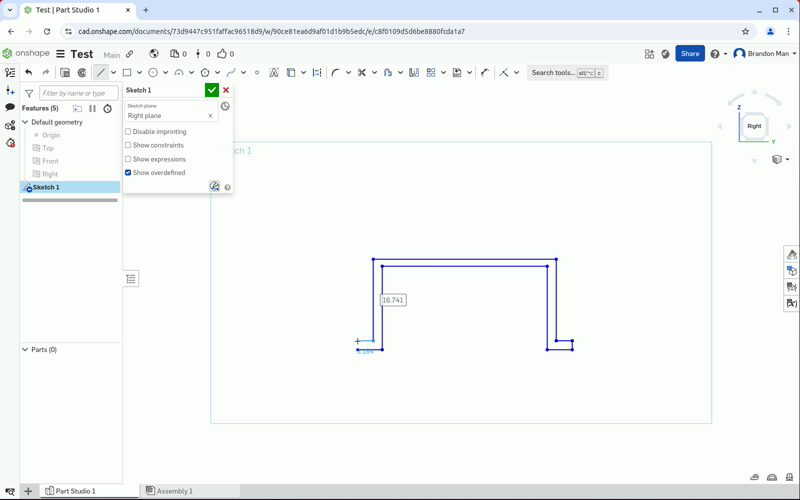
click(357, 340)
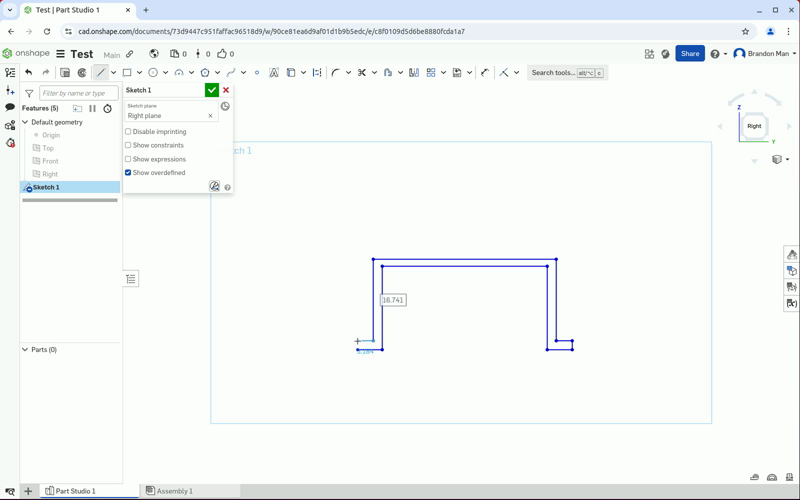
key_up(shift)
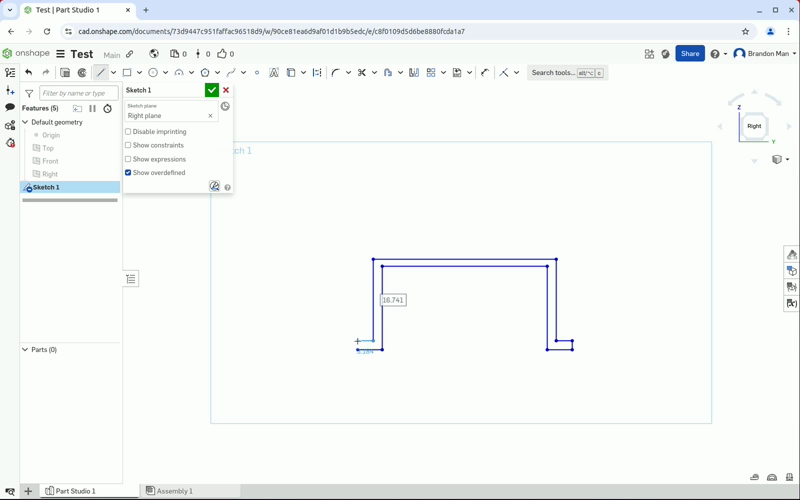
mouse_move(387, 340)
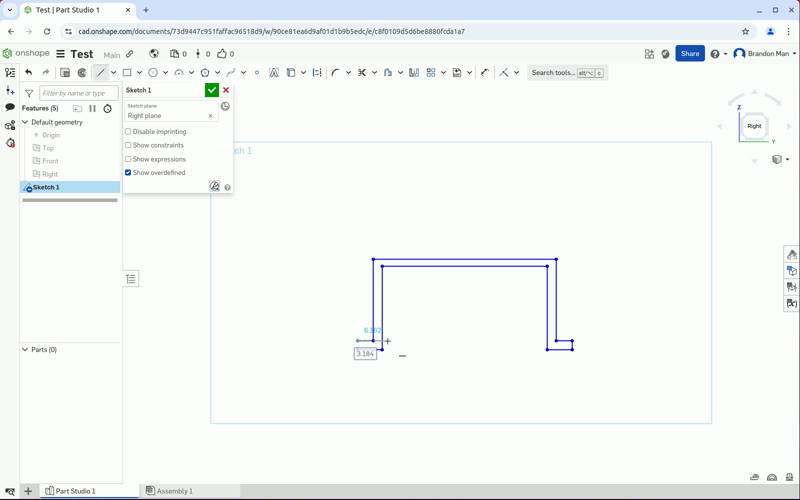
key_down(shift)
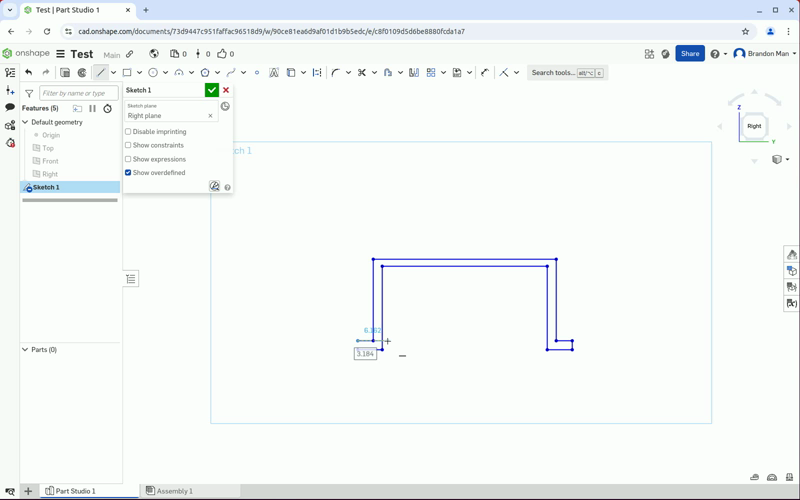
mouse_move(357, 349)
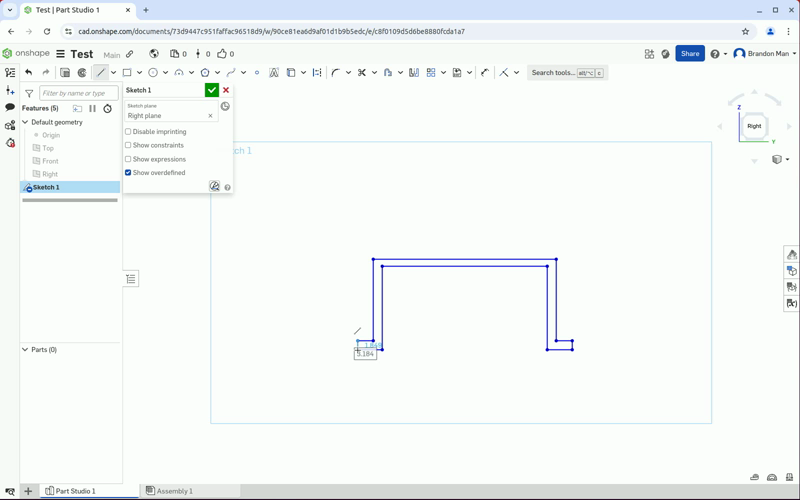
key_up(shift)
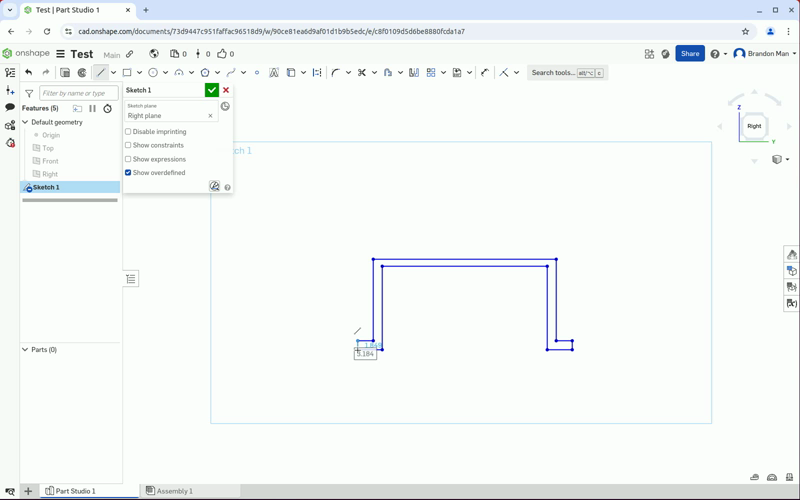
click(357, 349)
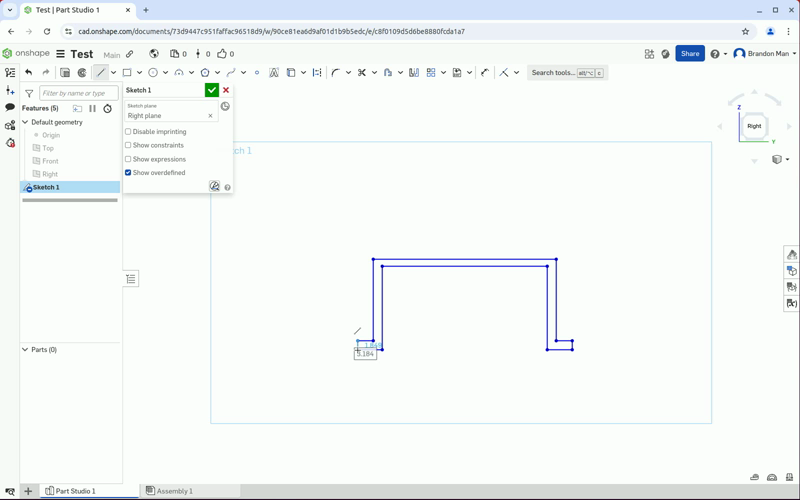
key(esc)
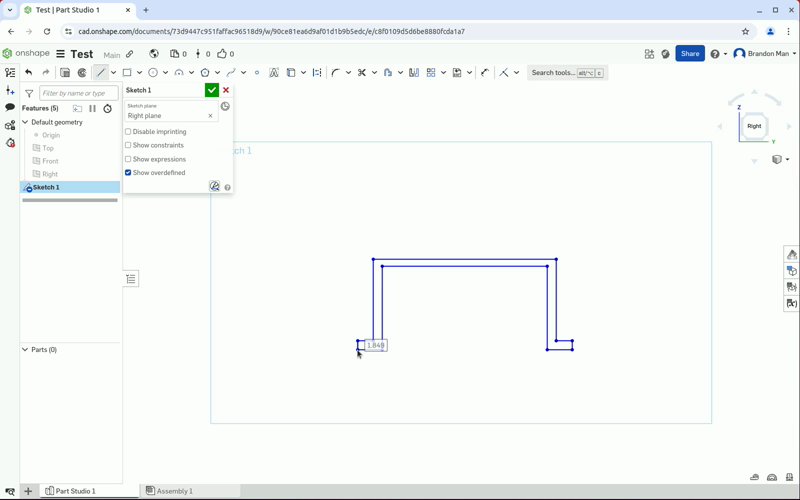
mouse_move(373, 344)
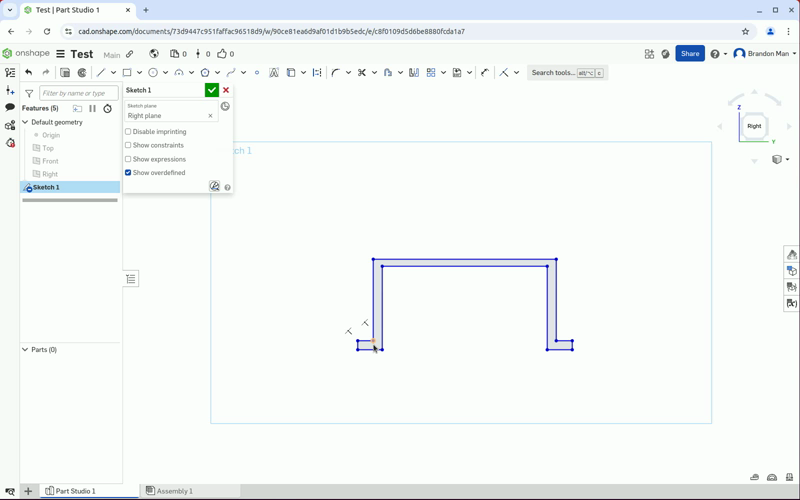
click(373, 344)
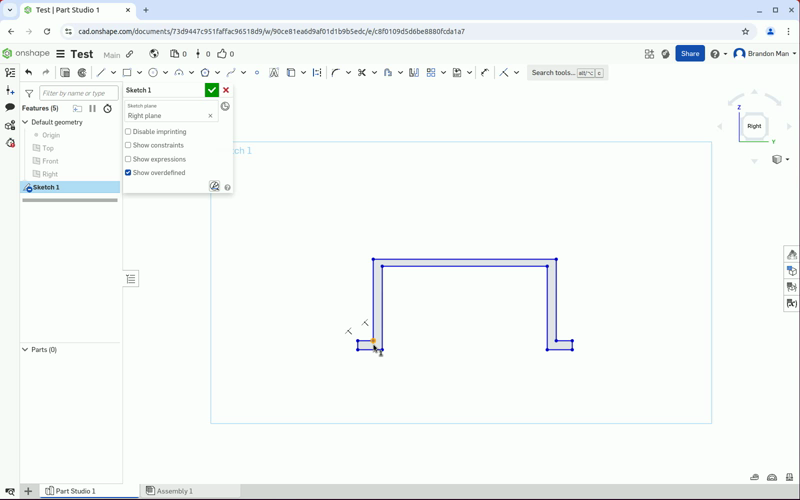
mouse_move(73, 352)
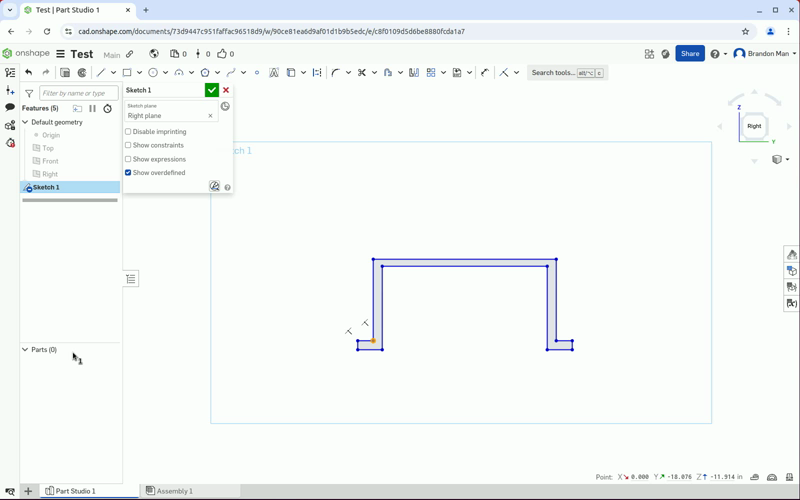
key(shift+y)
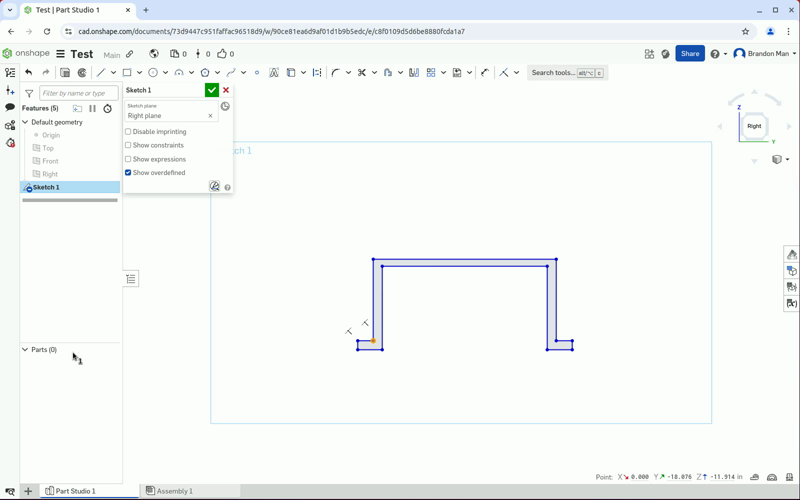
key(shift+e)
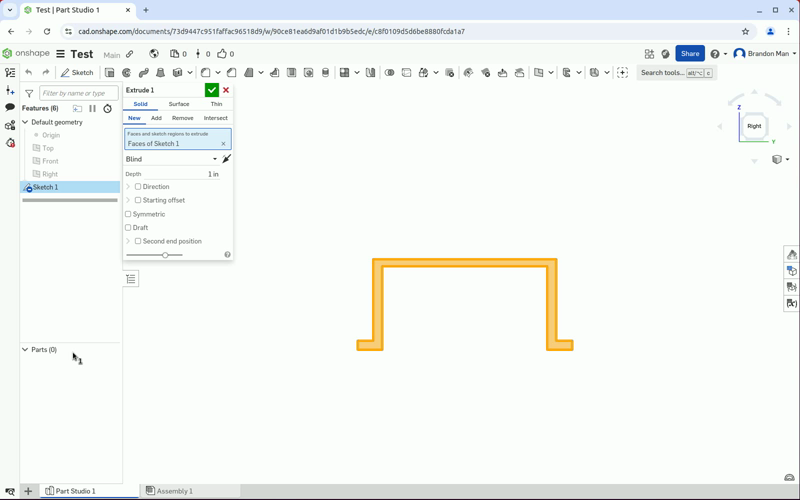
mouse_move(143, 106)
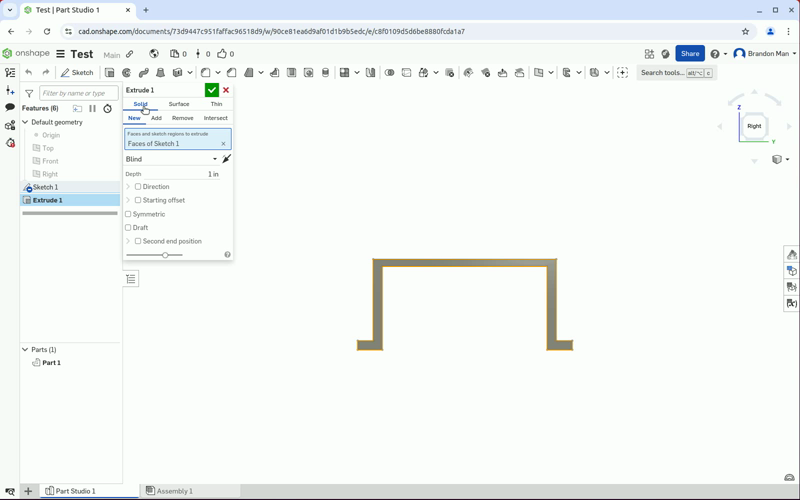
click(143, 106)
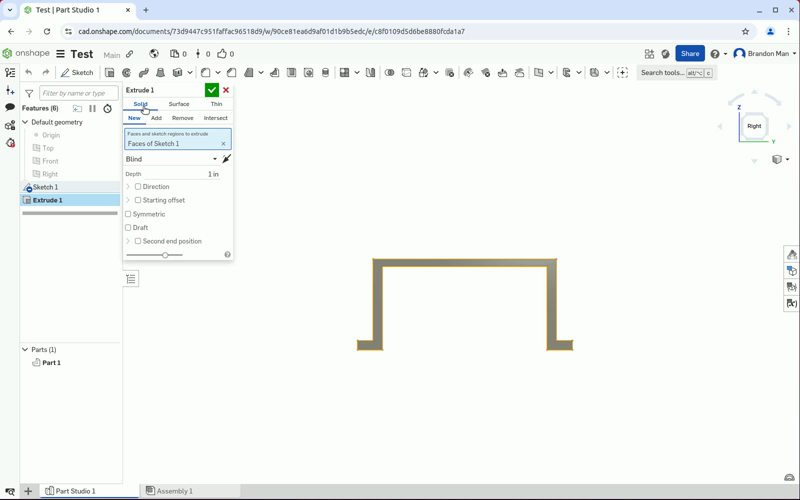
mouse_move(137, 120)
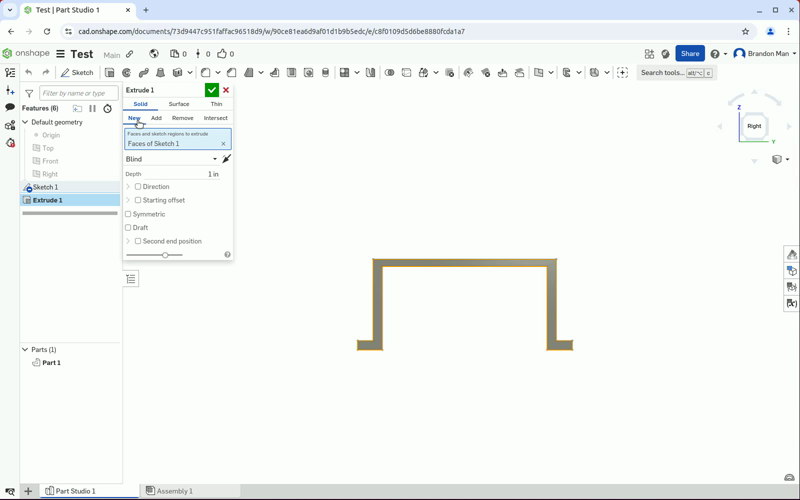
click(137, 120)
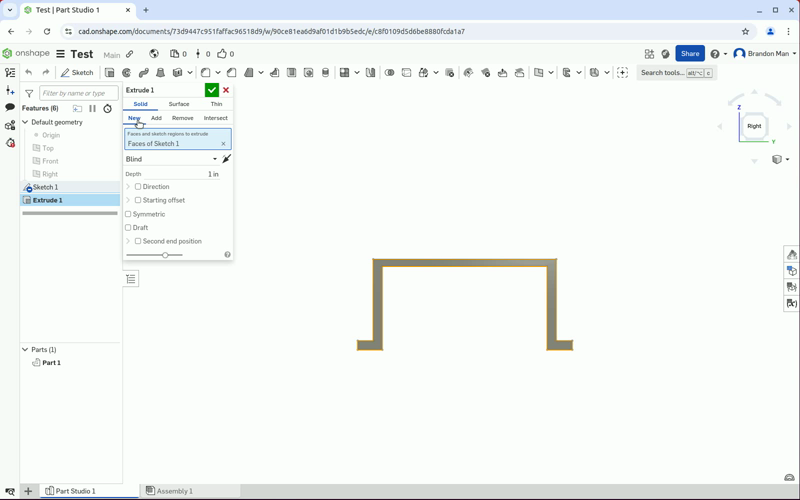
key(tab, 4)
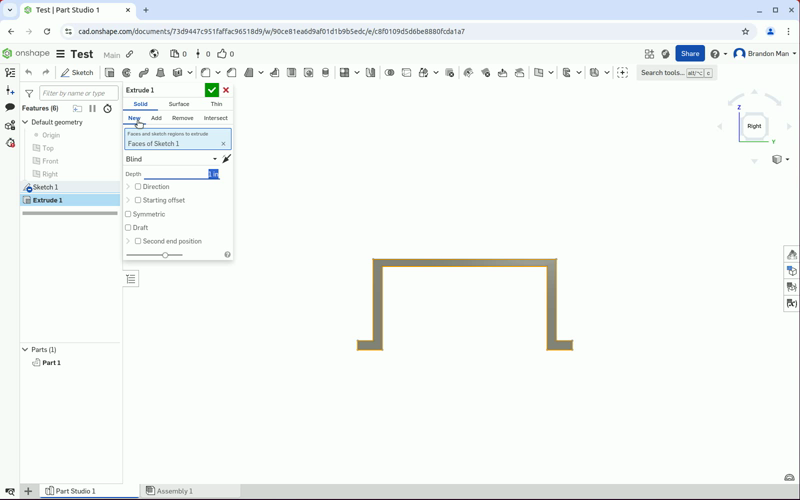
text(4.333)
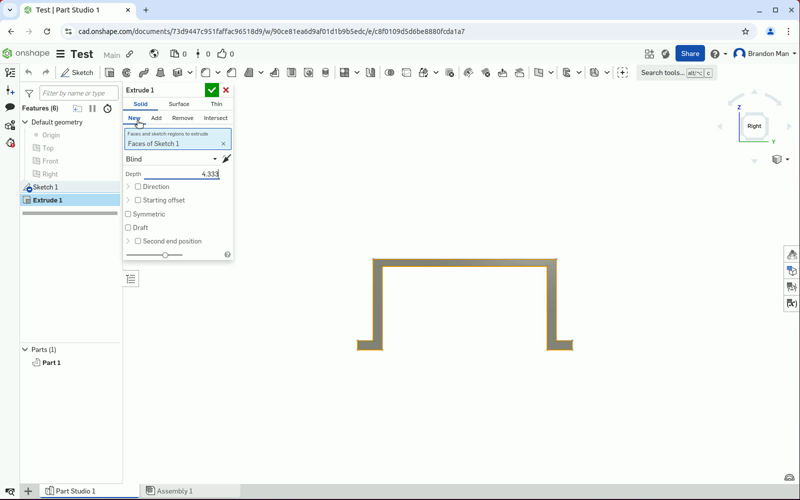
key(enter)
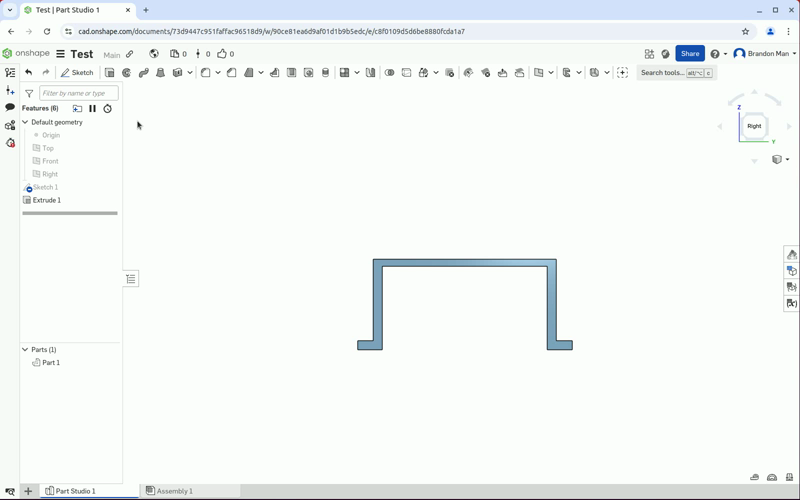
key(shift+h)
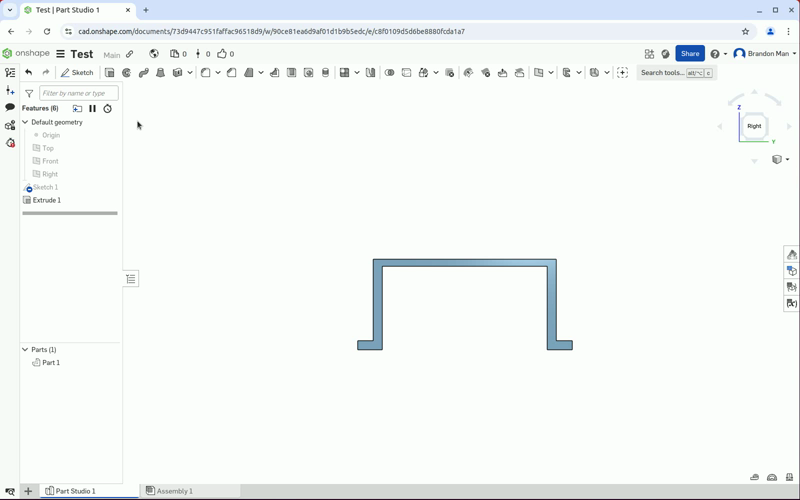
key(shift+h)
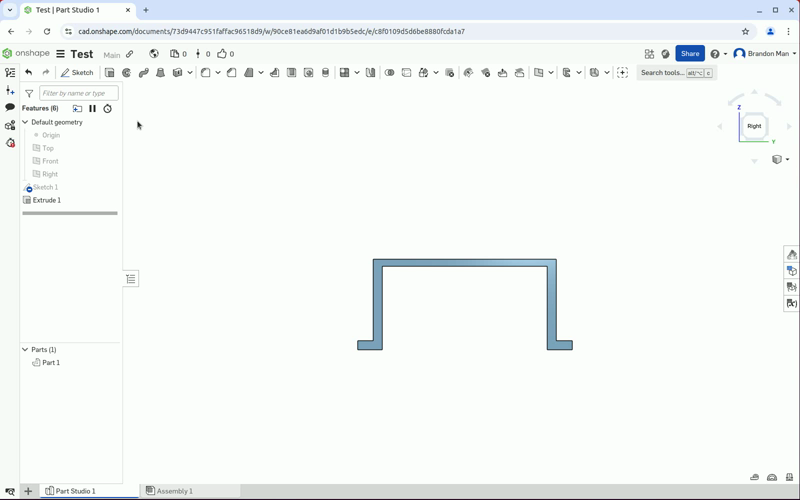
mouse_move(73, 189)
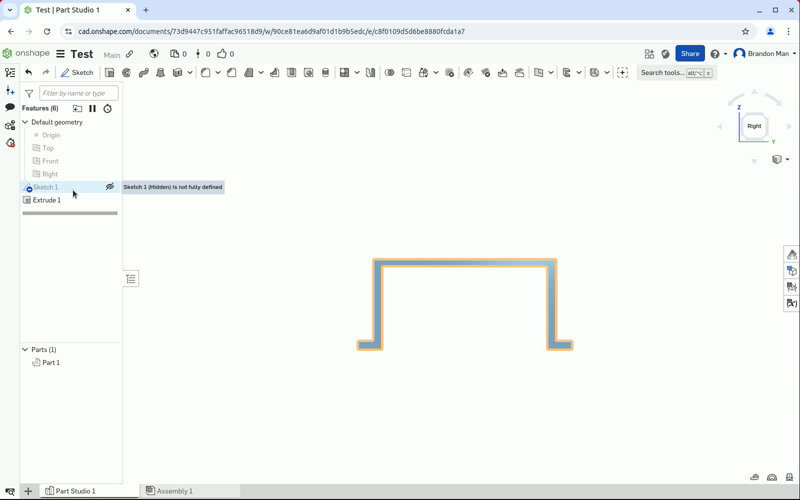
click(73, 189)
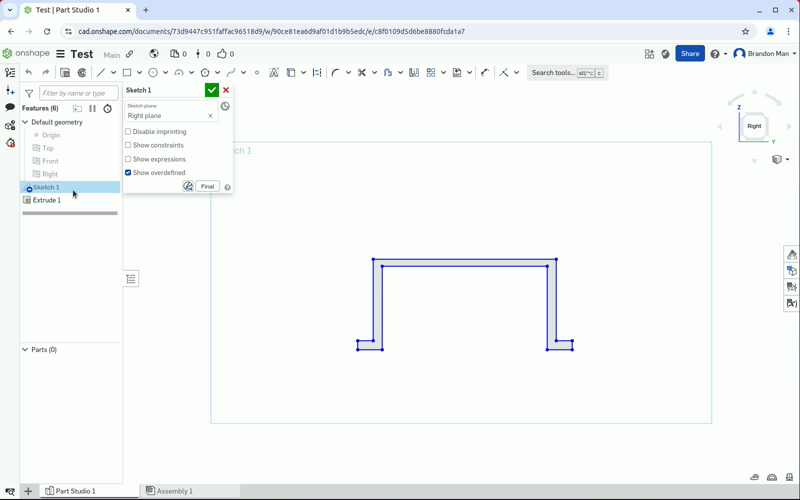
mouse_move(229, 92)
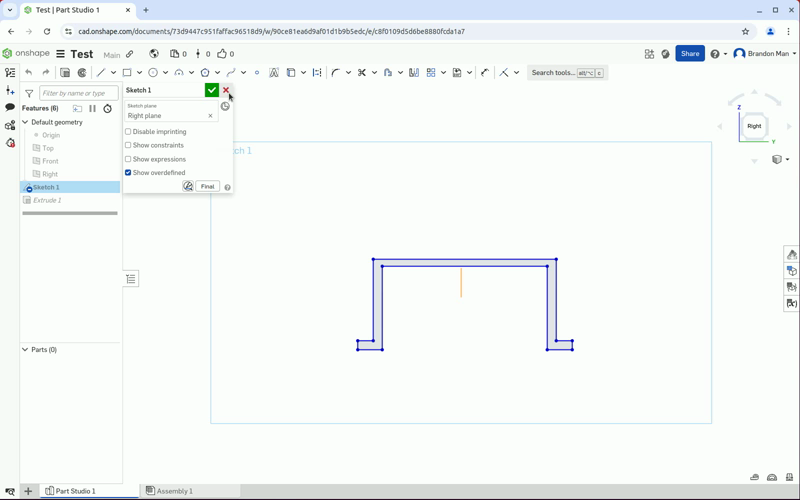
click(229, 92)
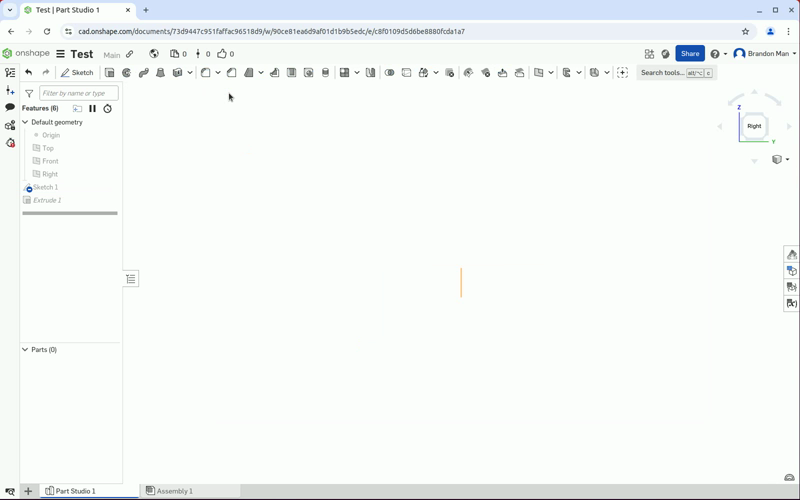
mouse_move(73, 352)
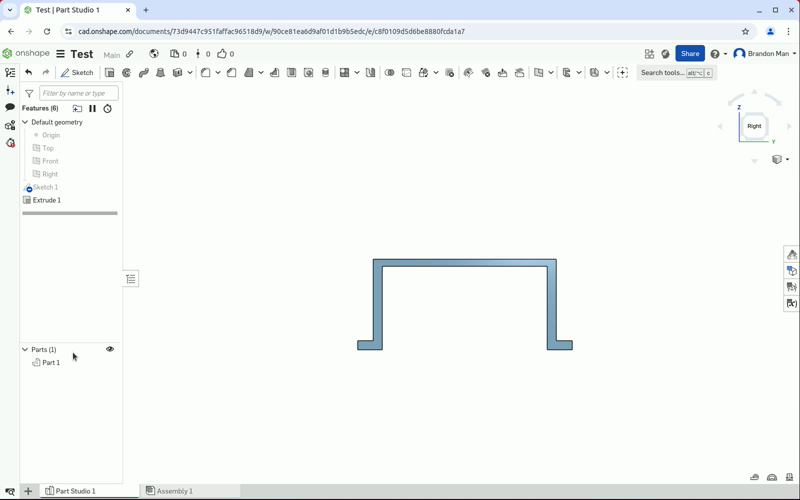
key(y)
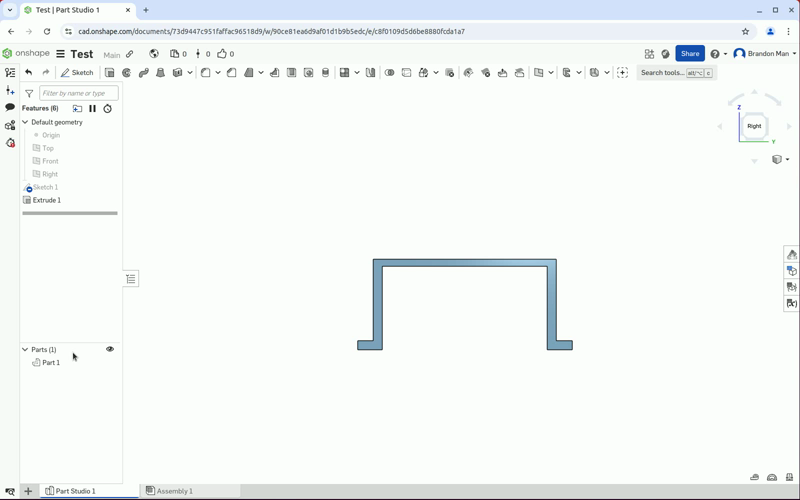
key(shift+p)
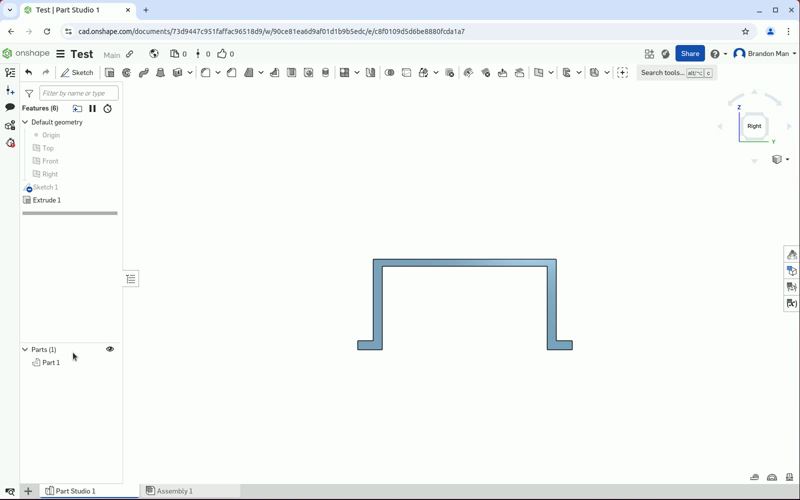
key(space)
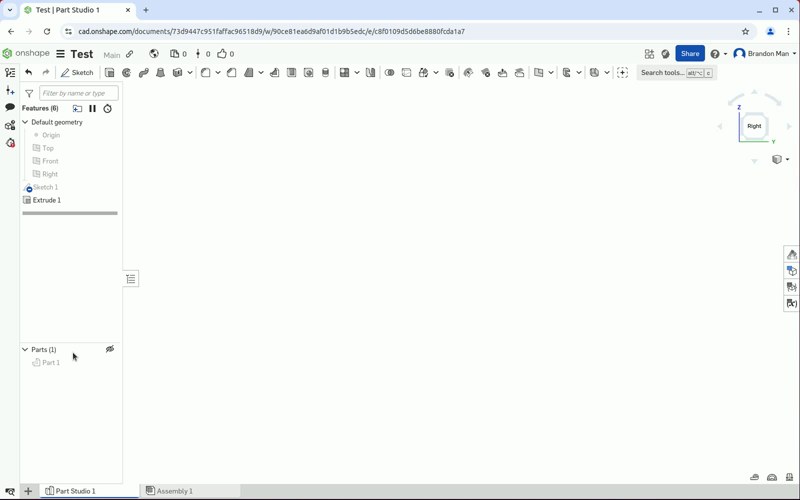
key_down(shift)
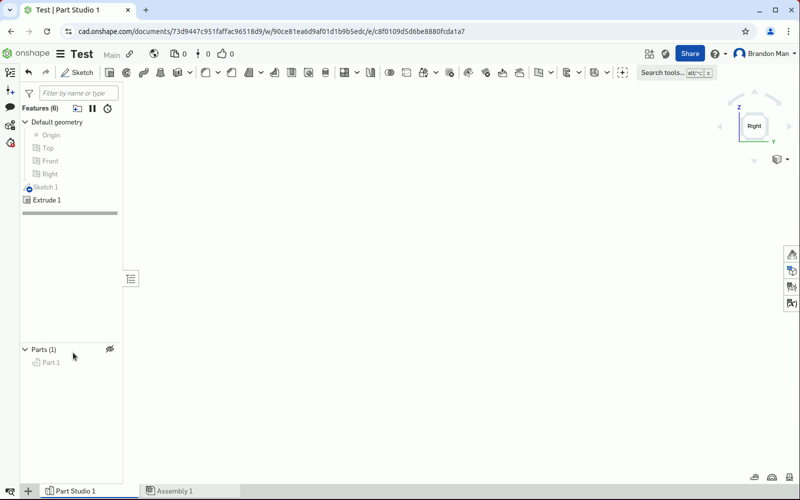
key(right)
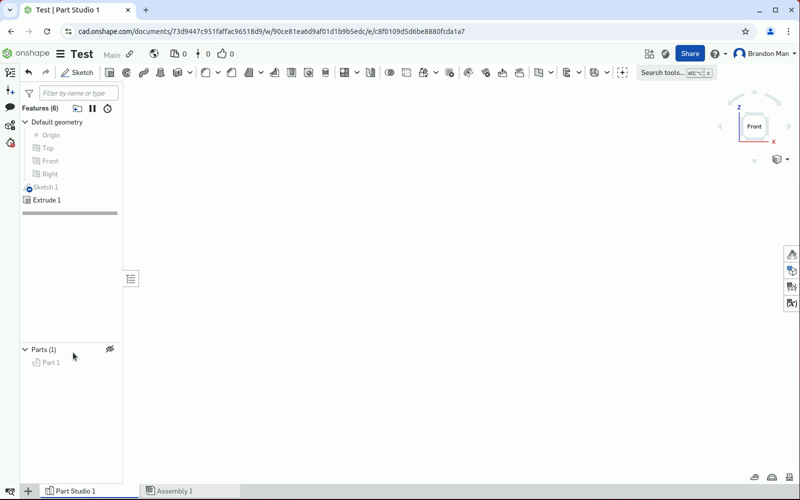
key_up(shift)
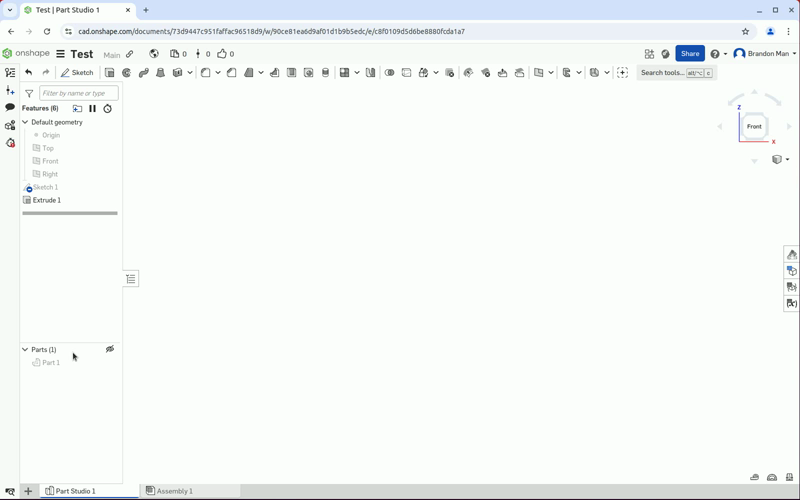
key(space)
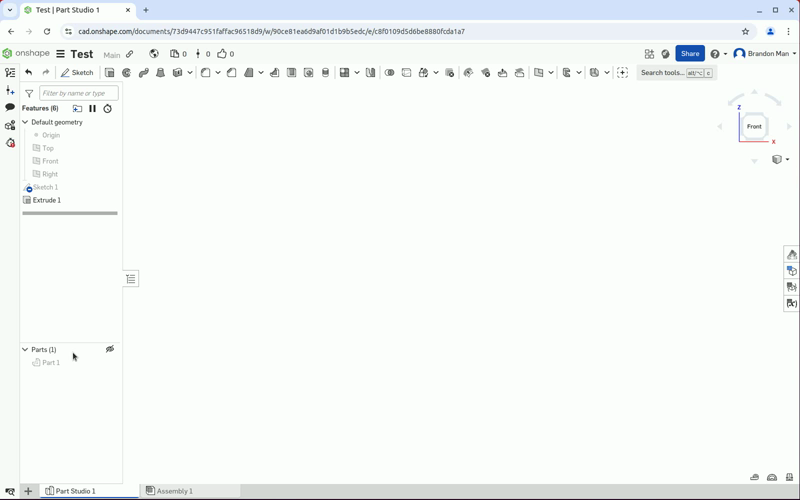
key_down(shift)
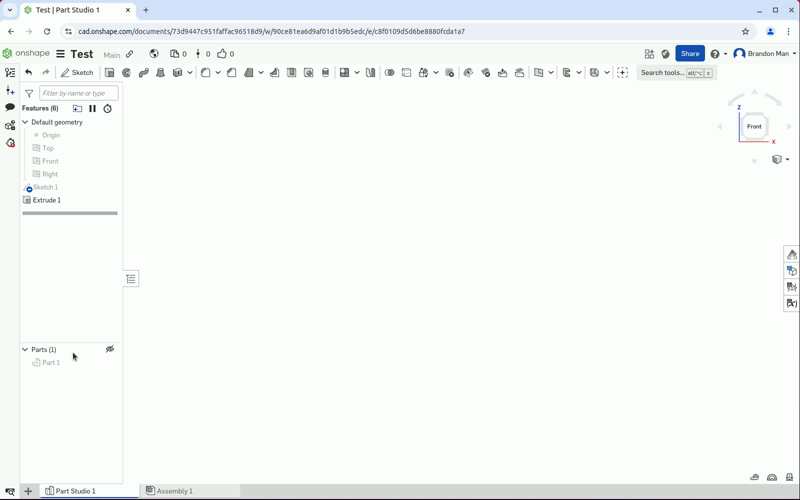
key(down)
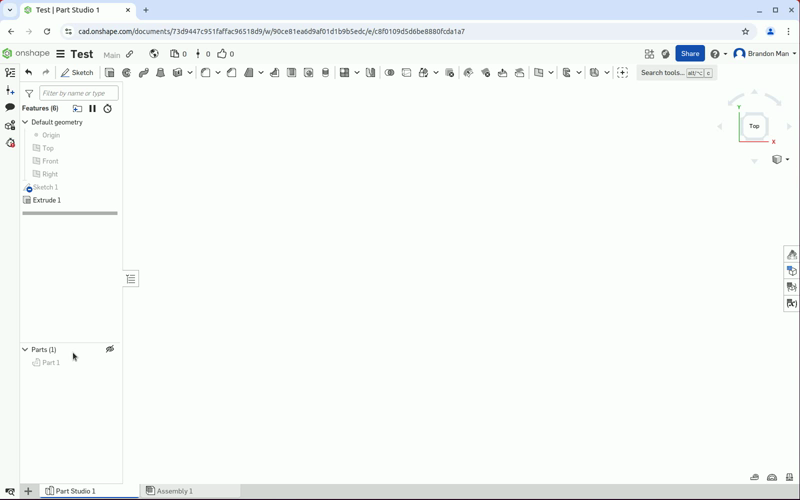
key_up(shift)
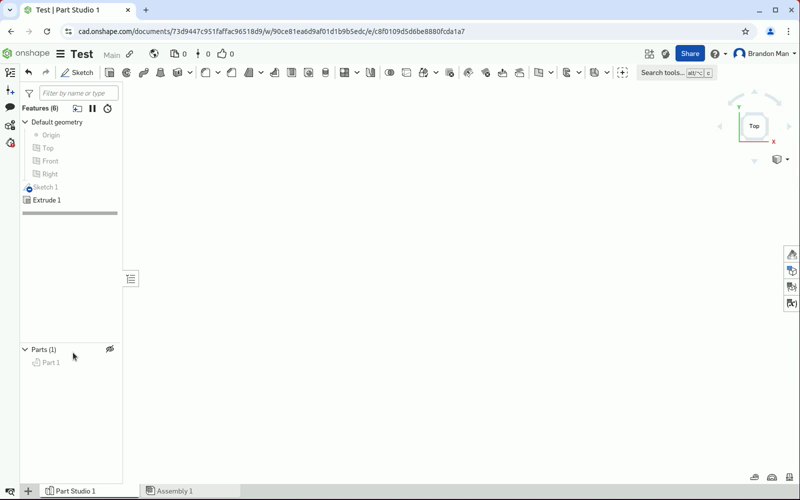
mouse_move(73, 352)
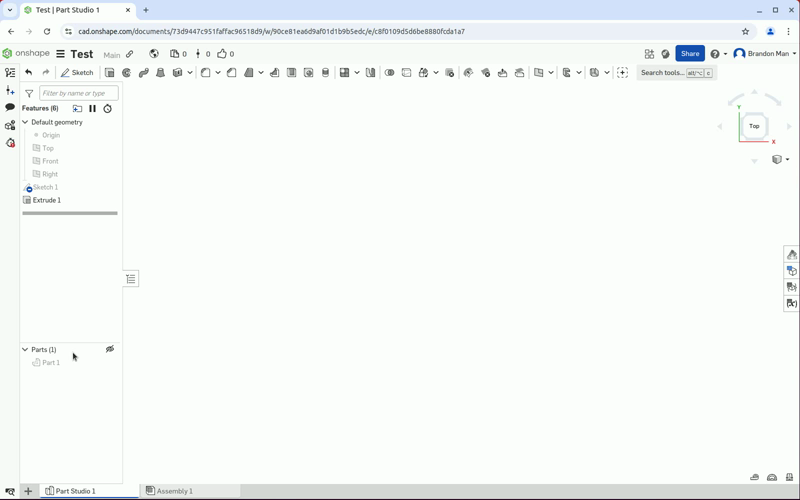
key(shift+y)
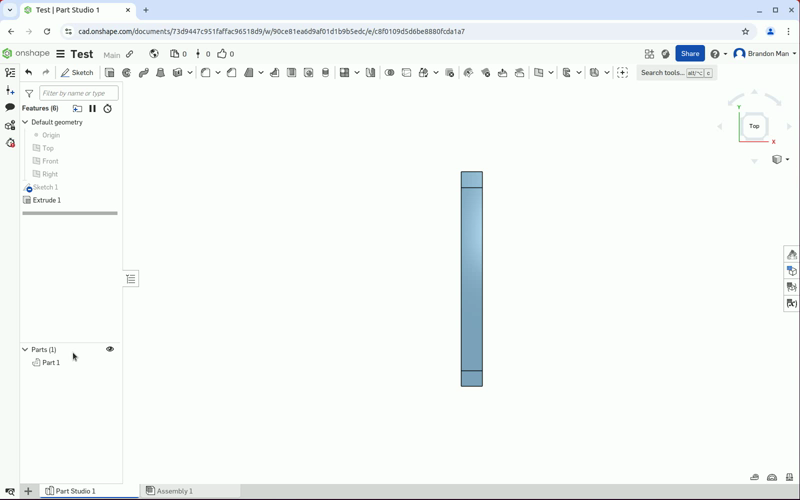
mouse_move(541, 75)
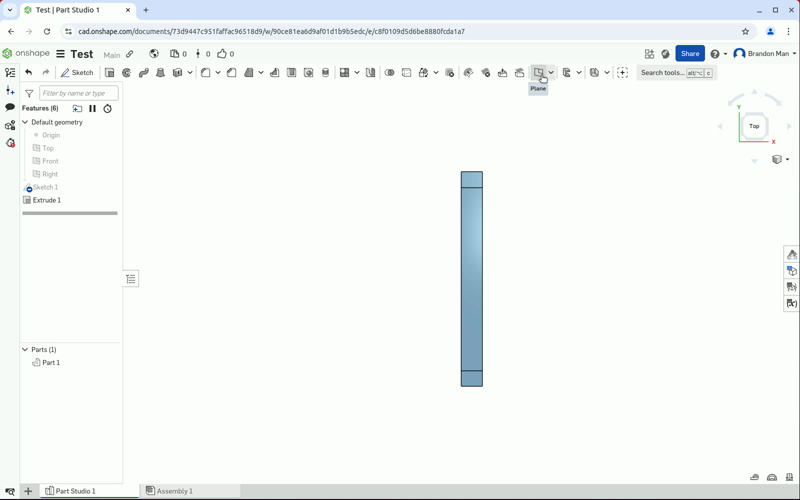
click(541, 75)
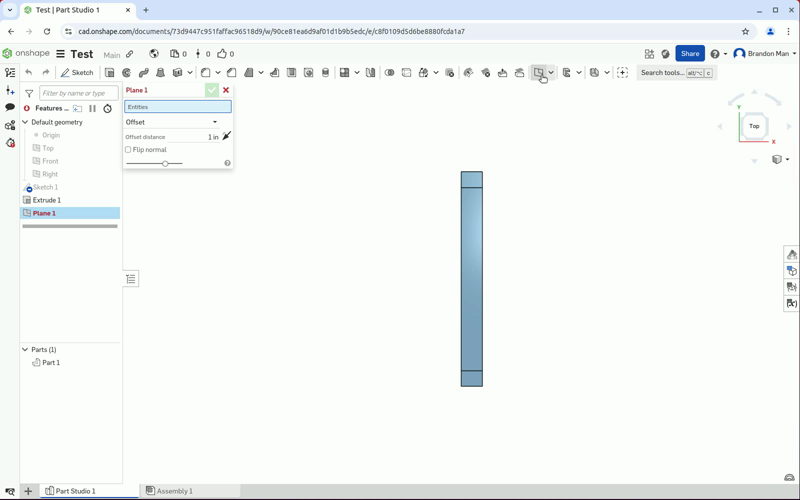
mouse_move(73, 150)
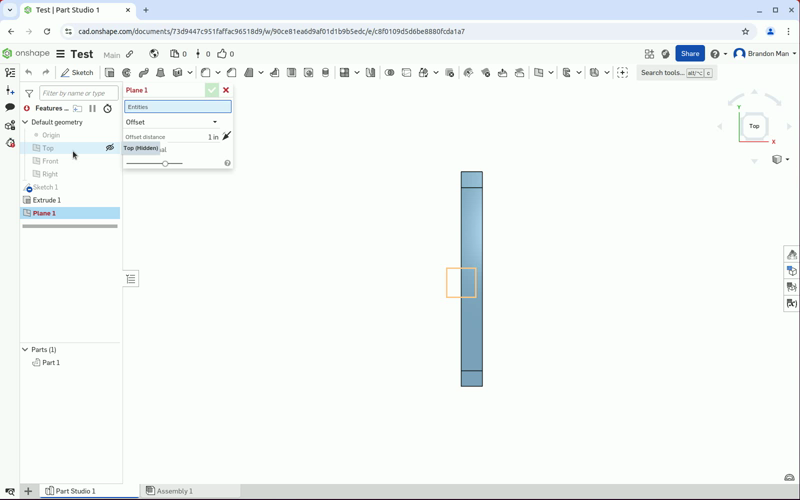
click(73, 150)
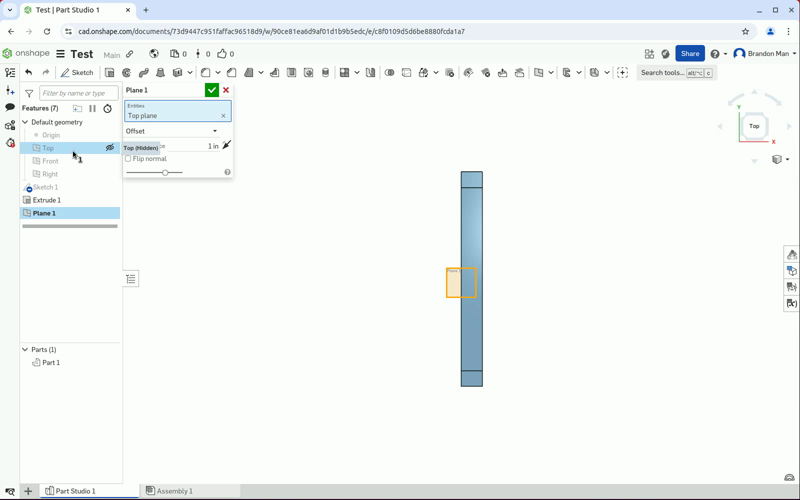
key(tab, 2)
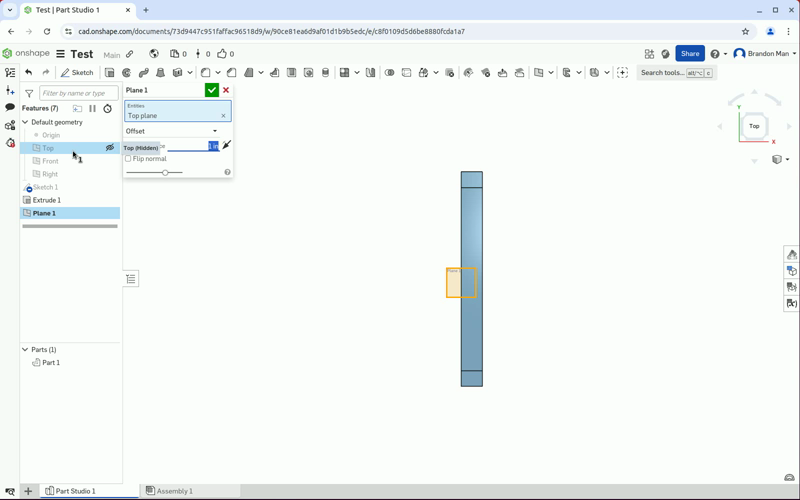
text(11.801)
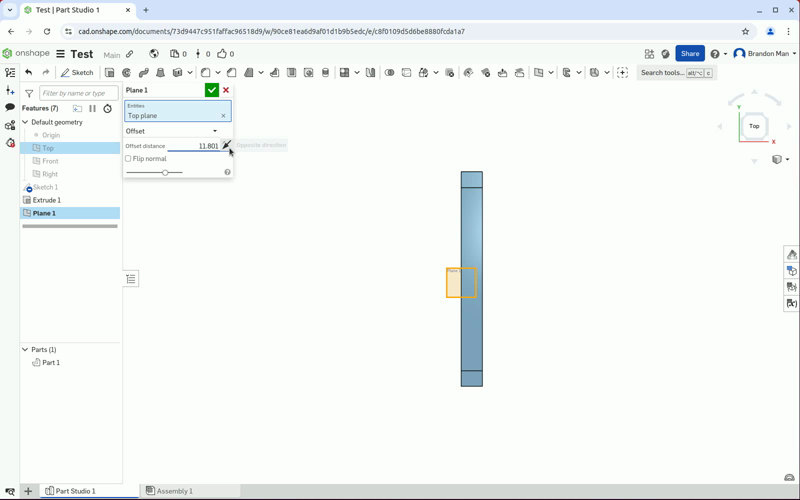
mouse_move(229, 147)
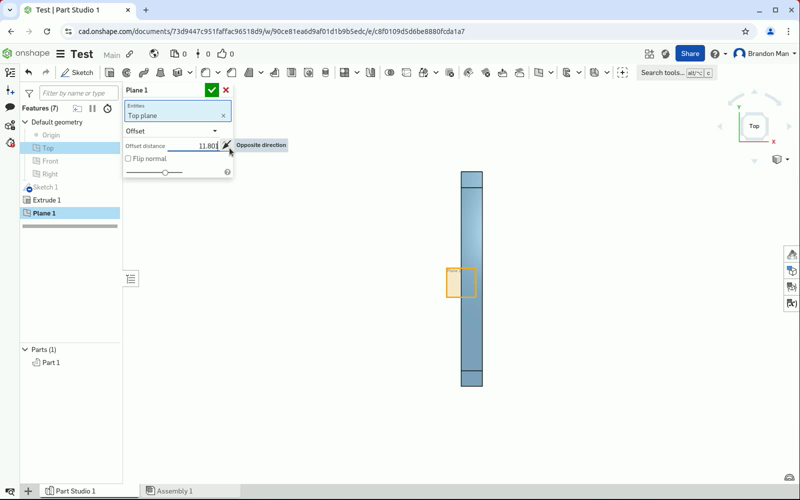
click(229, 147)
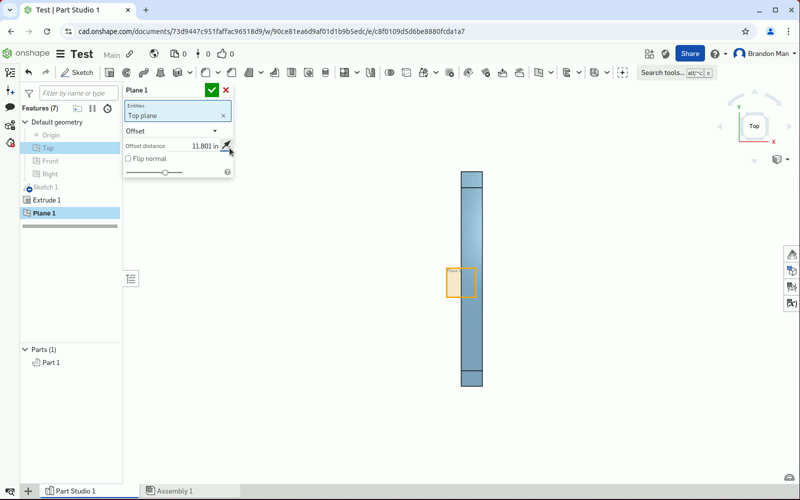
key(enter, 2)
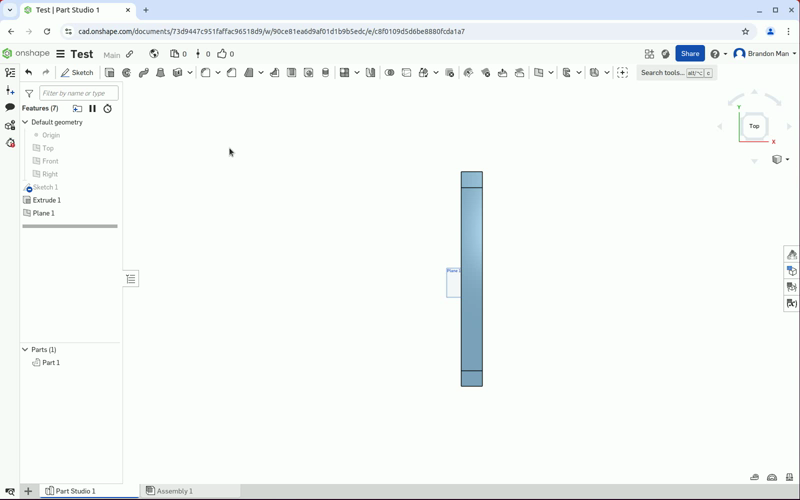
key(shift+s)
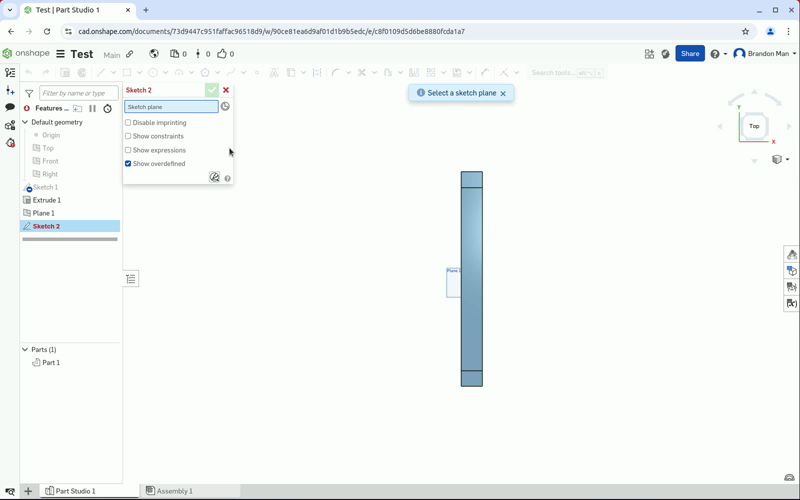
mouse_move(73, 215)
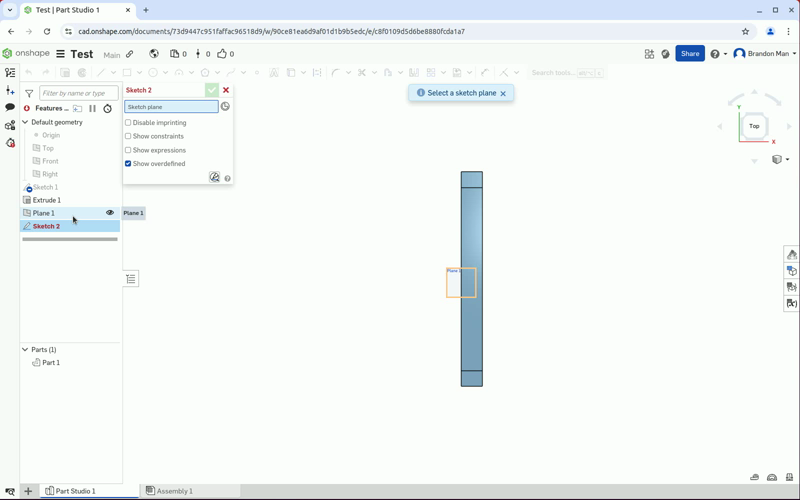
click(73, 215)
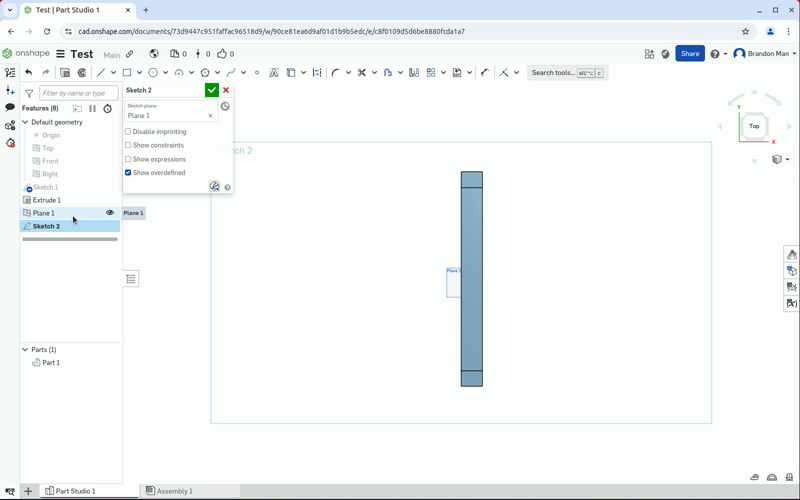
mouse_move(73, 352)
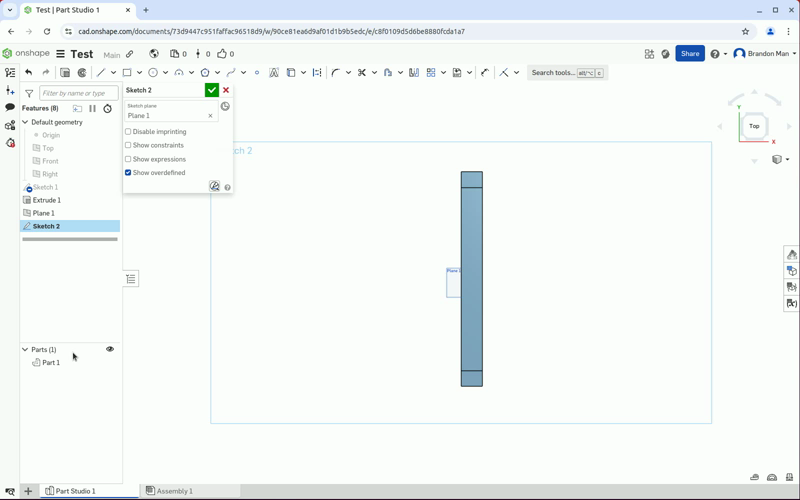
key(y)
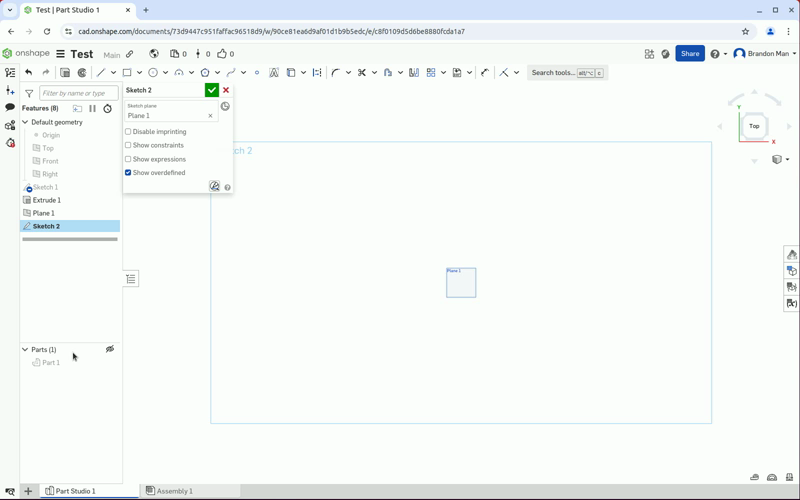
key(c)
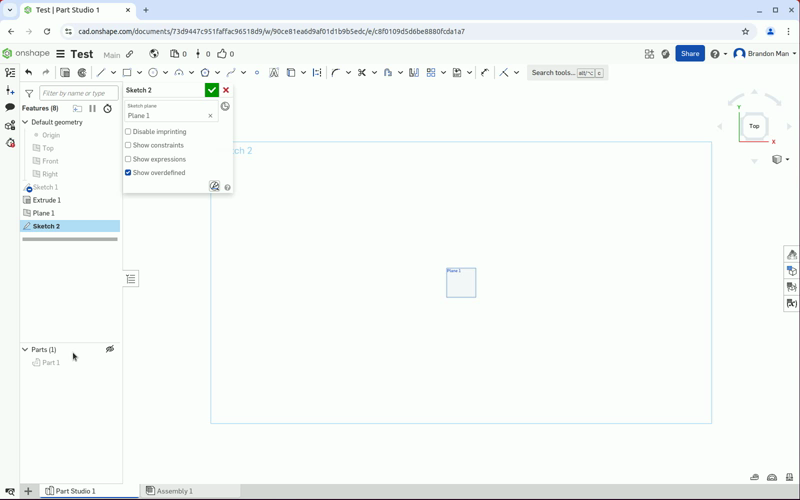
key_down(shift)
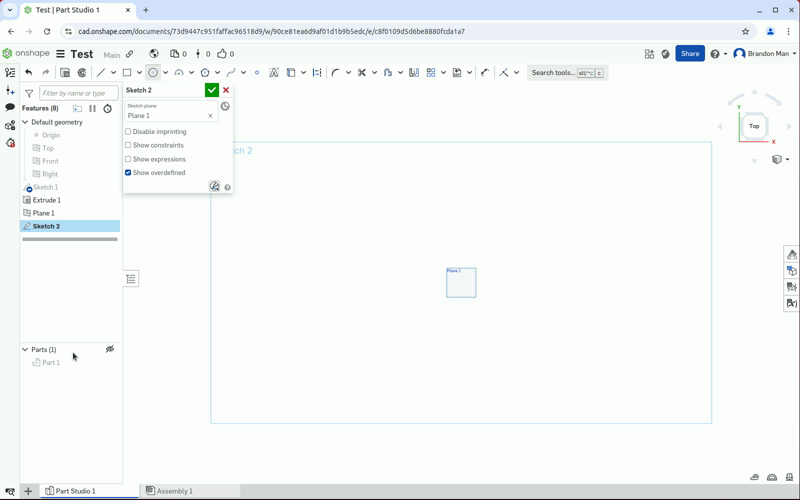
mouse_move(471, 178)
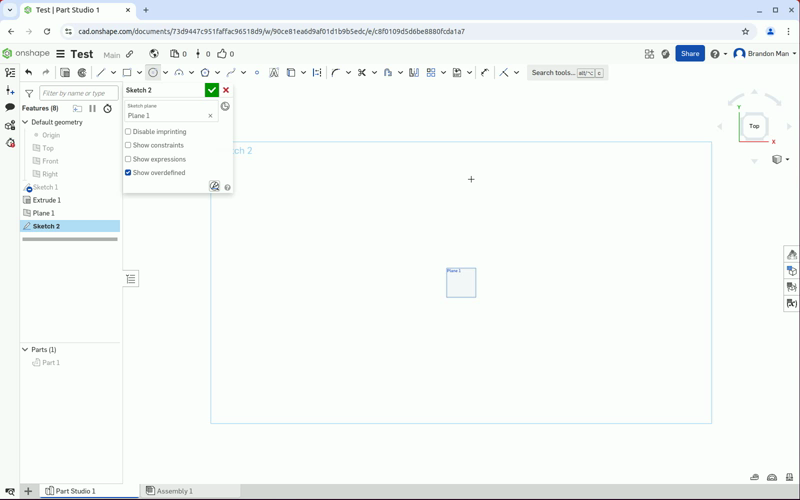
click(471, 178)
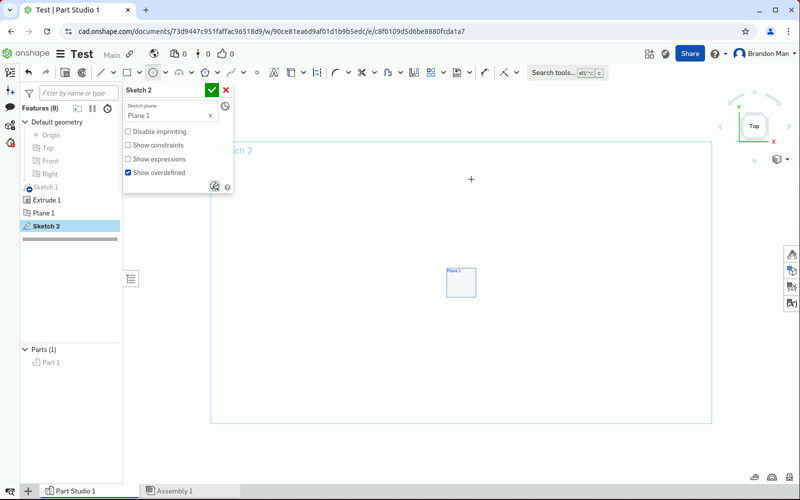
key_up(shift)
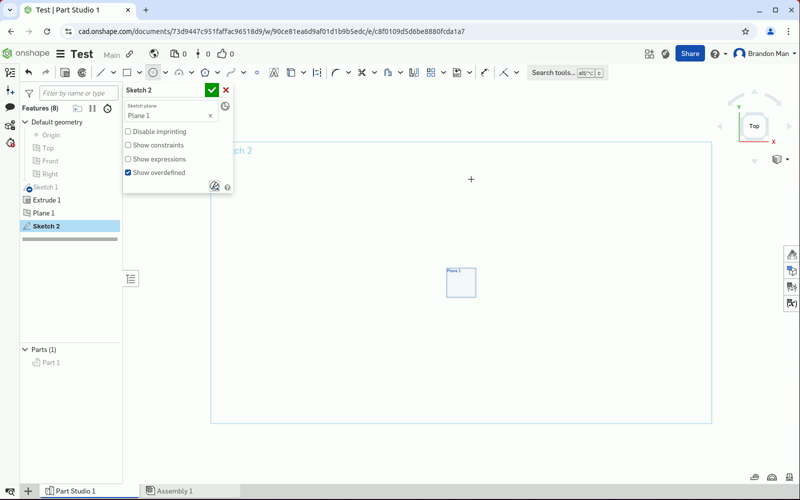
mouse_move(476, 178)
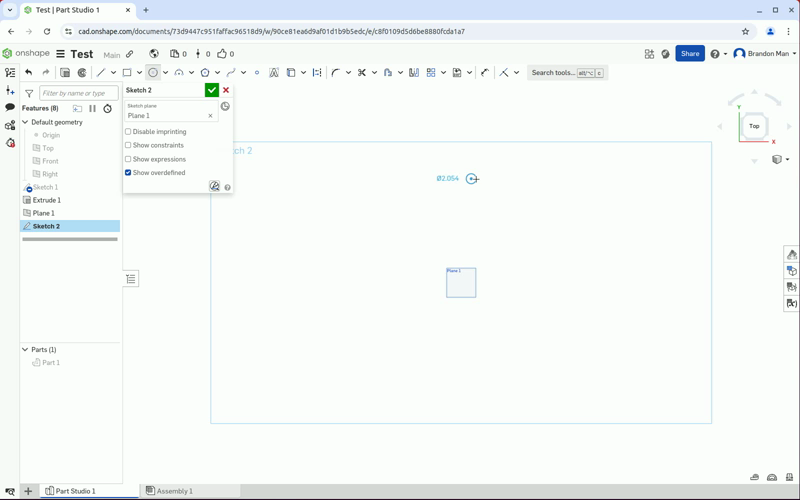
click(476, 178)
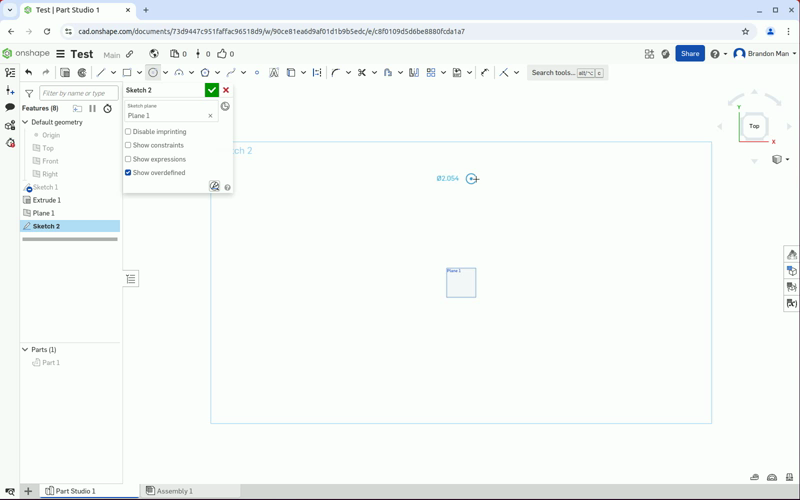
key(esc)
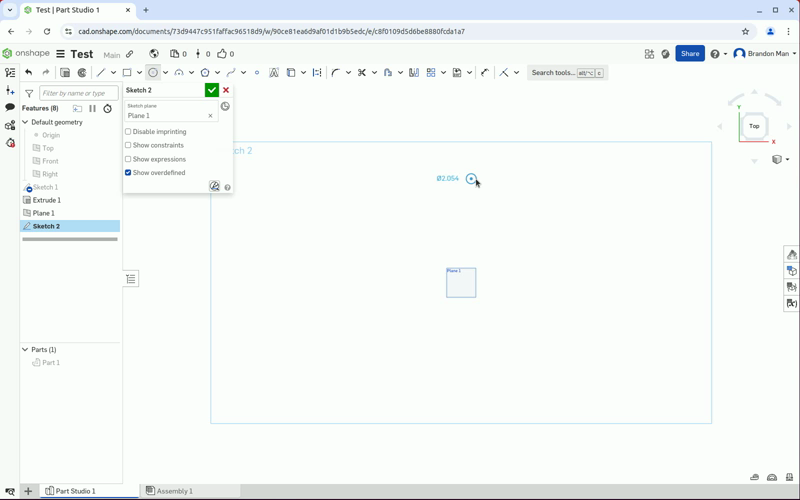
mouse_move(470, 183)
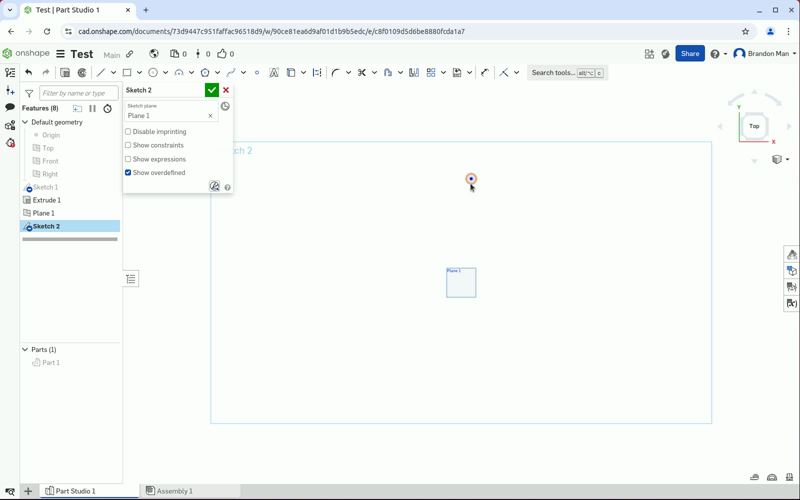
scroll(6)
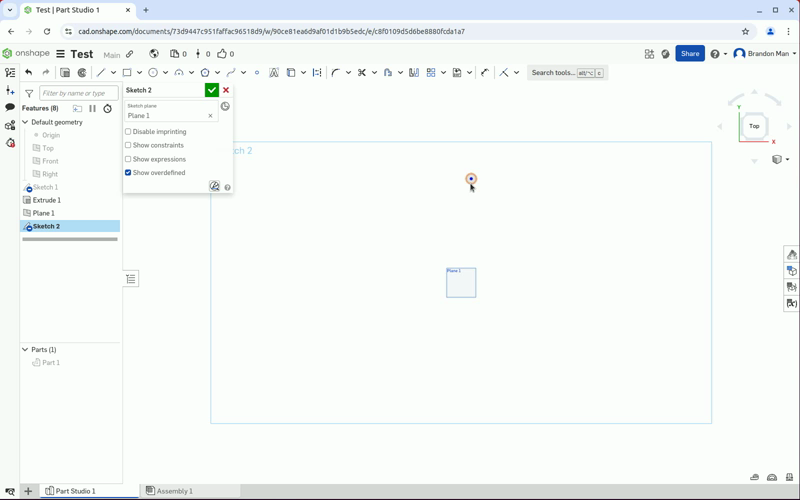
scroll(6)
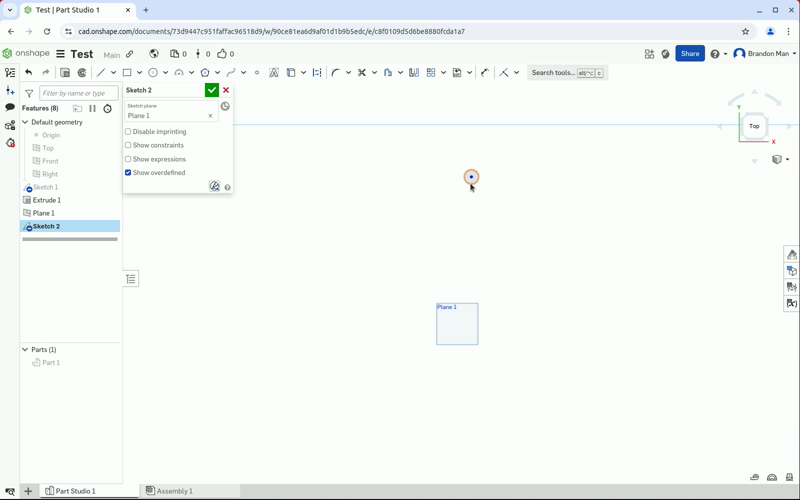
scroll(6)
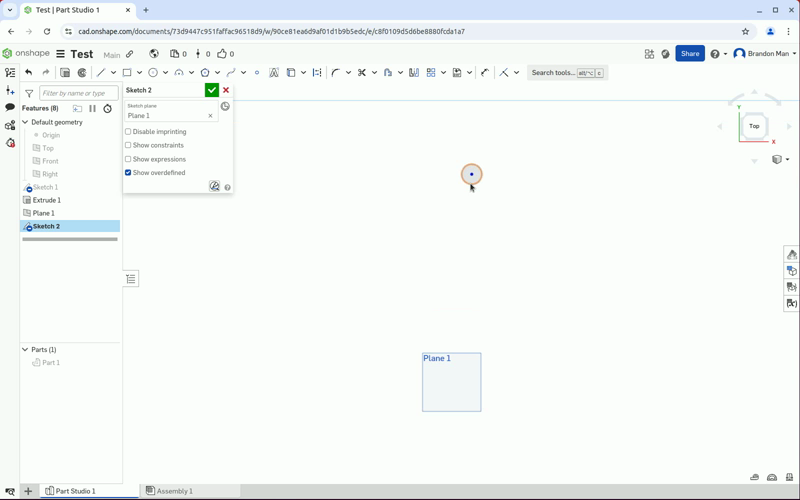
scroll(6)
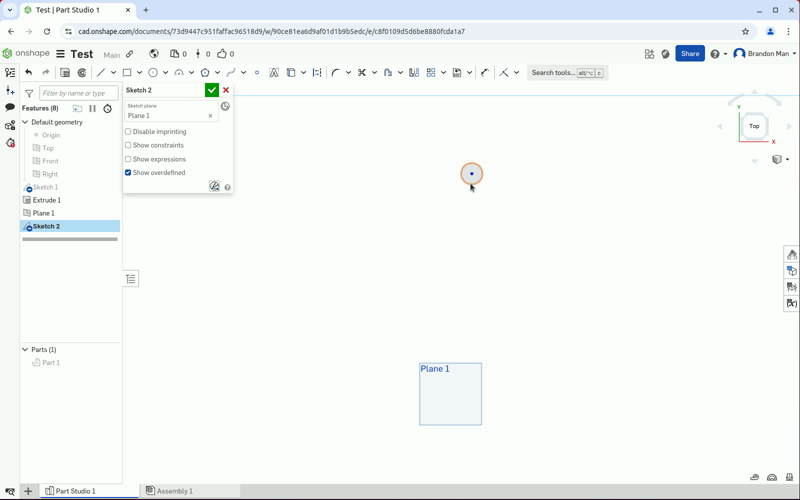
scroll(6)
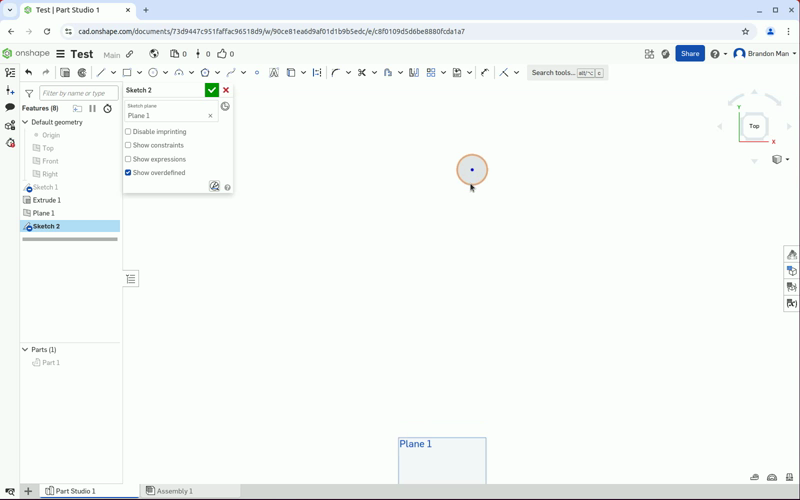
scroll(6)
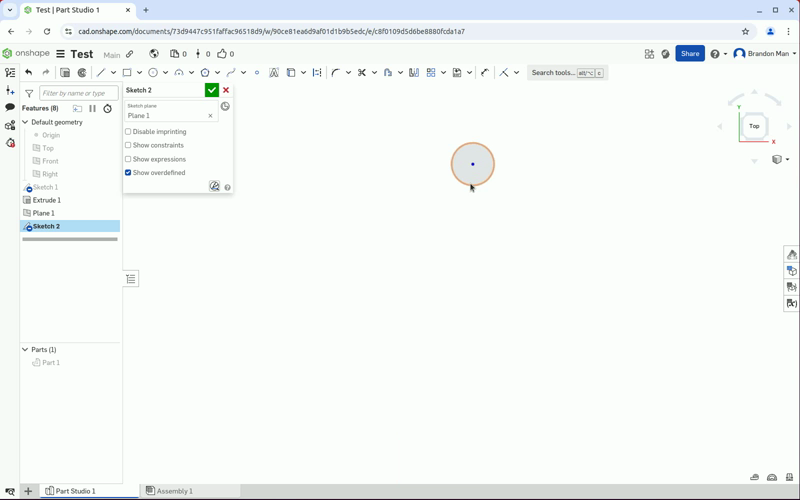
scroll(6)
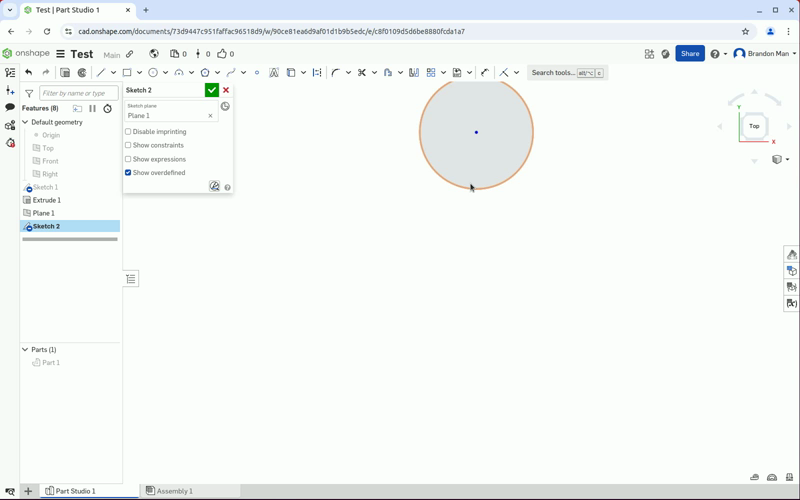
click(470, 183)
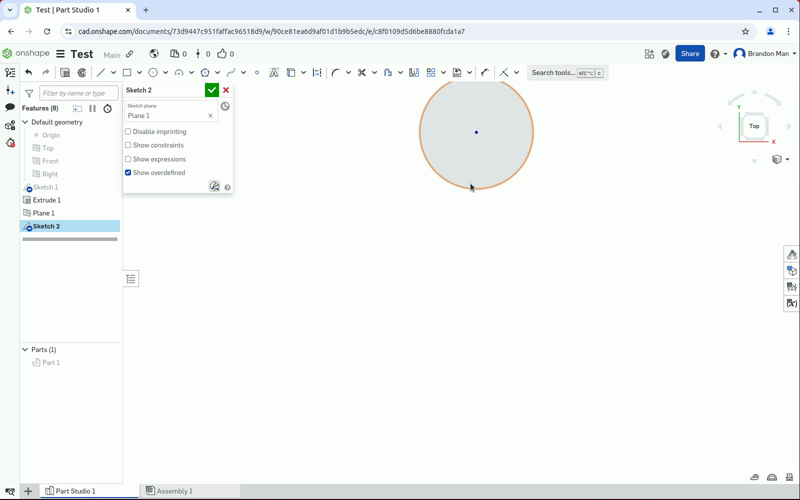
scroll(-6)
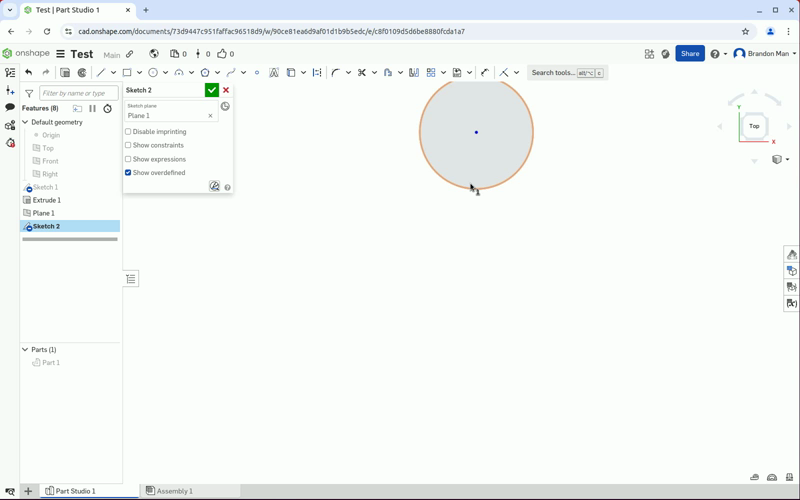
scroll(-6)
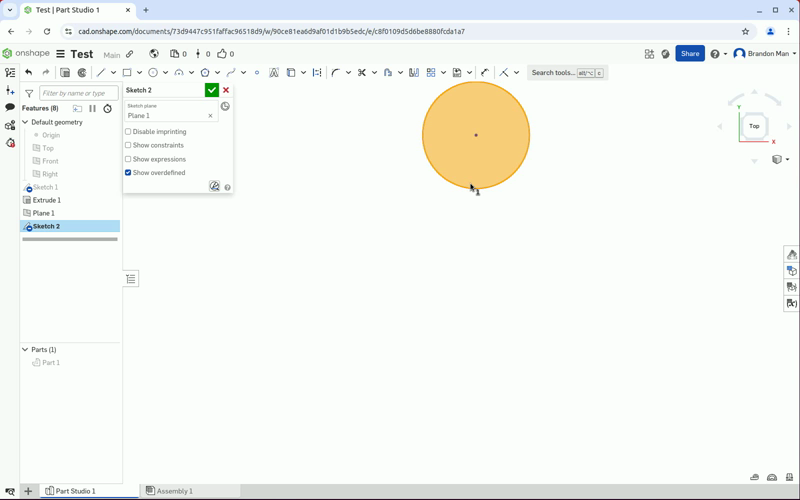
scroll(-6)
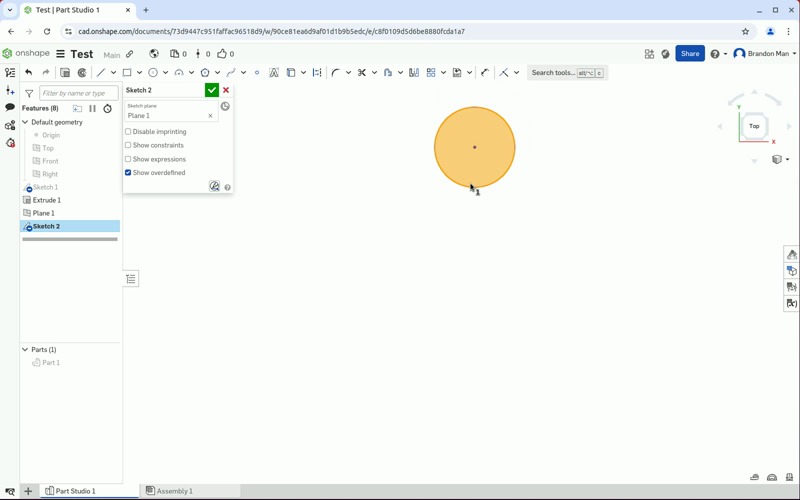
scroll(-6)
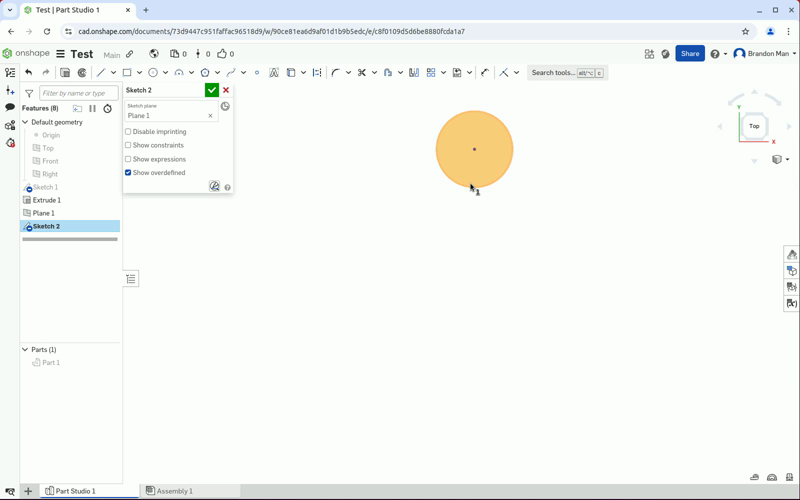
scroll(-6)
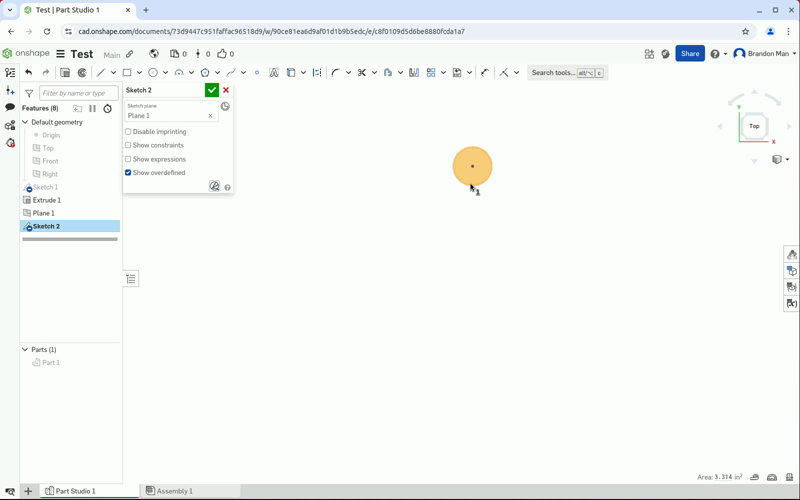
scroll(-6)
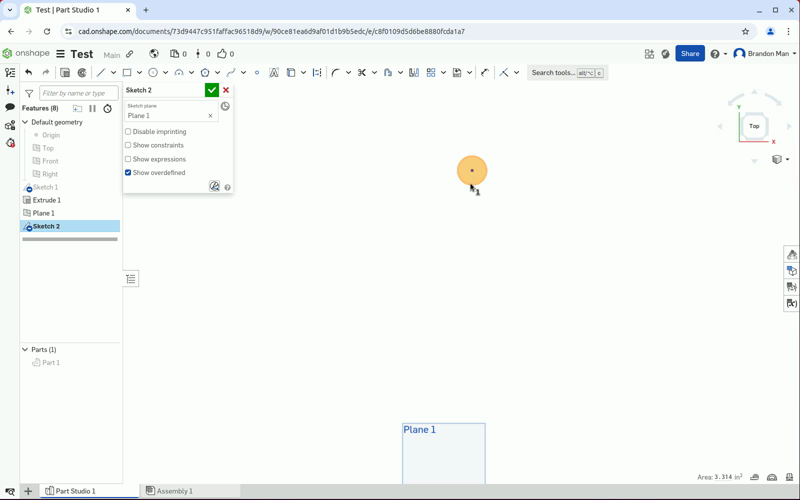
scroll(-6)
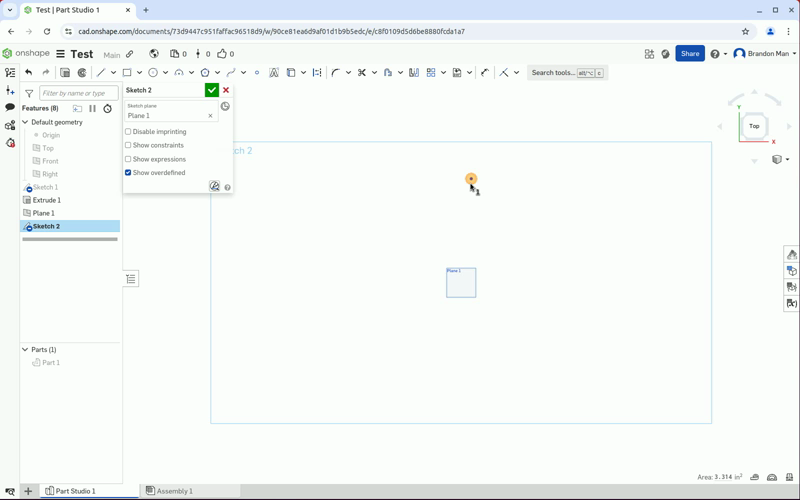
mouse_move(73, 352)
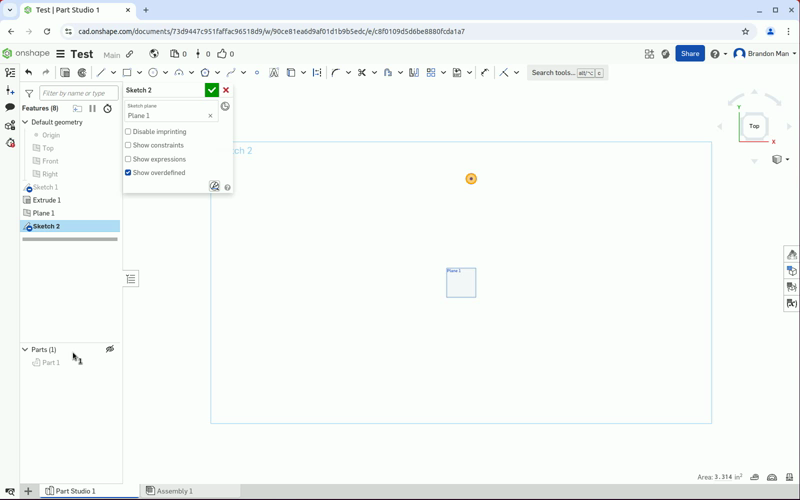
key(shift+y)
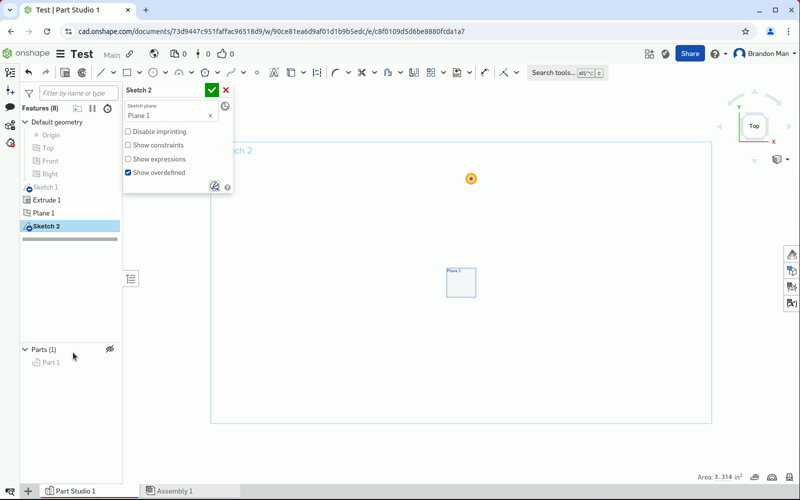
key(shift+e)
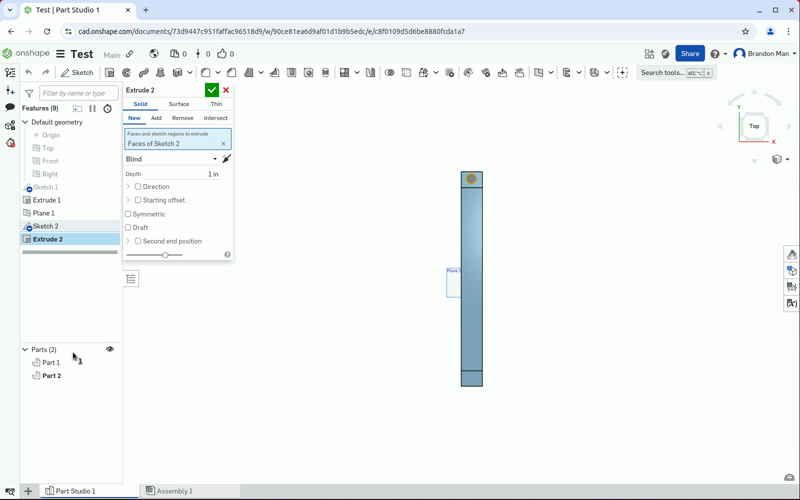
mouse_move(143, 106)
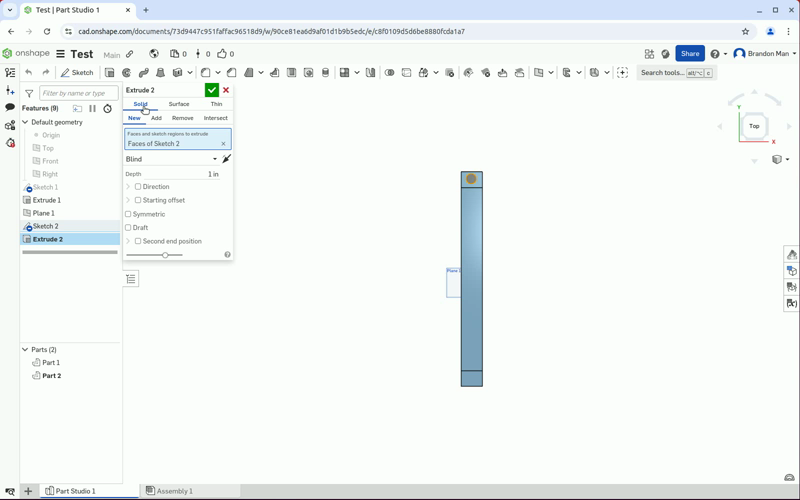
click(143, 106)
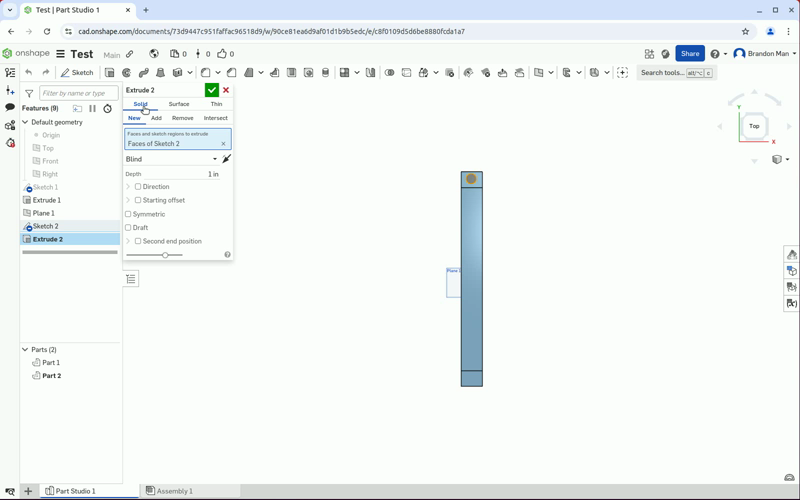
mouse_move(186, 120)
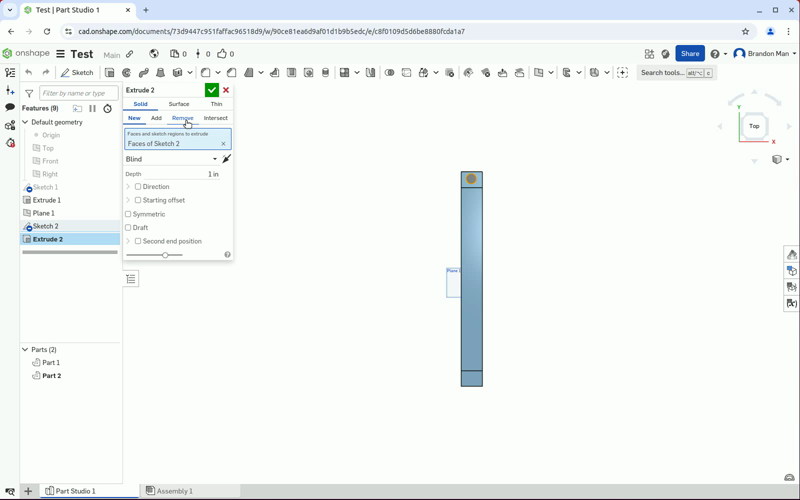
click(186, 120)
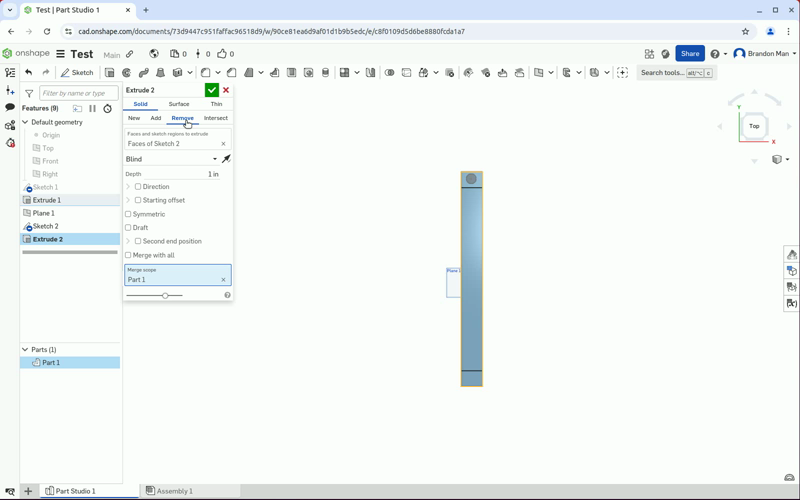
key(tab, 4)
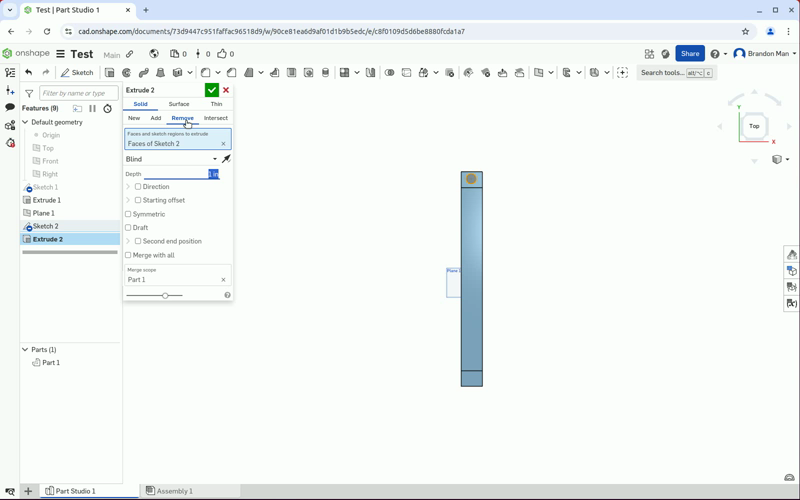
text(10.832)
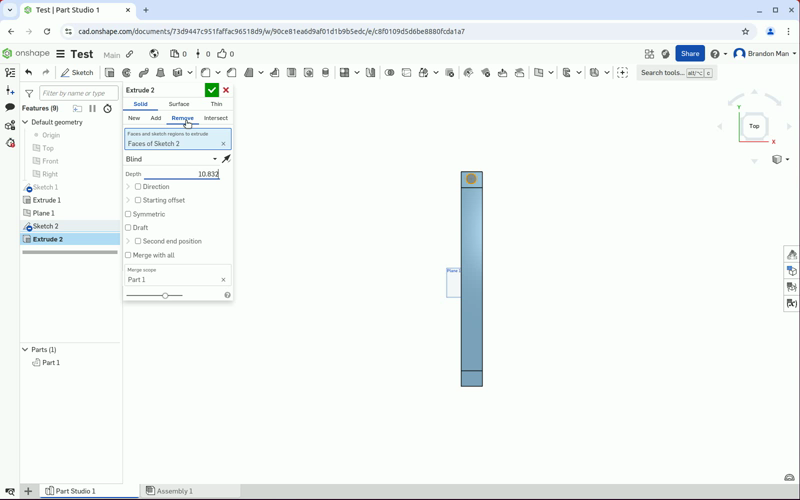
key(tab, 6)
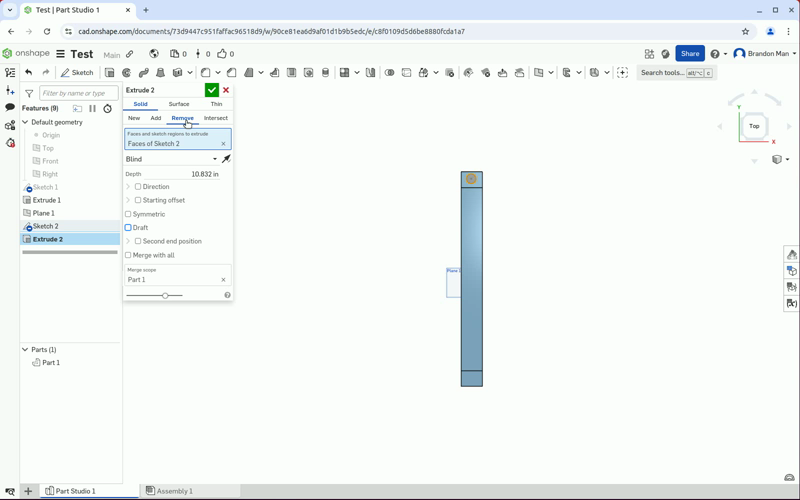
key(space)
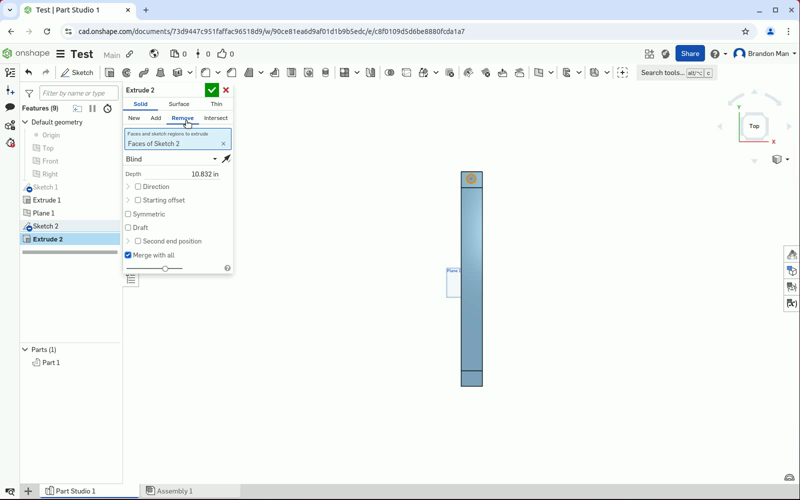
key(enter)
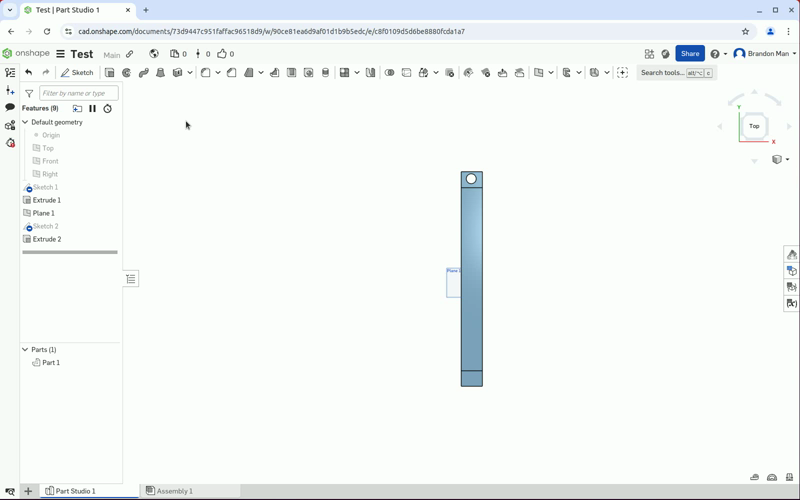
key(shift+h)
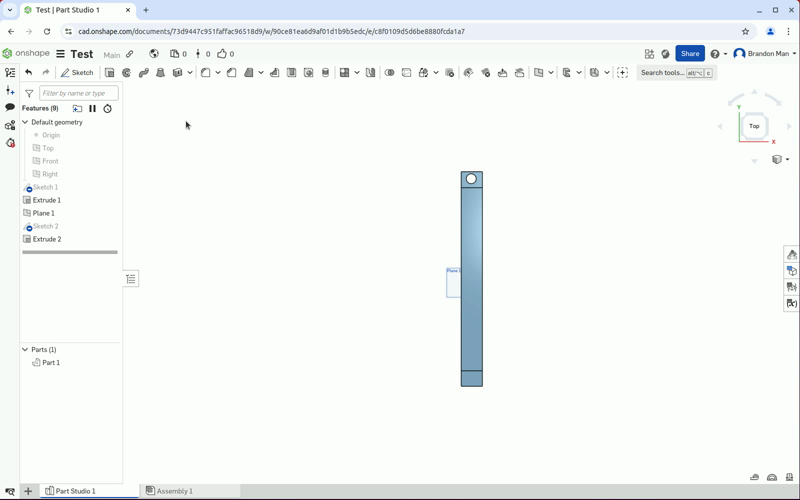
key(shift+h)
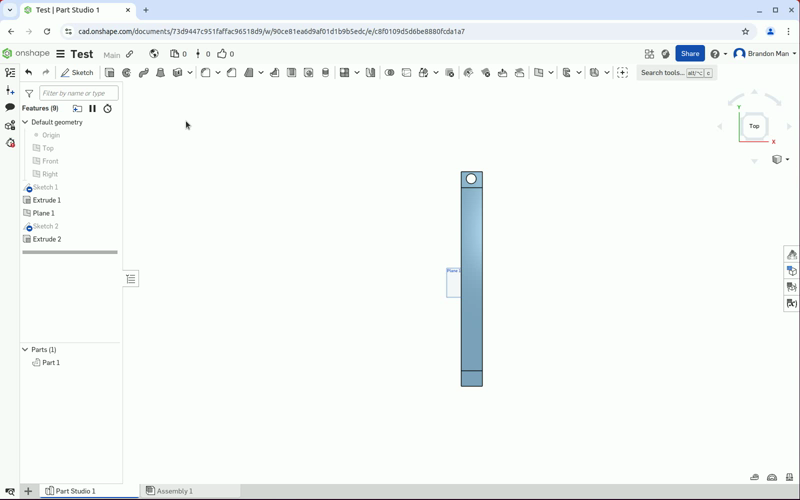
mouse_move(73, 189)
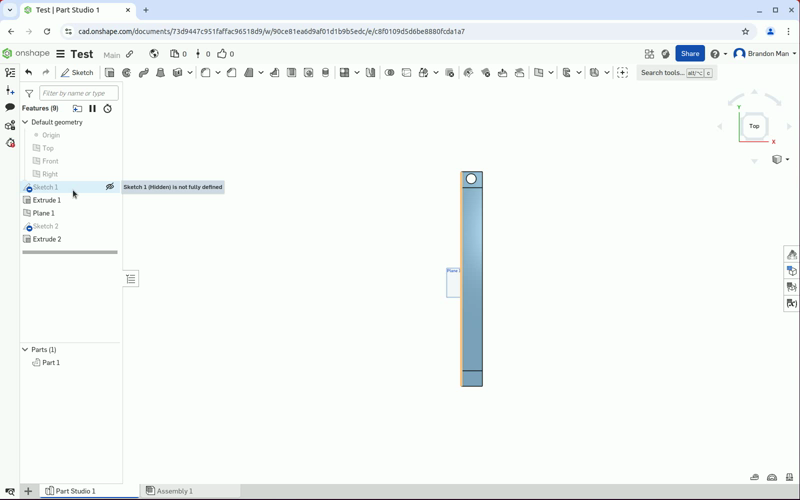
click(73, 189)
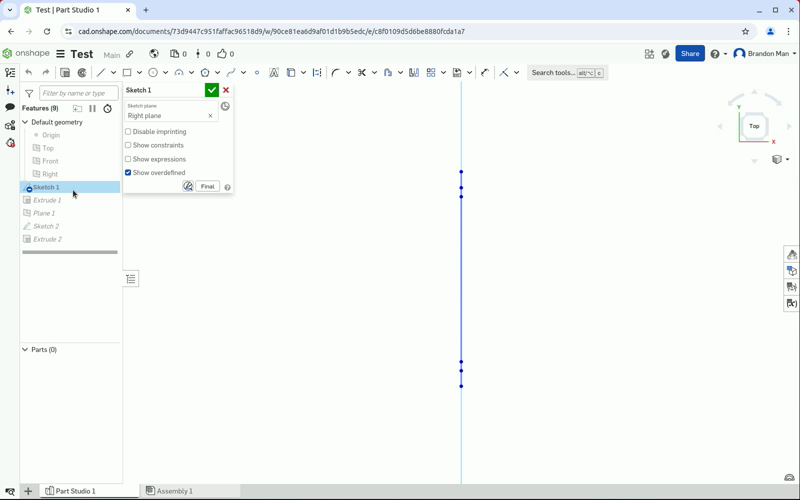
mouse_move(229, 92)
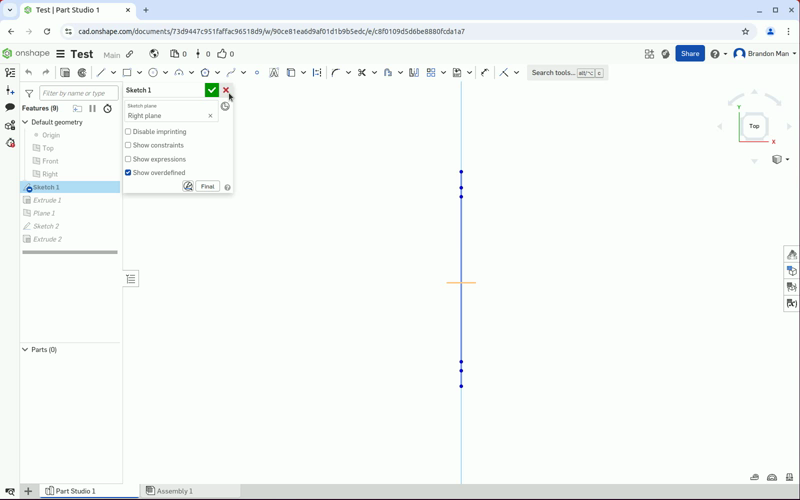
click(229, 92)
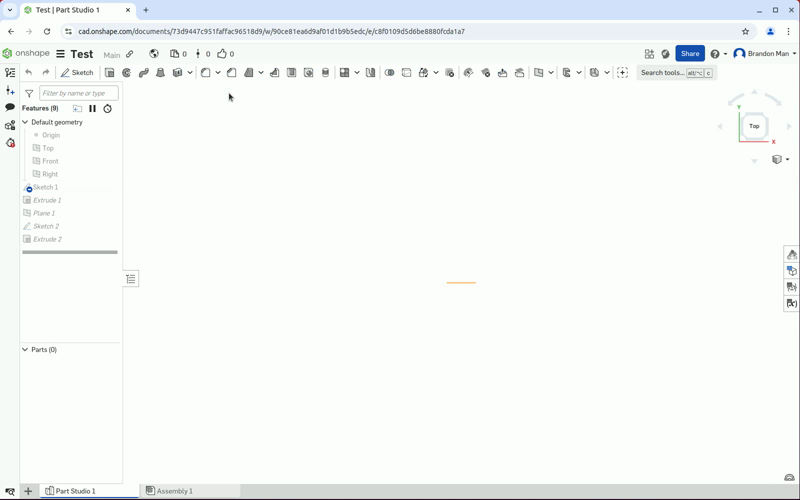
key(shift+s)
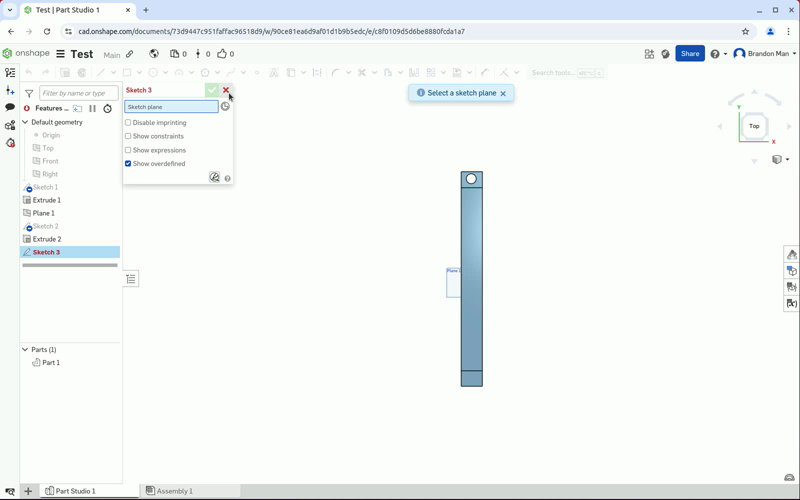
mouse_move(73, 215)
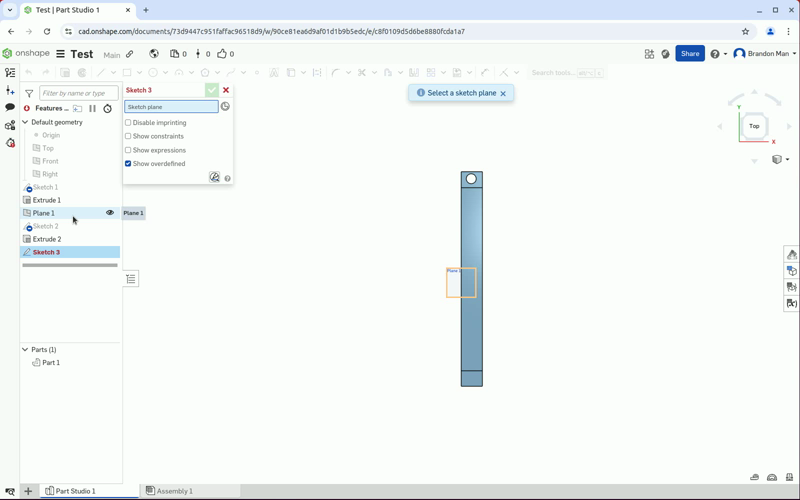
click(73, 215)
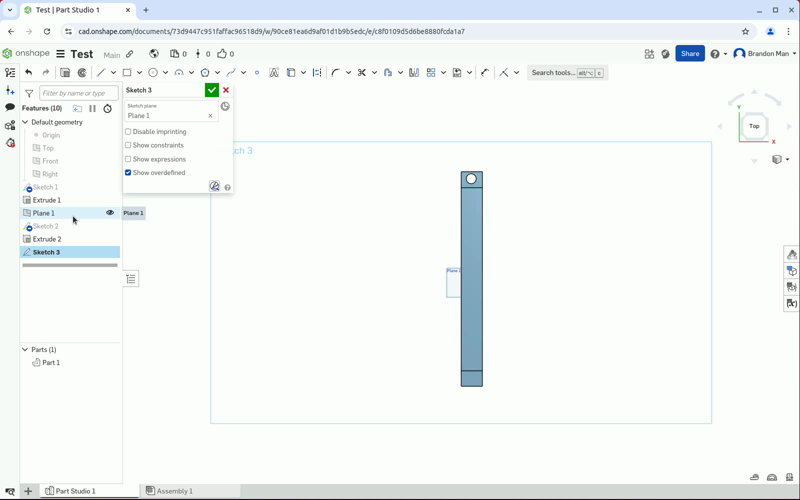
mouse_move(73, 352)
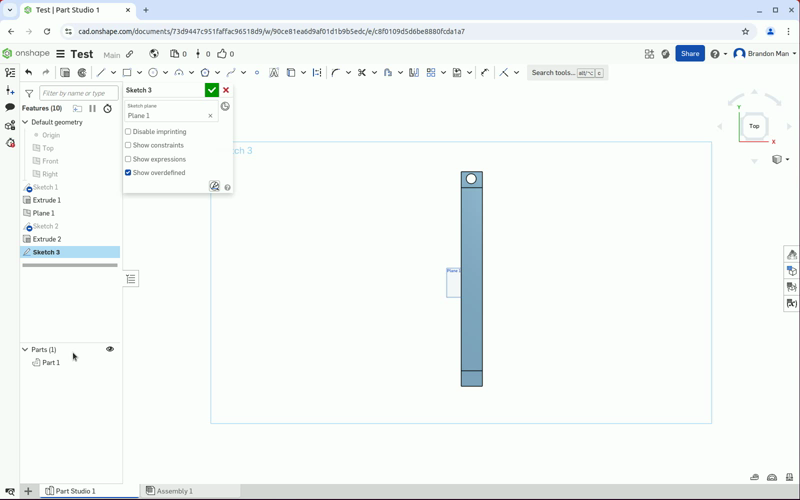
key(y)
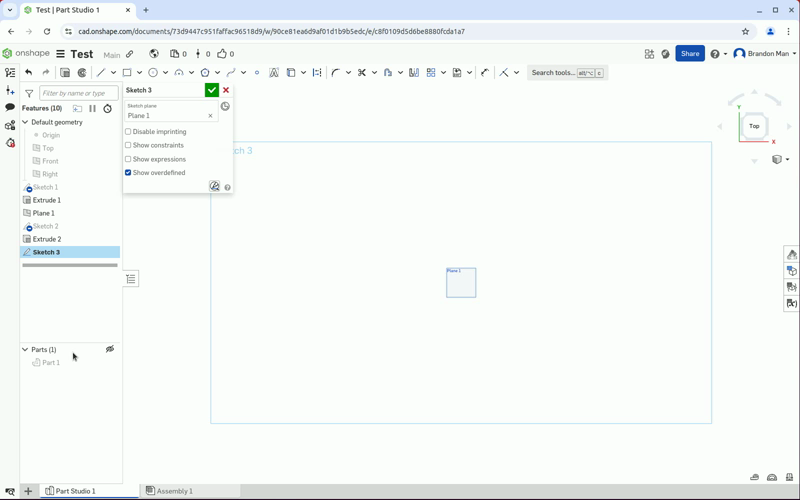
key(c)
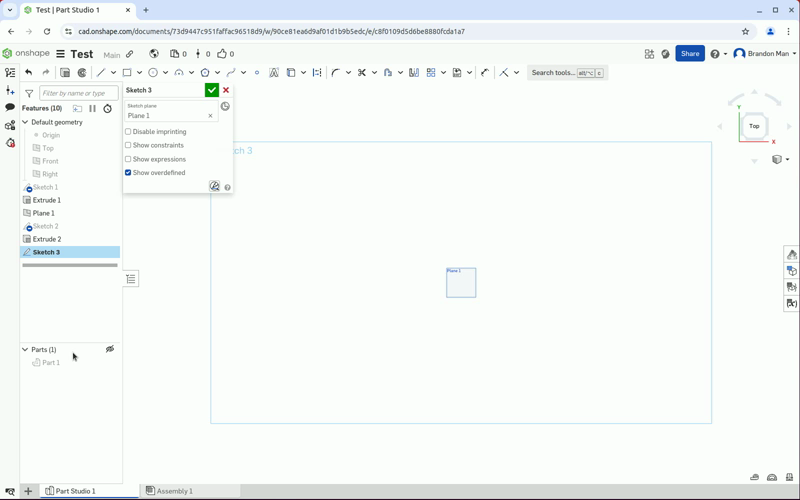
key_down(shift)
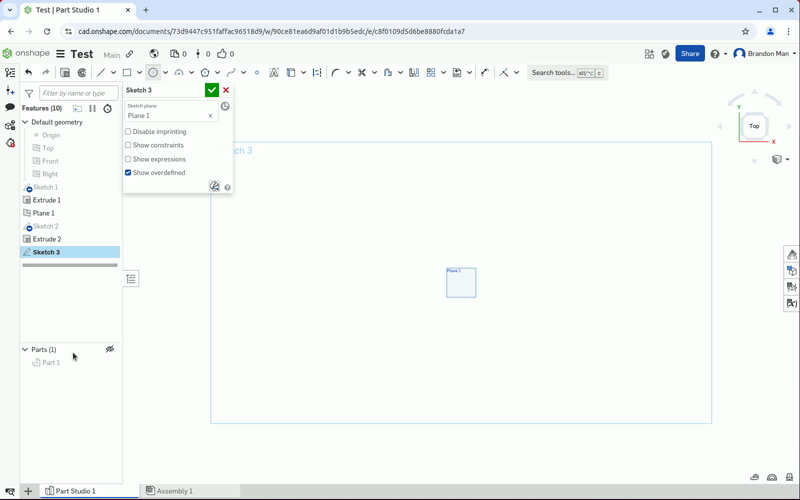
mouse_move(471, 378)
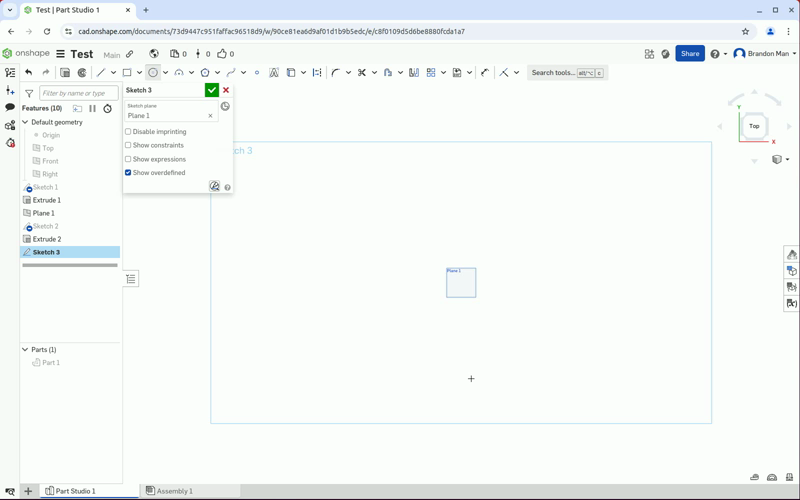
click(471, 378)
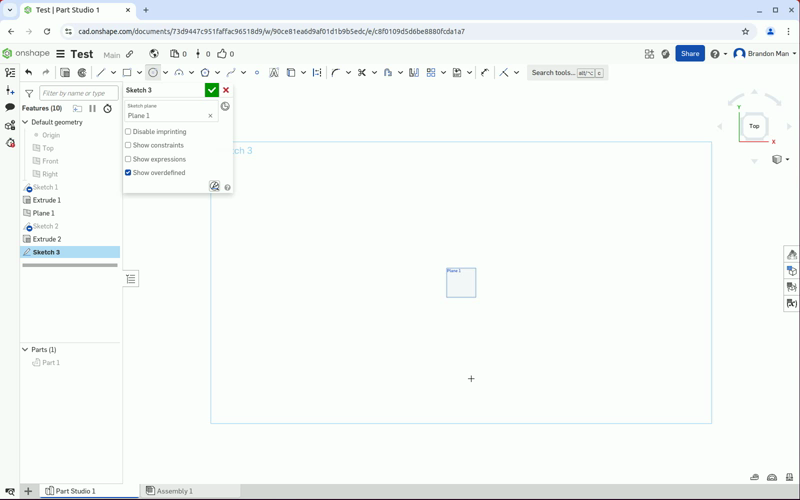
key_up(shift)
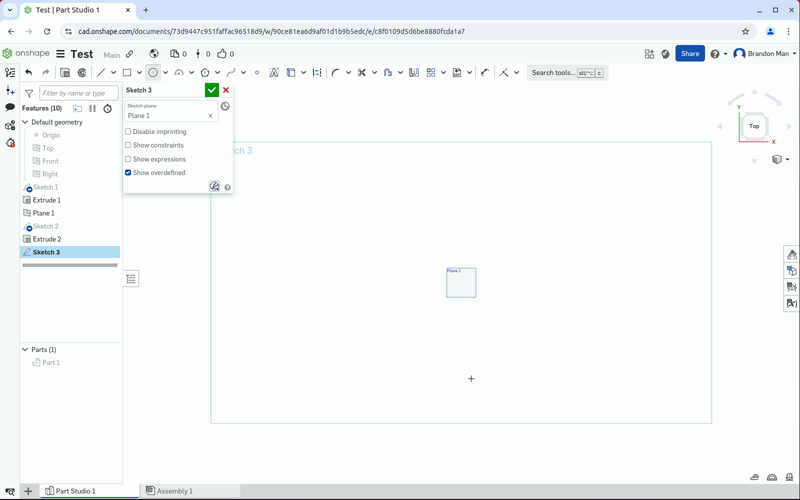
mouse_move(476, 378)
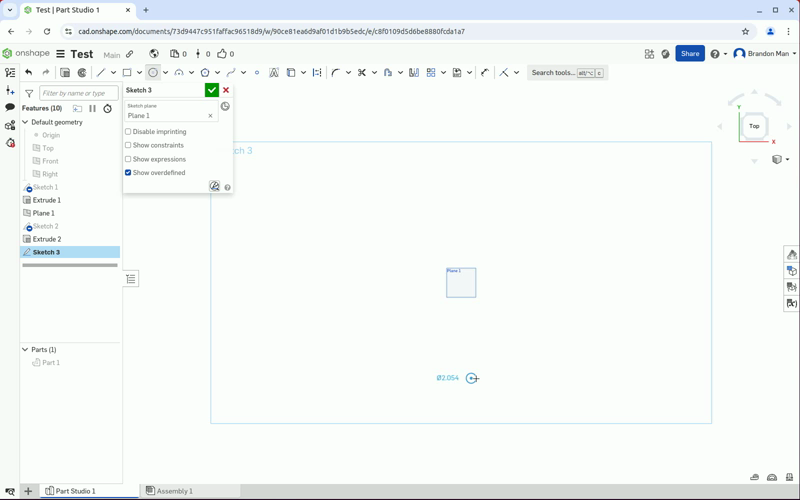
click(476, 378)
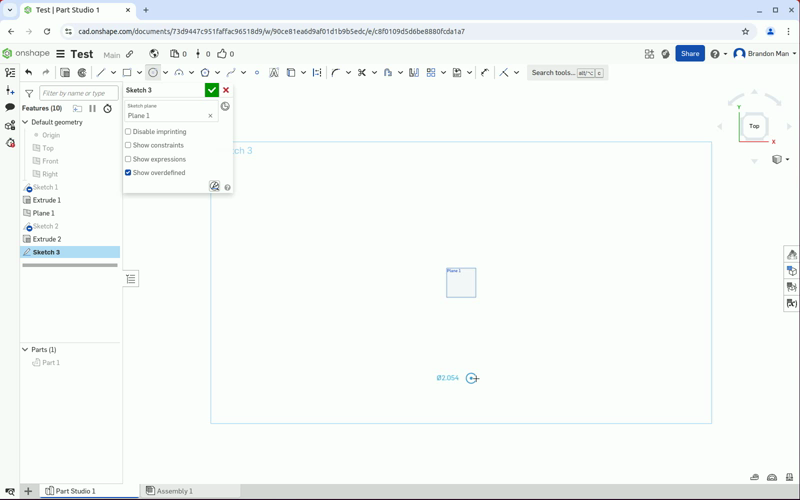
key(esc)
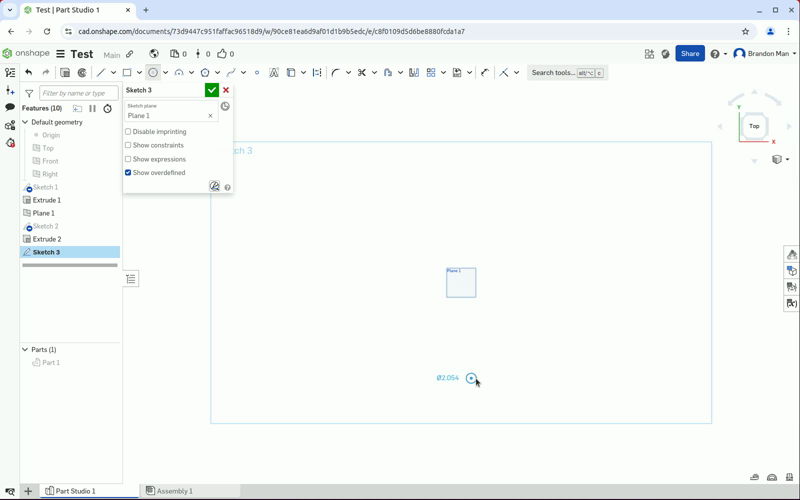
mouse_move(469, 381)
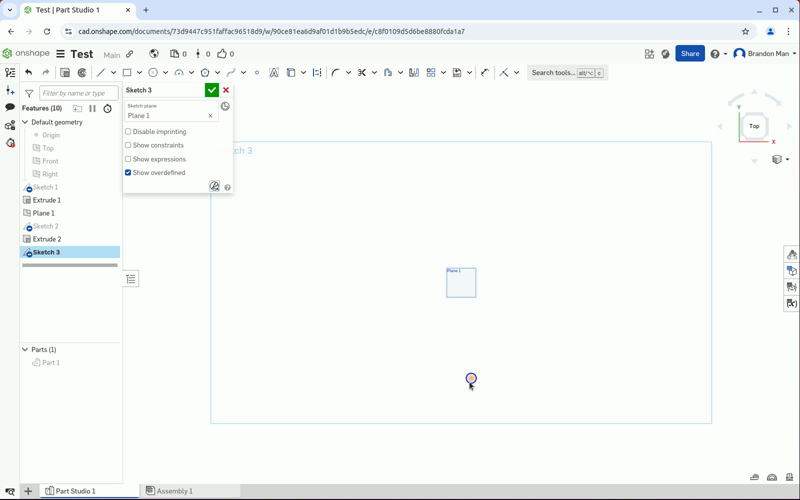
scroll(6)
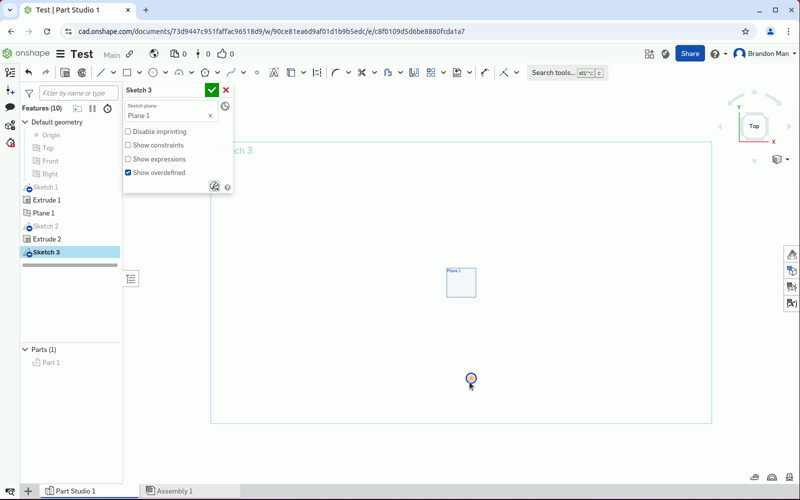
scroll(6)
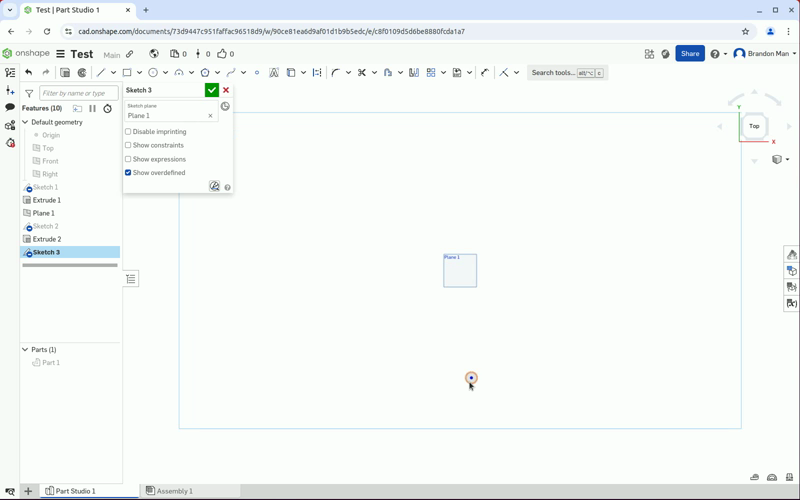
scroll(6)
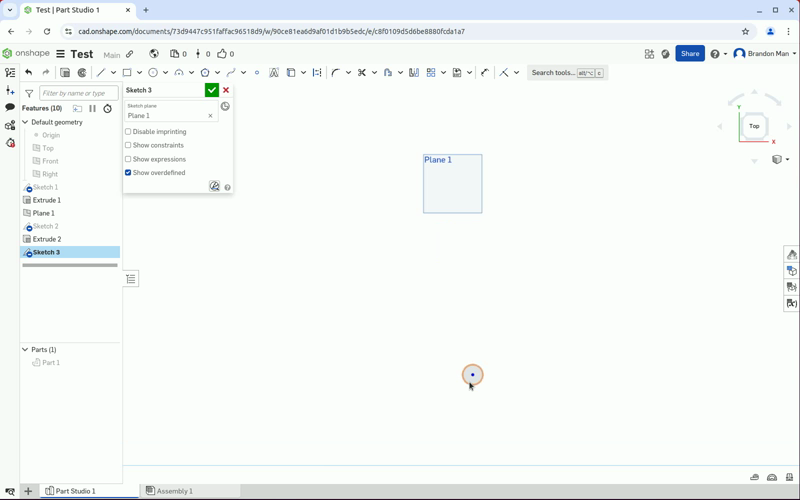
scroll(6)
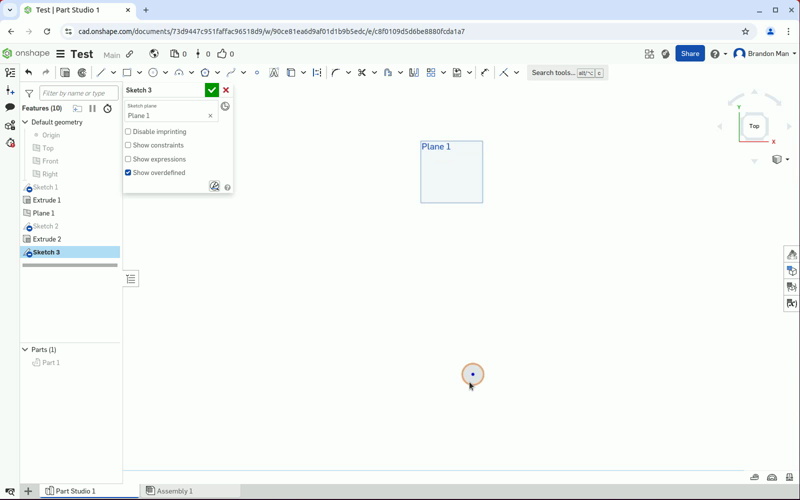
scroll(6)
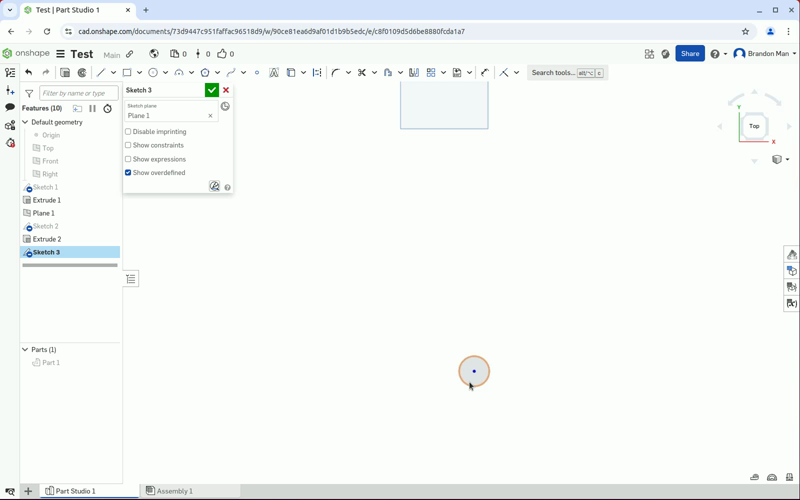
scroll(6)
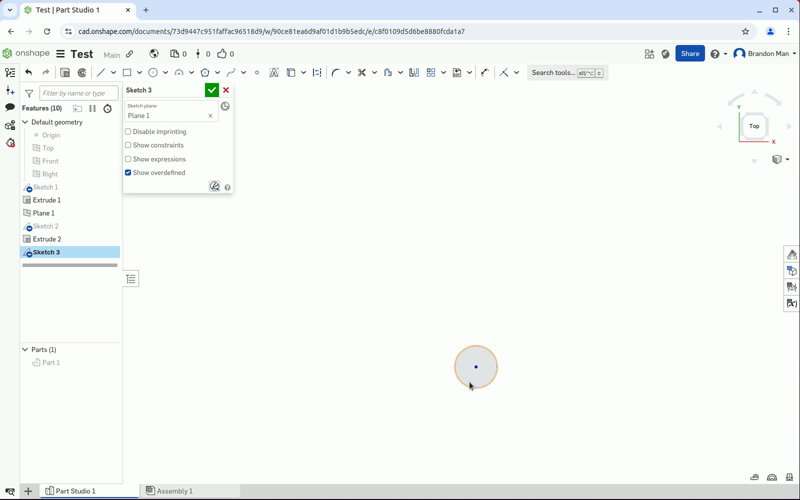
scroll(6)
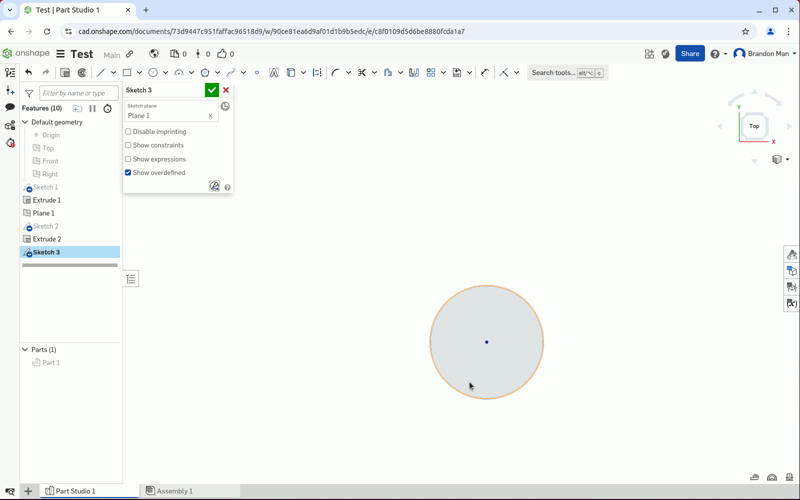
click(469, 381)
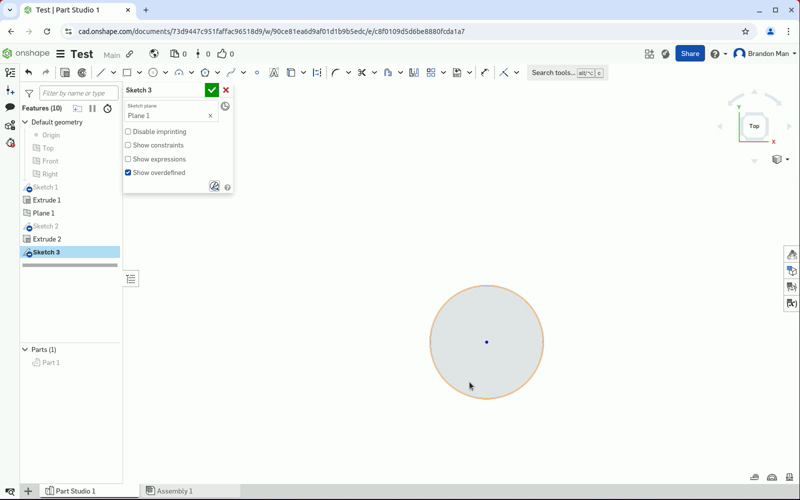
scroll(-6)
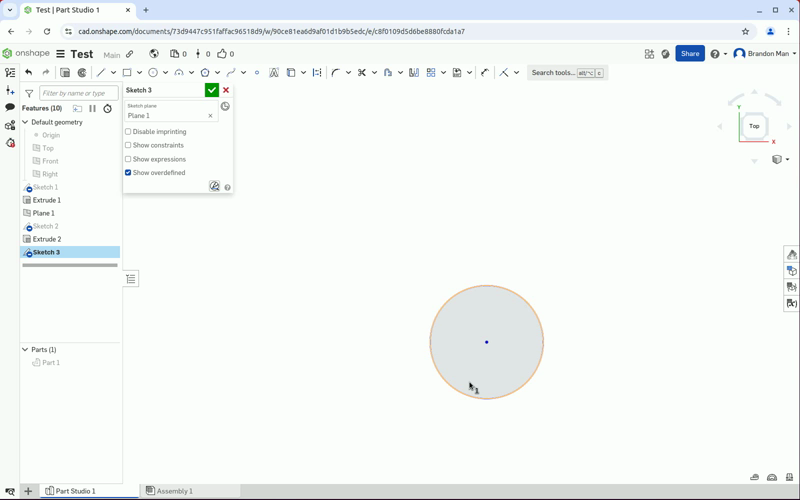
scroll(-6)
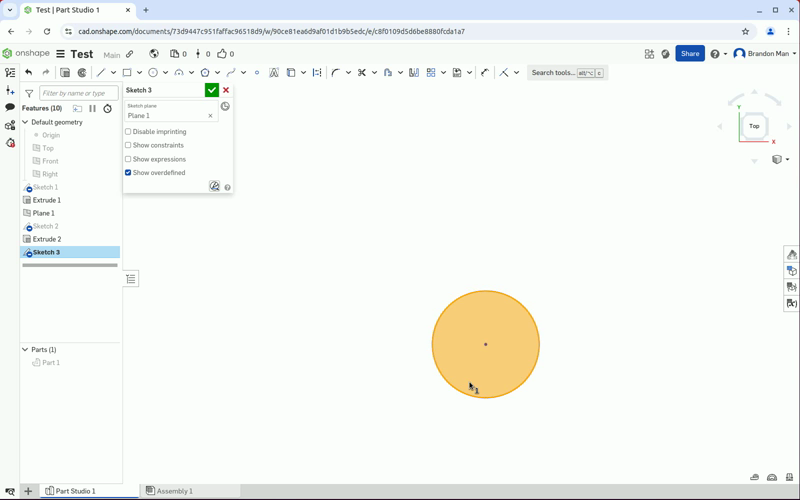
scroll(-6)
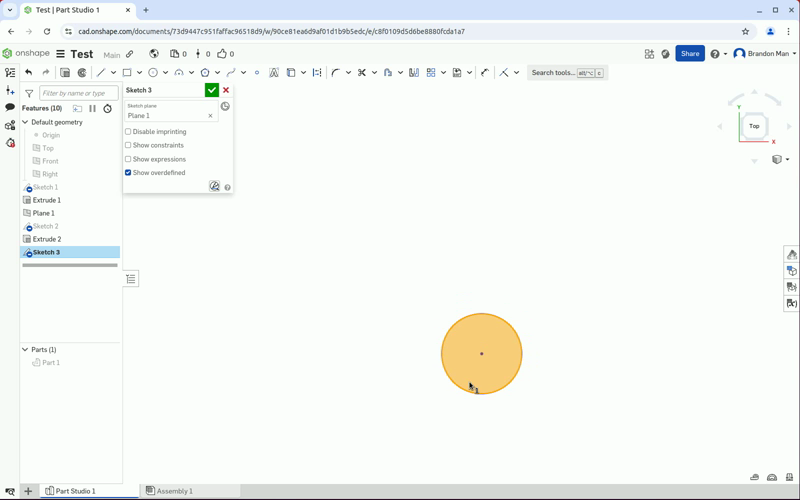
scroll(-6)
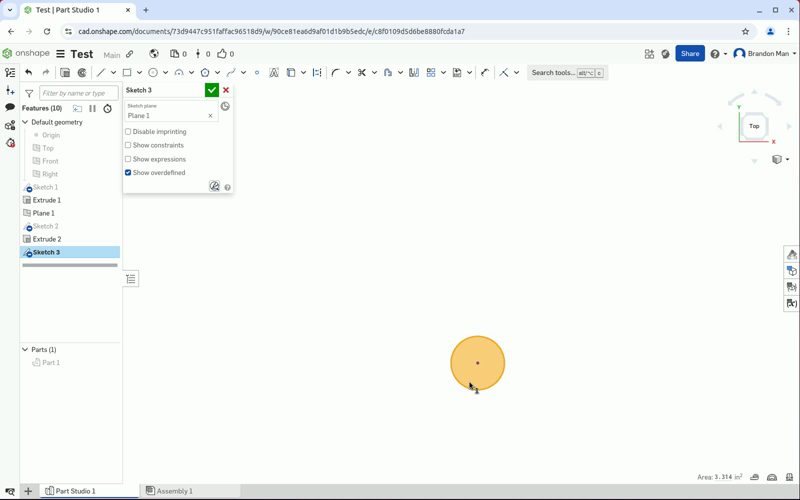
scroll(-6)
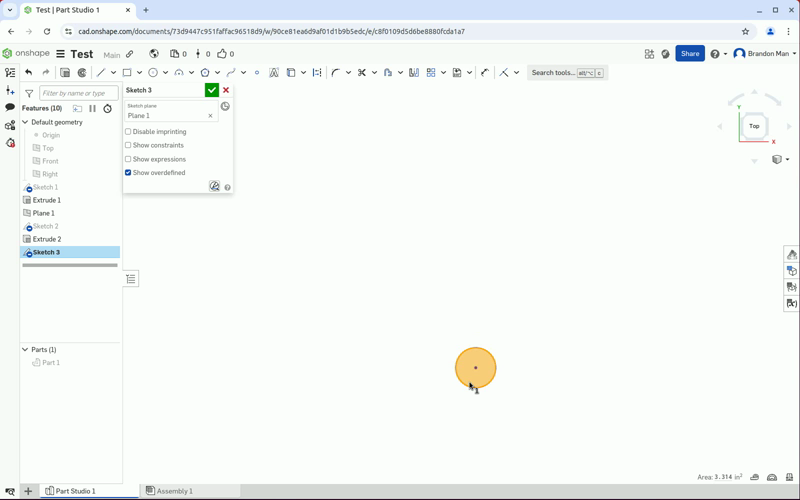
scroll(-6)
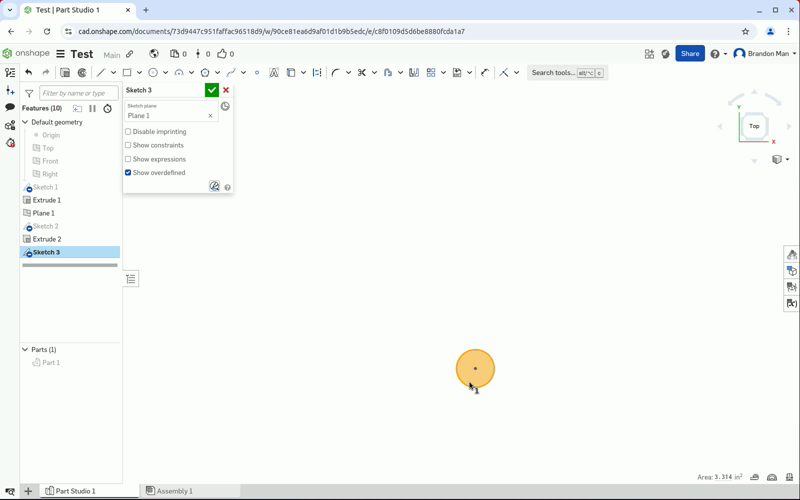
scroll(-6)
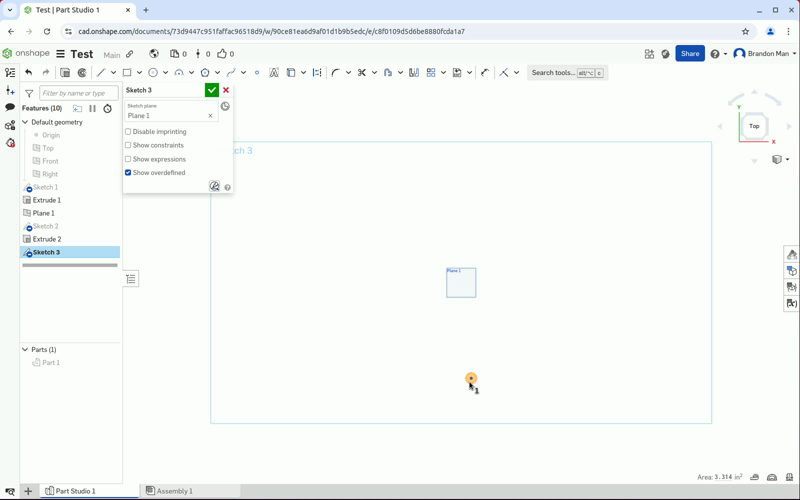
mouse_move(73, 352)
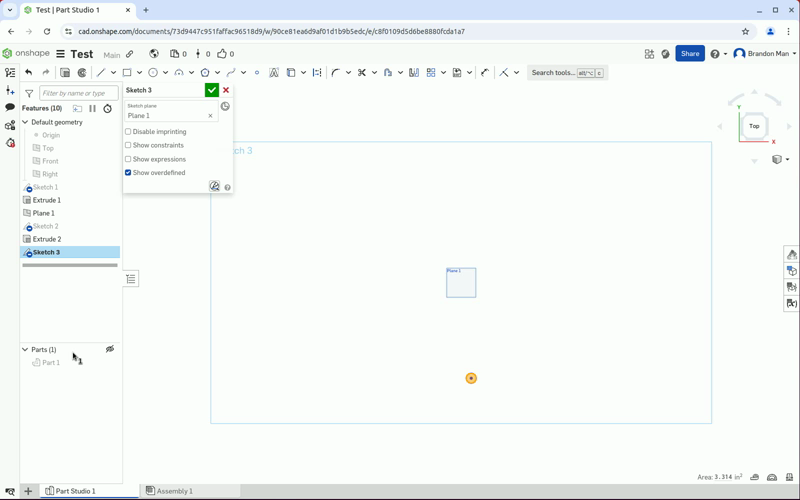
key(shift+y)
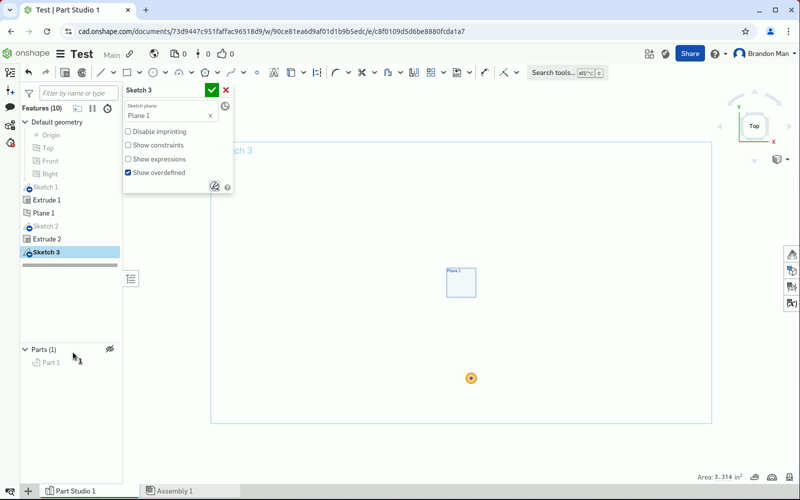
key(shift+e)
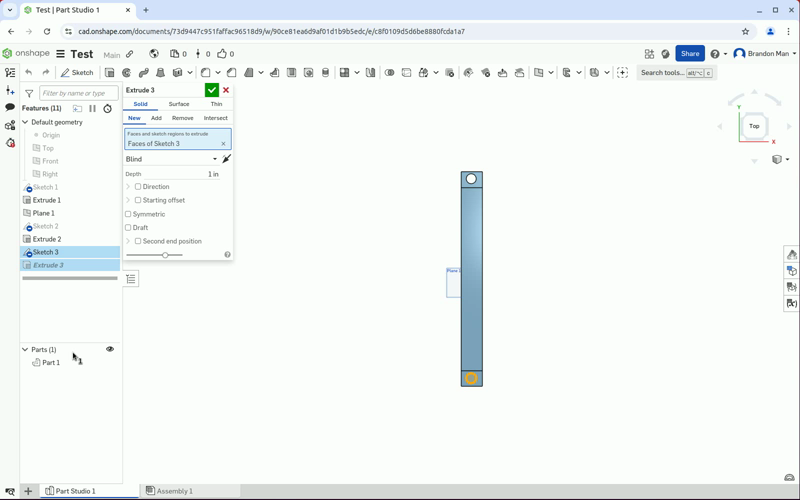
mouse_move(143, 106)
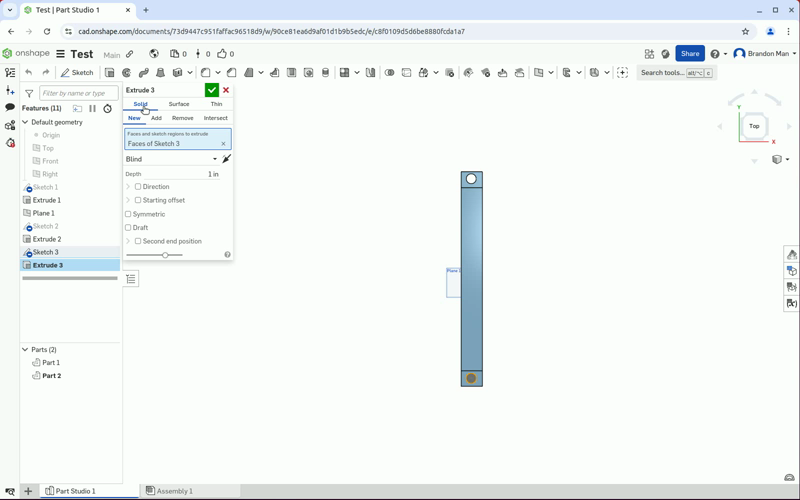
click(143, 106)
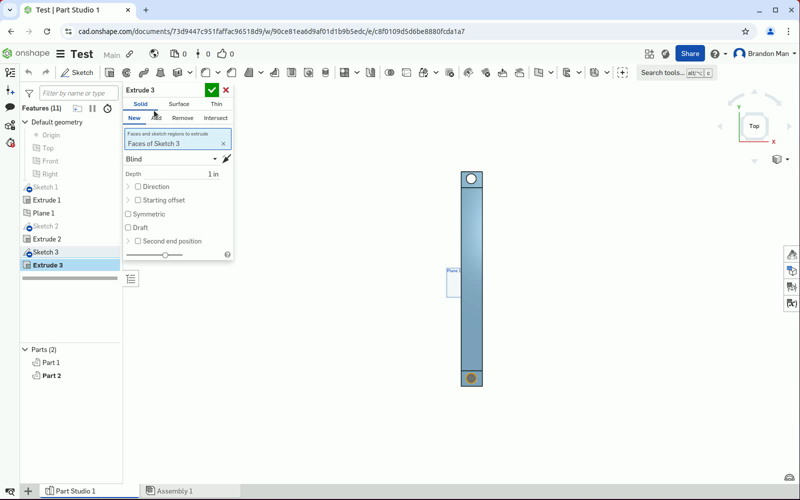
mouse_move(186, 120)
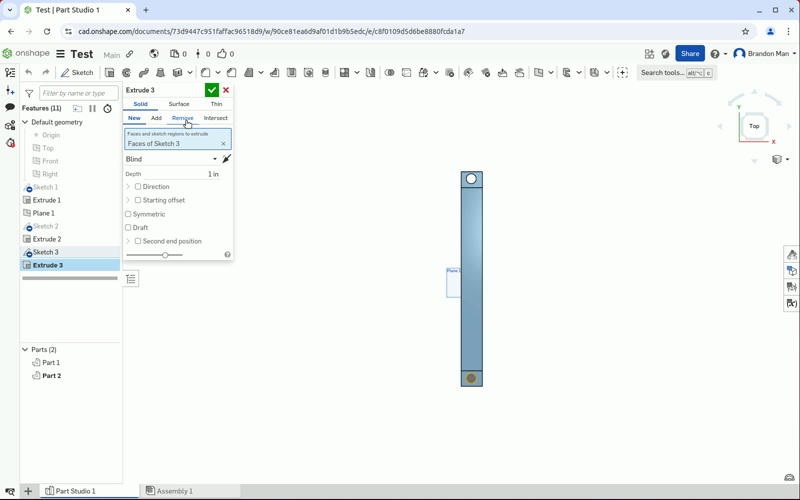
click(186, 120)
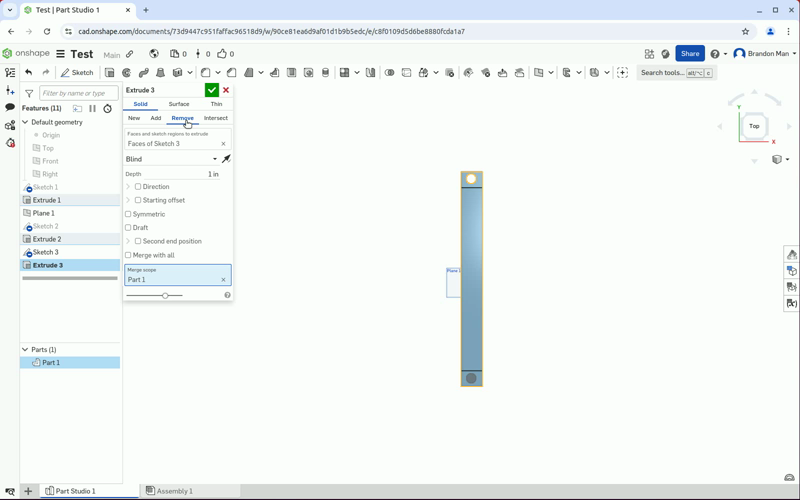
key(tab, 4)
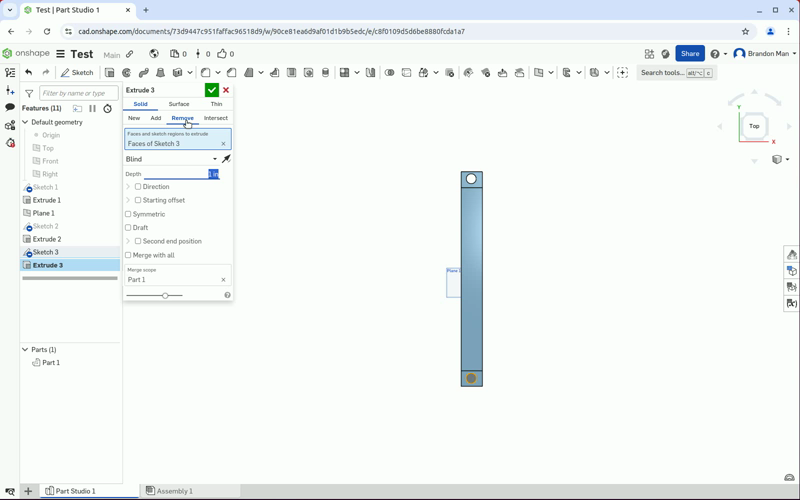
text(10.832)
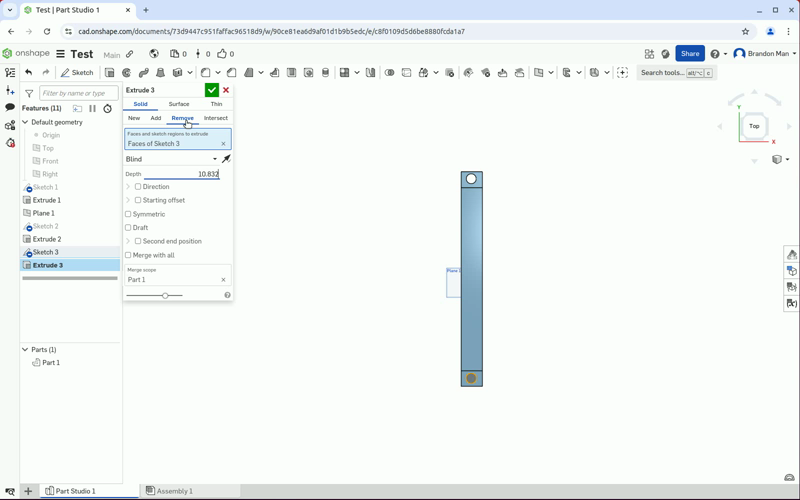
key(tab, 6)
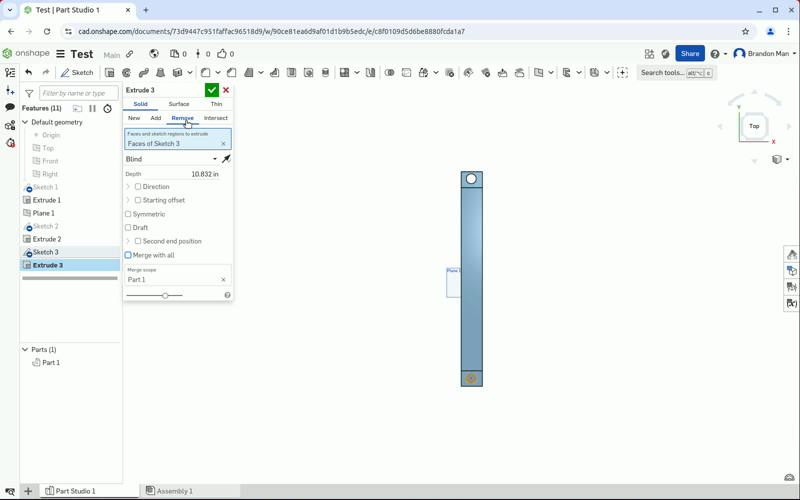
key(space)
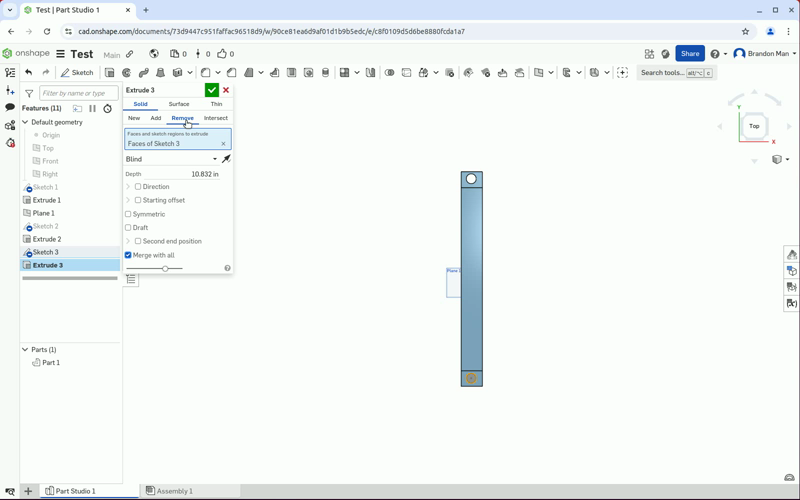
key(enter)
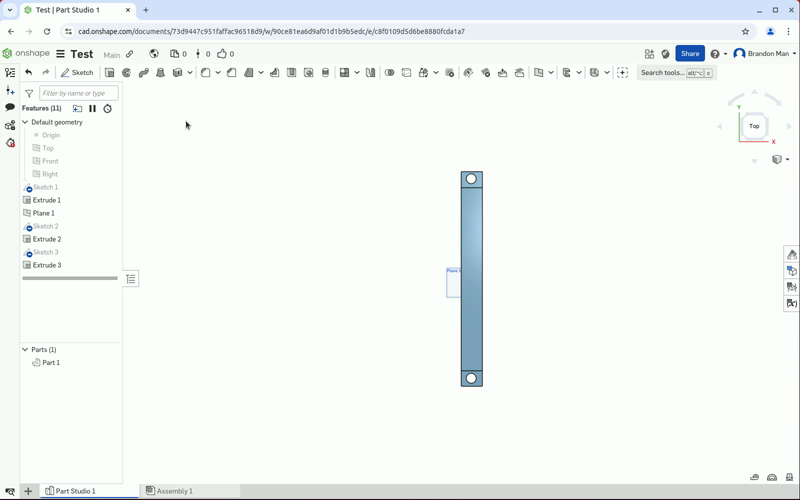
key(shift+h)
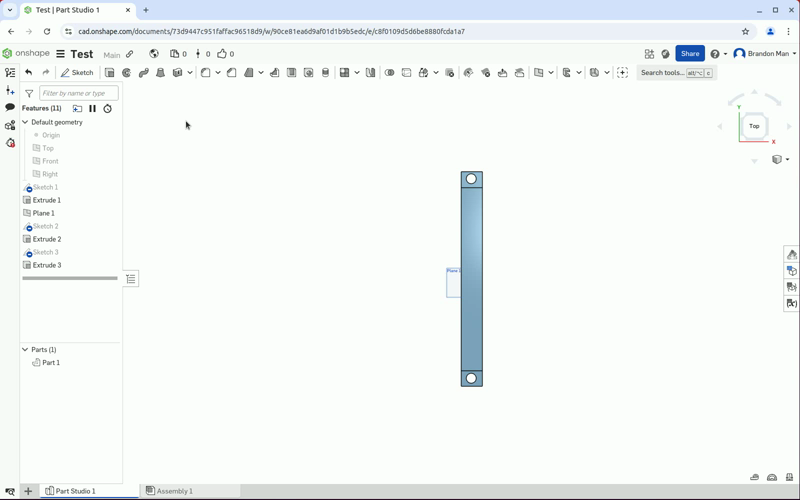
key(shift+h)
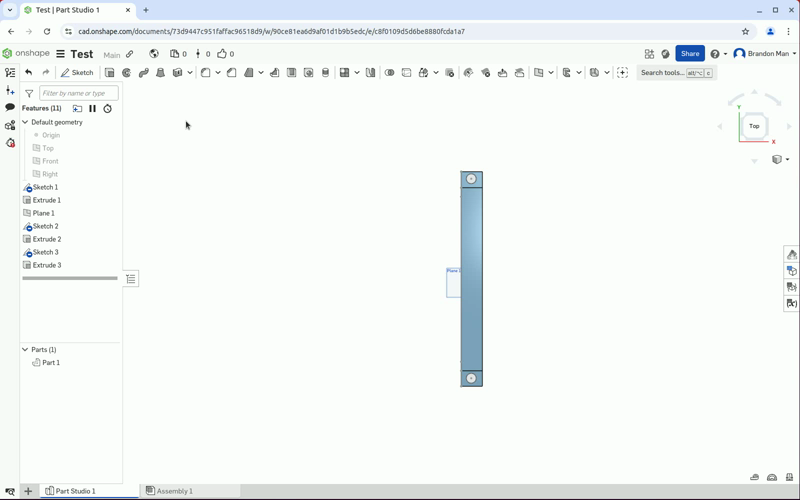
key(shift+7)
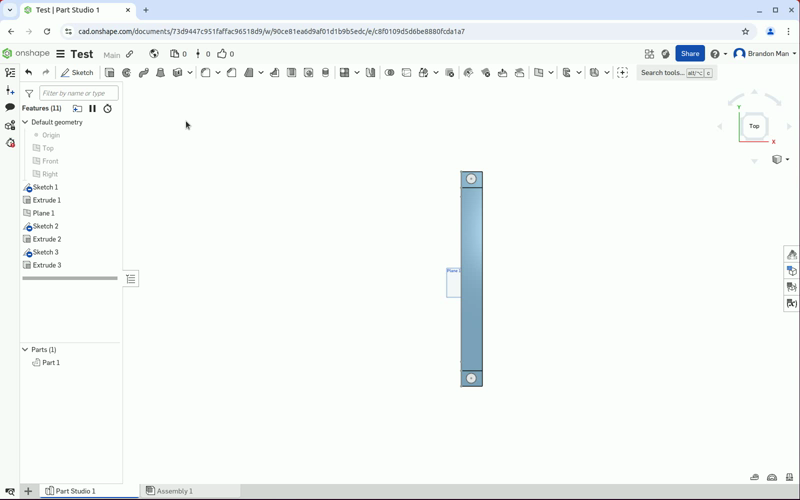
key(up, 3)
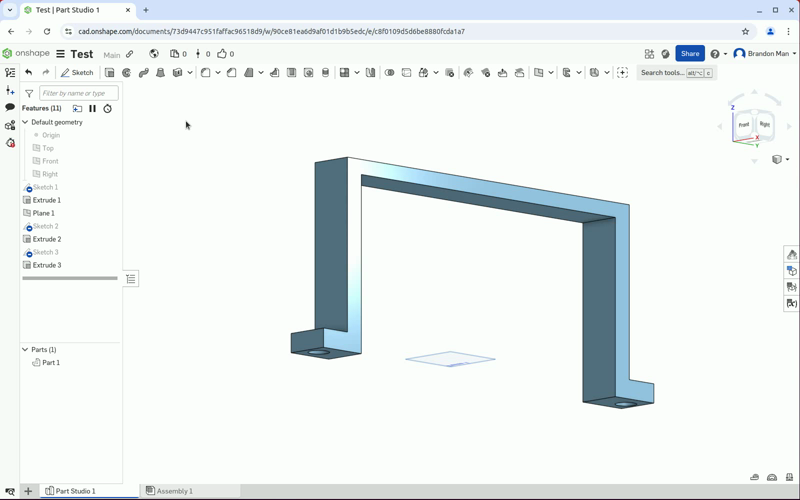
key(left, 3)
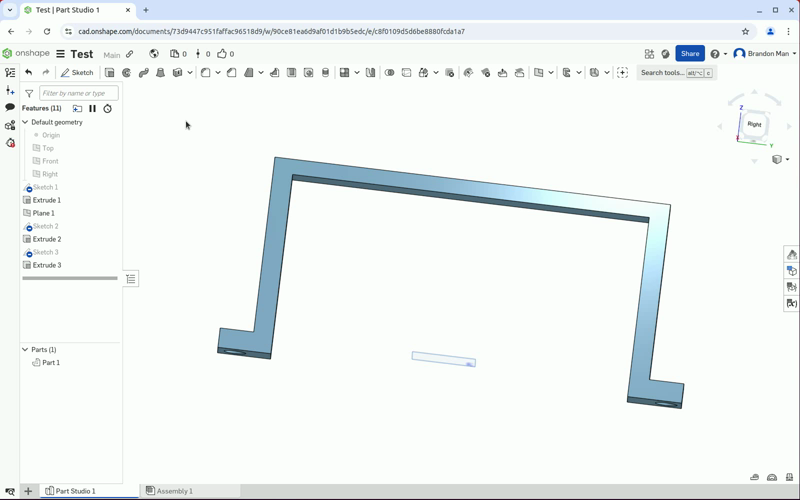
key(right, 3)
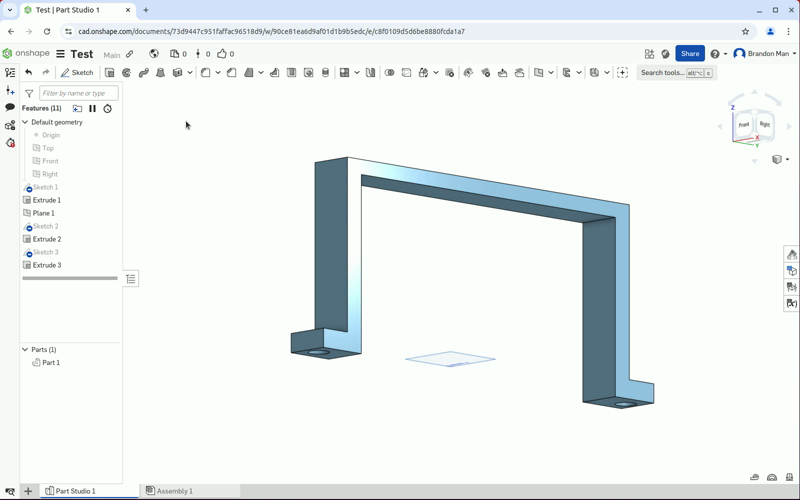
key(down, 3)
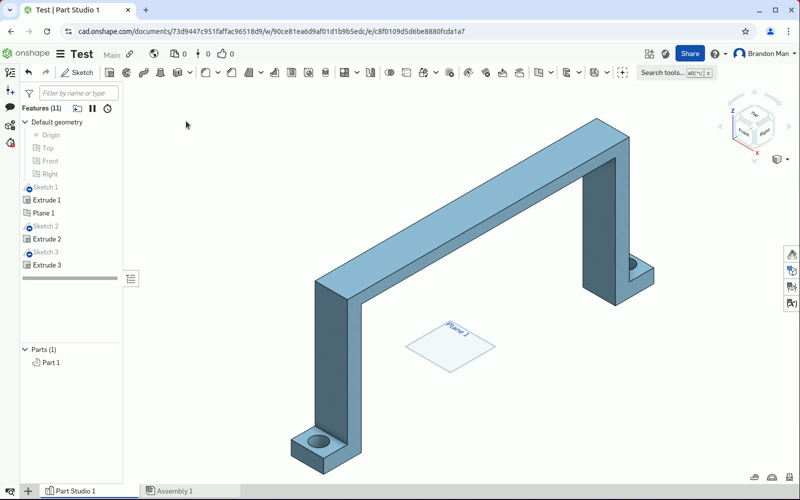
mouse_move(73, 189)
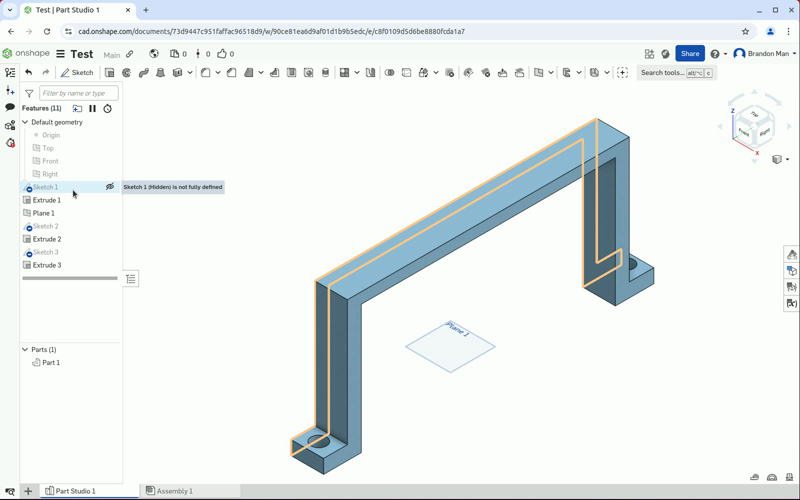
click(73, 189)